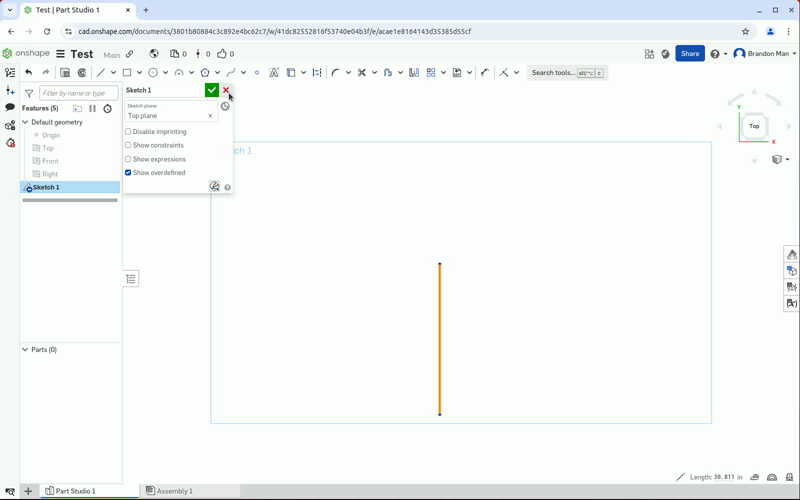
key(shift+h)
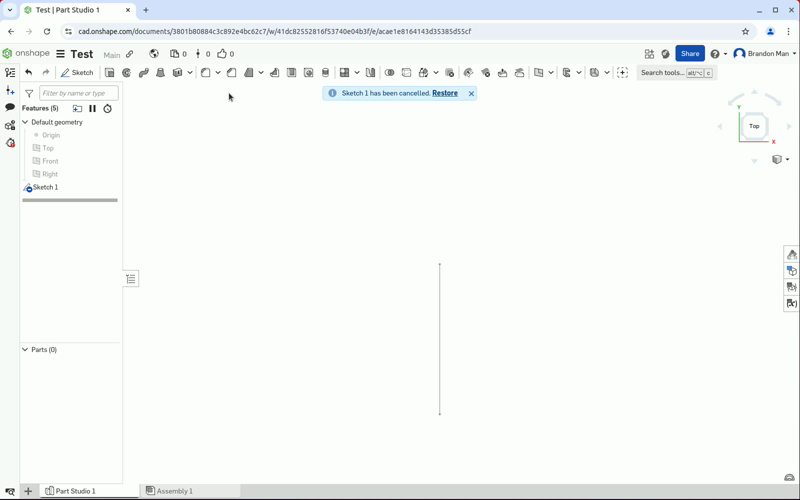
mouse_move(73, 352)
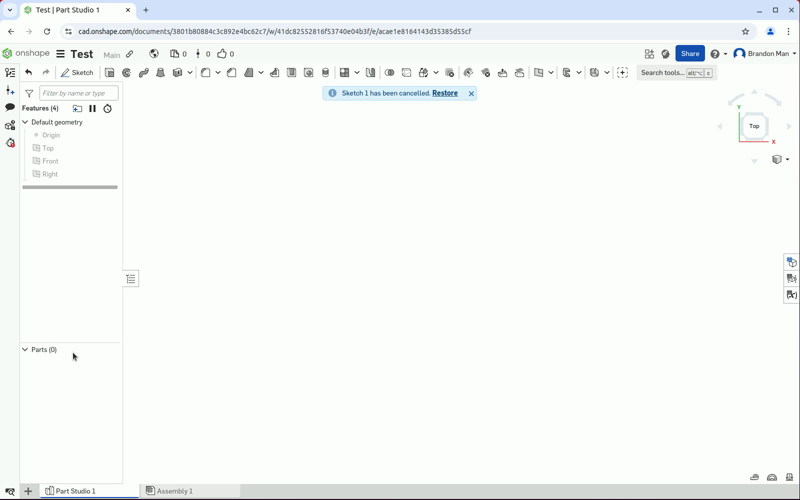
key(y)
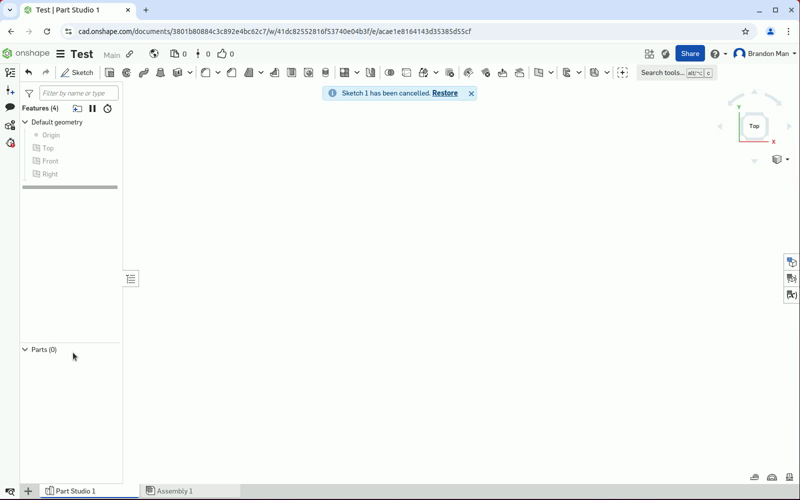
key(shift+p)
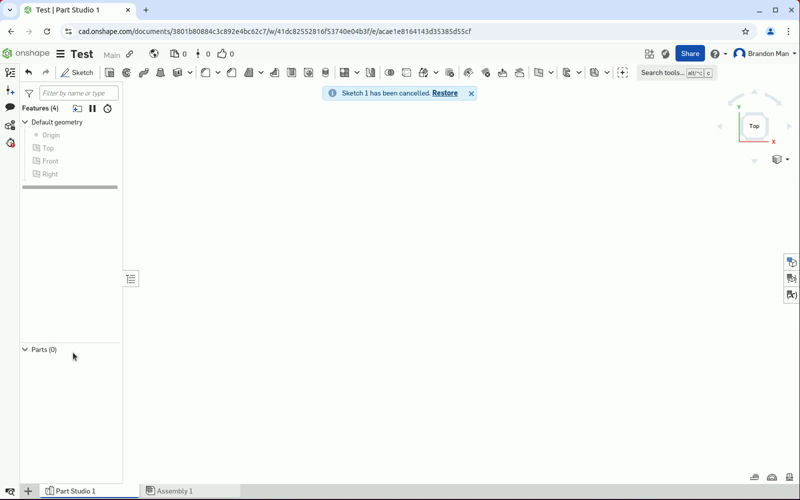
key(space)
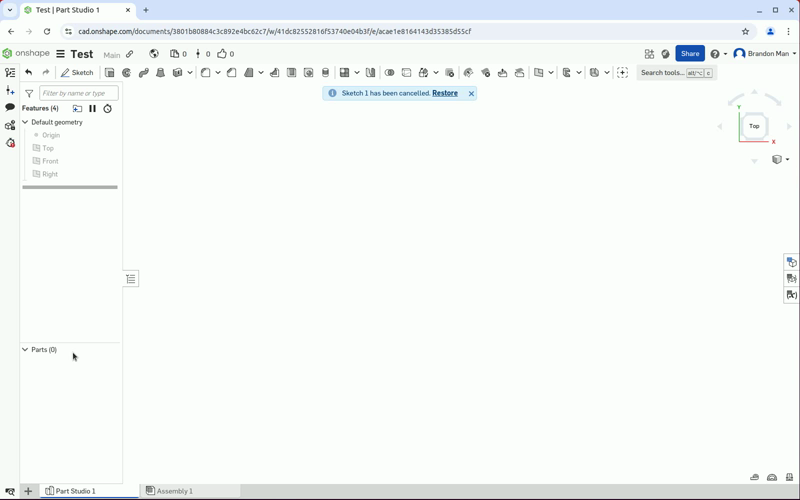
key_down(shift)
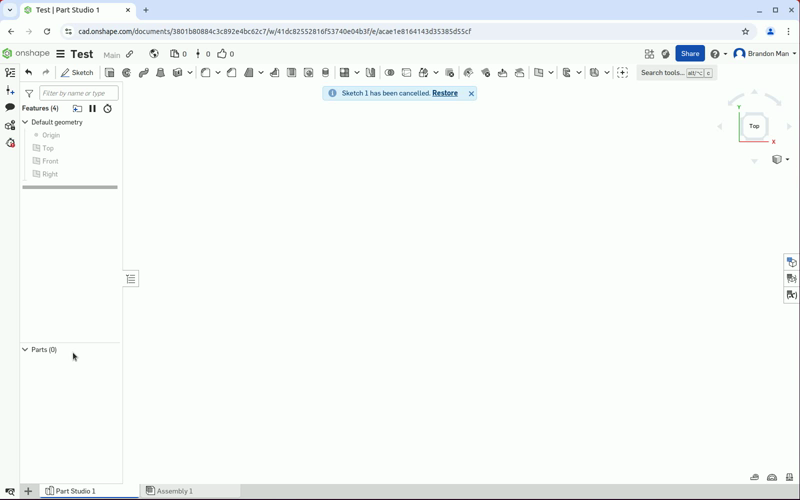
key(up)
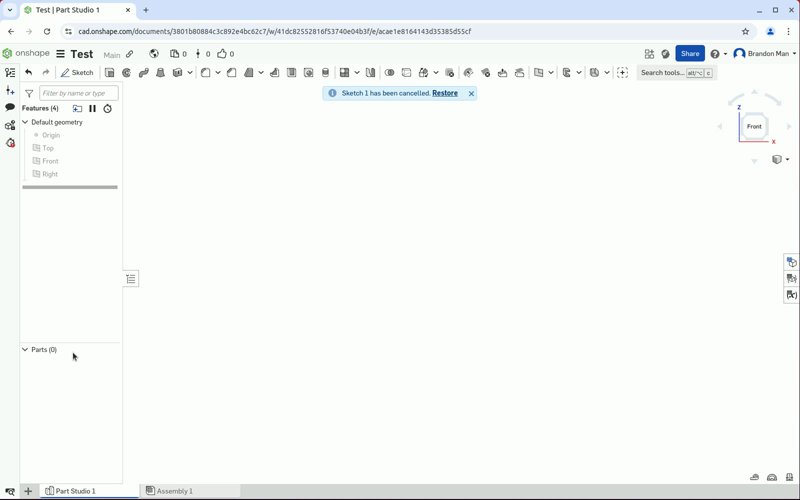
key_up(shift)
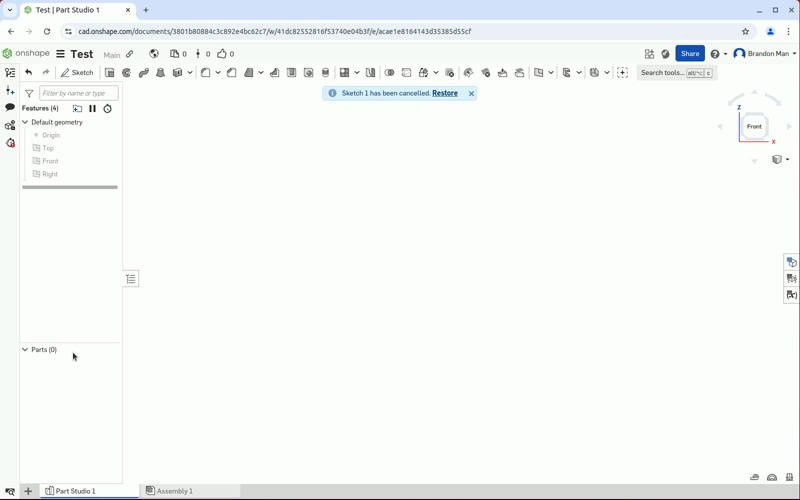
mouse_move(73, 352)
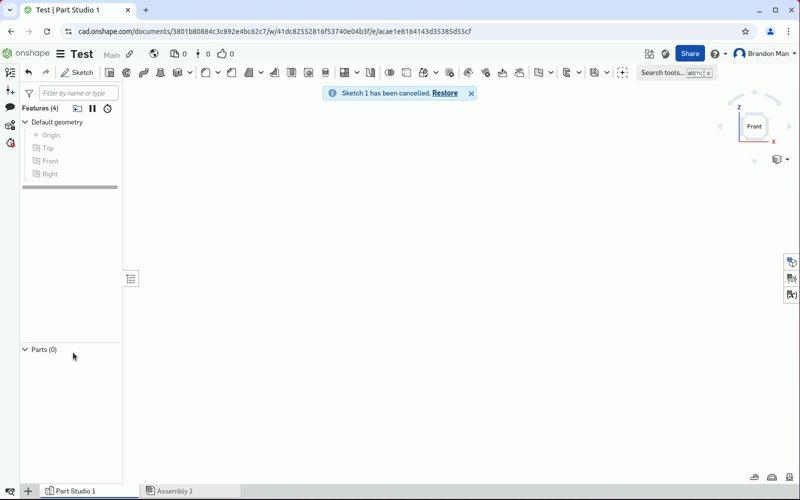
key(shift+y)
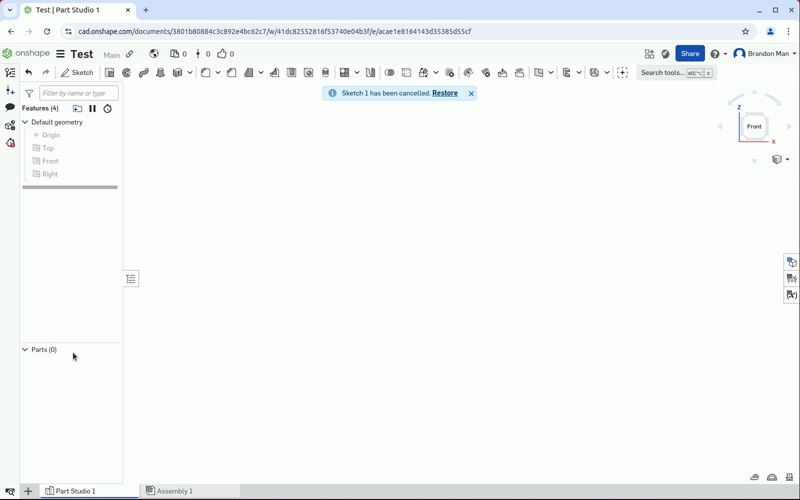
key(shift+s)
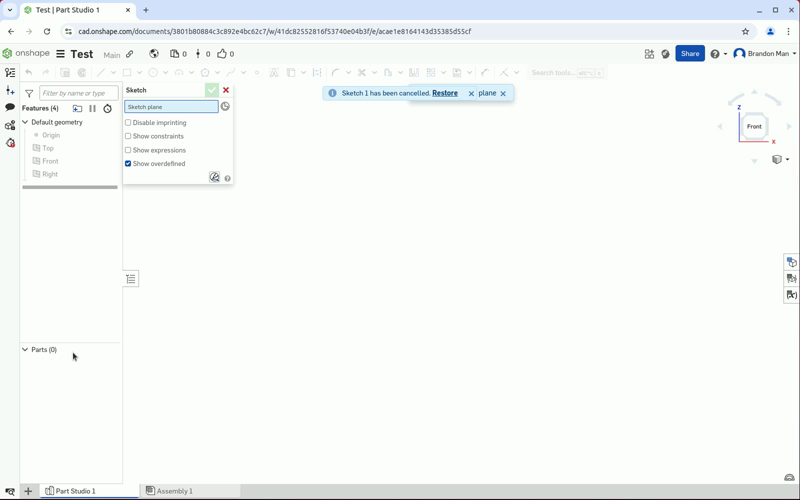
mouse_move(73, 163)
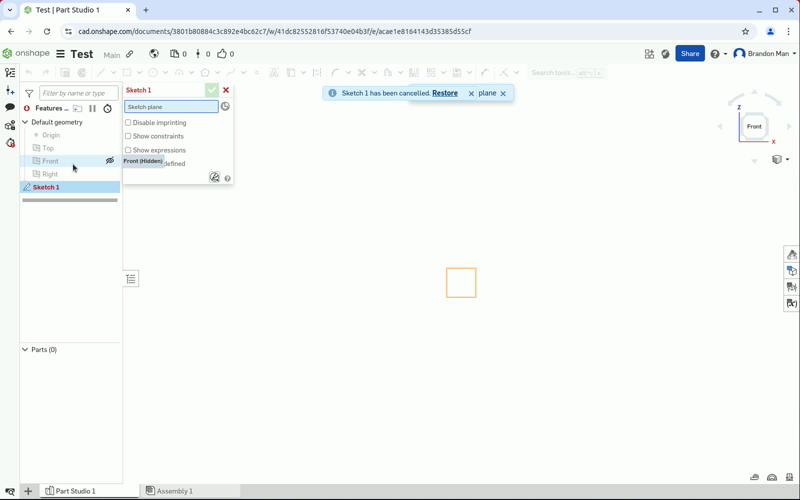
click(73, 163)
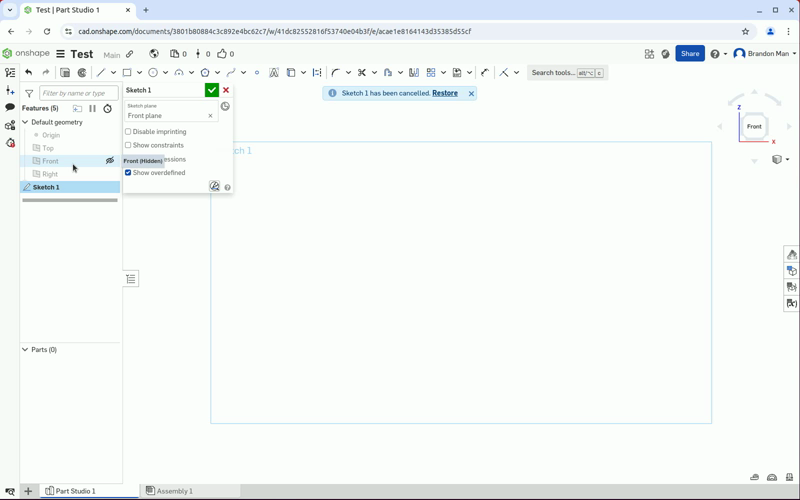
mouse_move(73, 352)
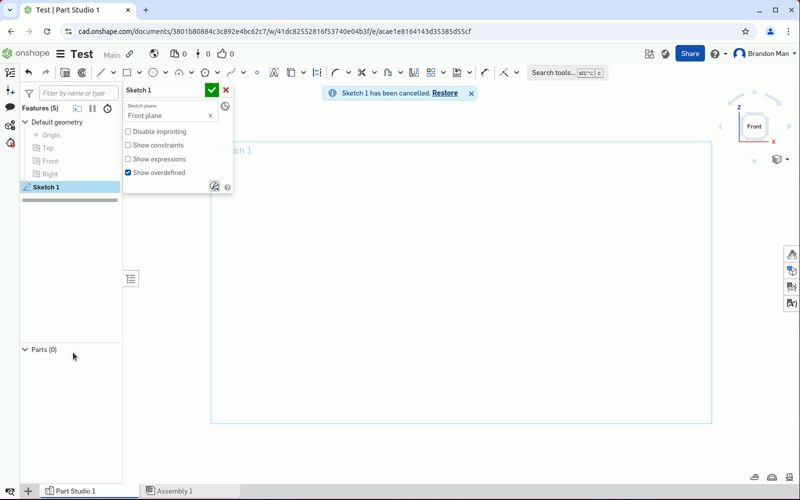
key(y)
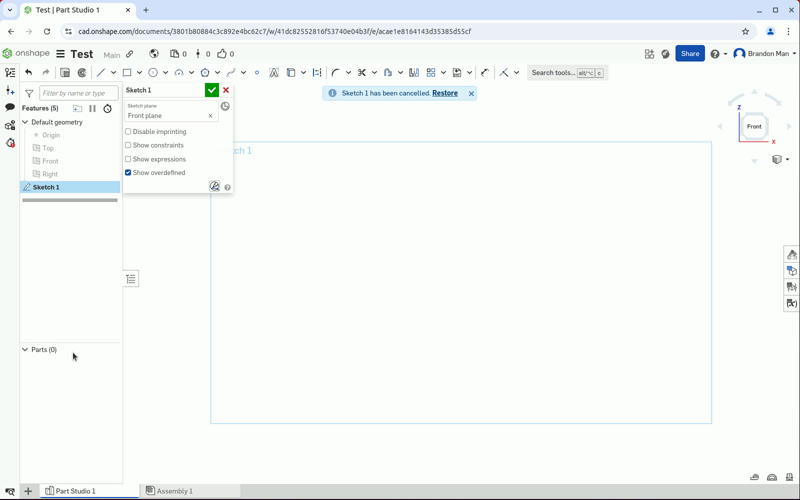
key(l)
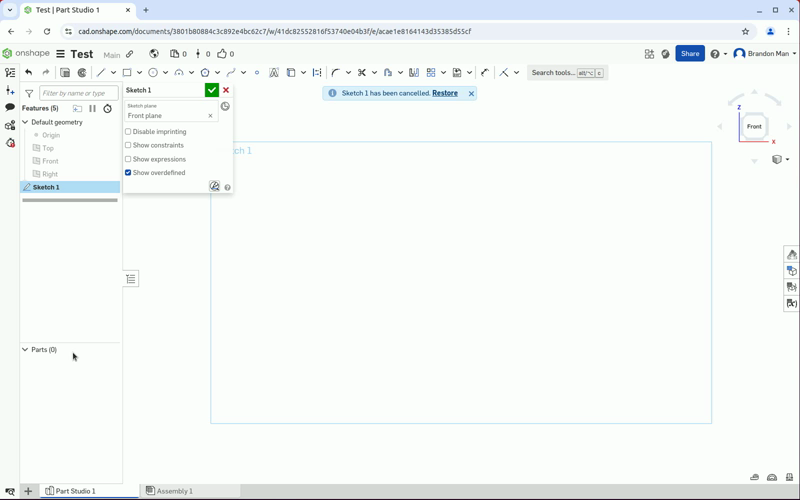
key_down(shift)
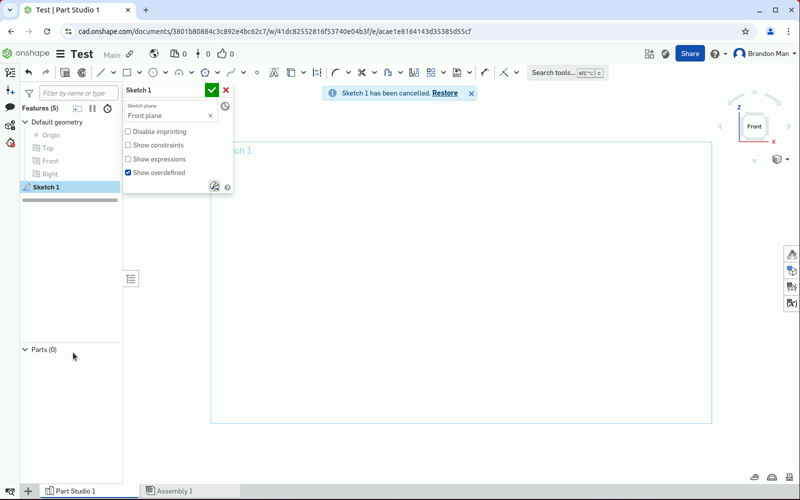
mouse_move(348, 255)
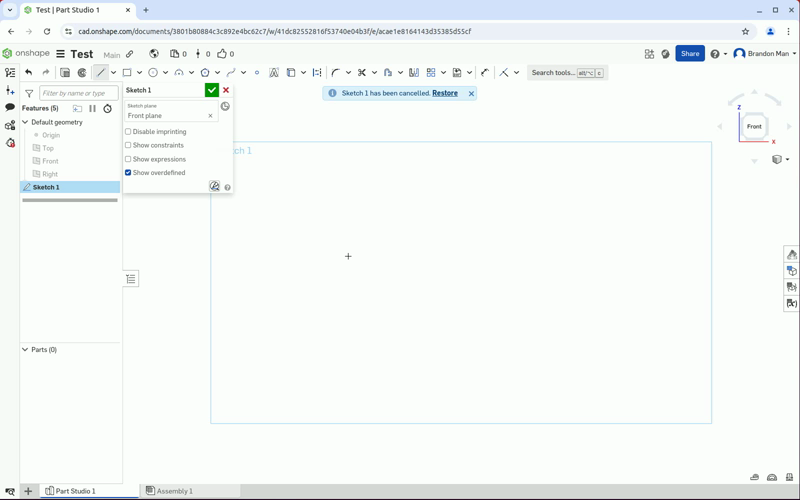
click(348, 255)
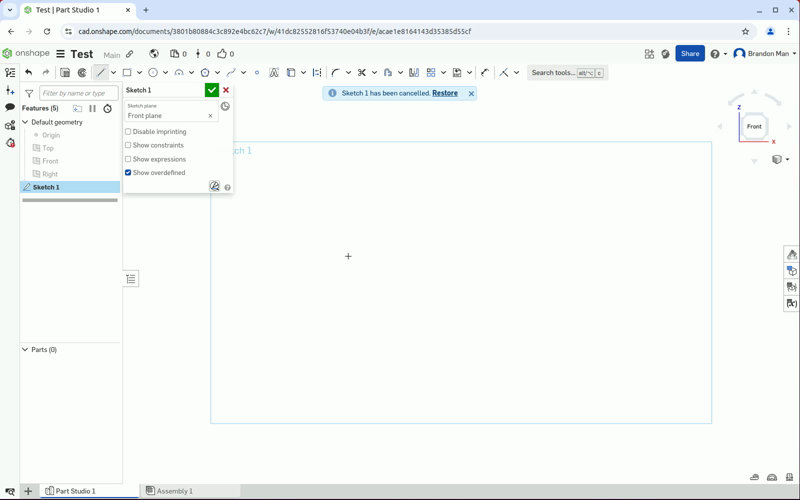
key_up(shift)
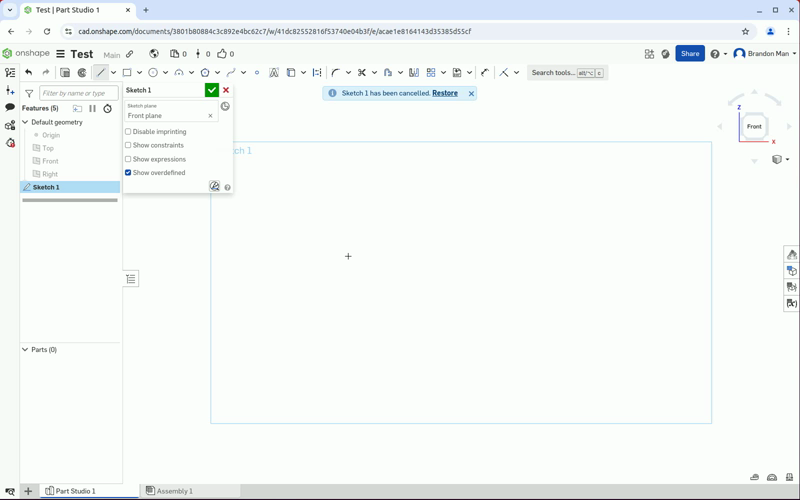
key_down(shift)
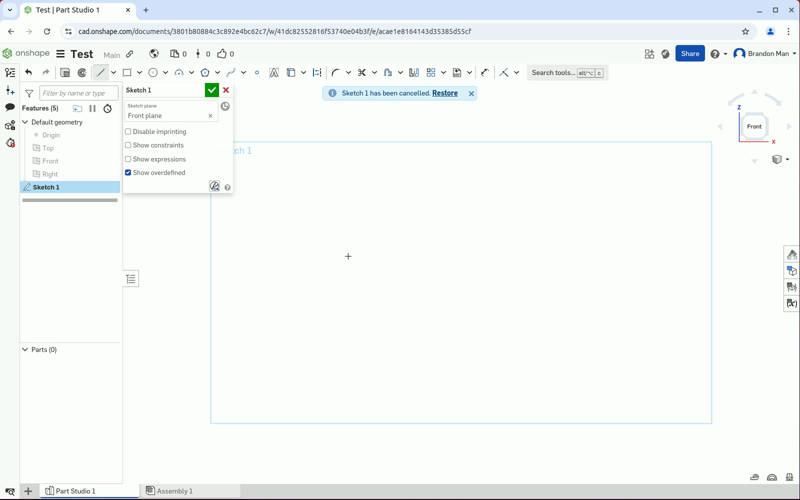
mouse_move(378, 255)
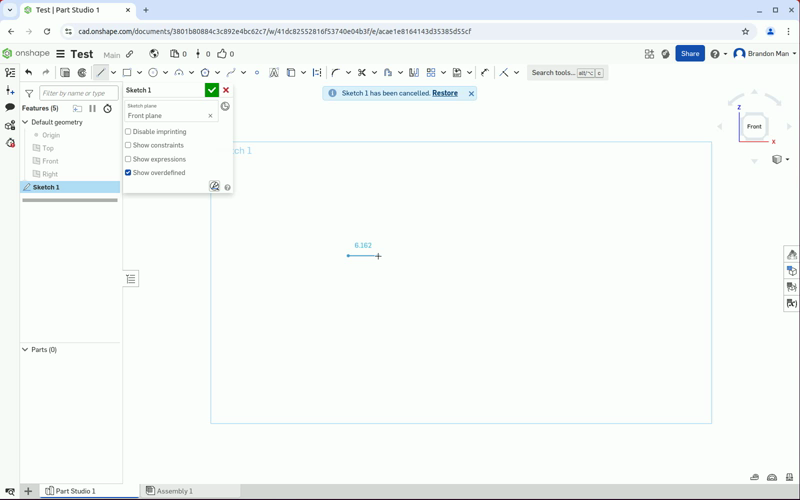
mouse_move(404, 255)
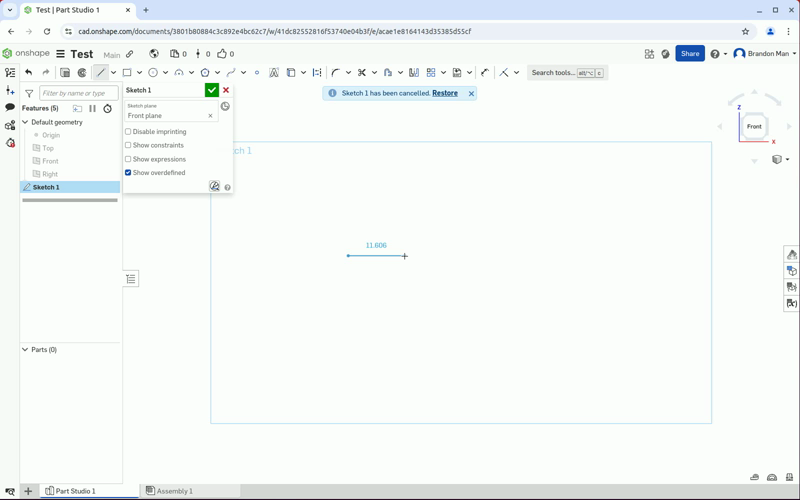
click(404, 255)
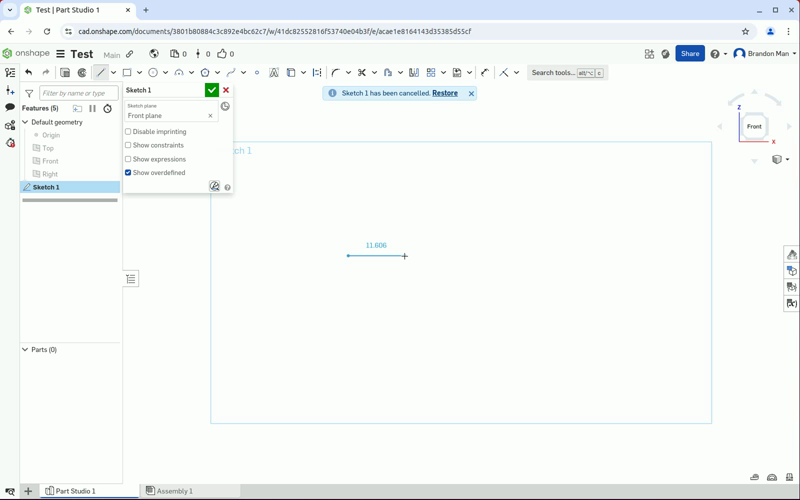
key_up(shift)
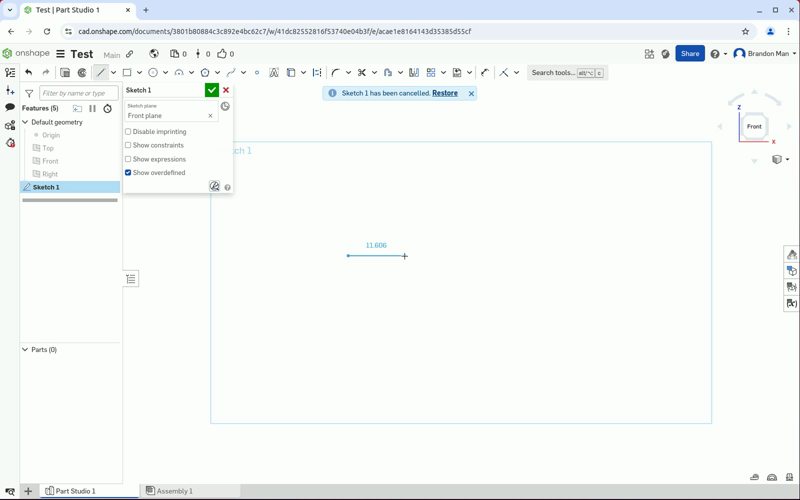
key_down(shift)
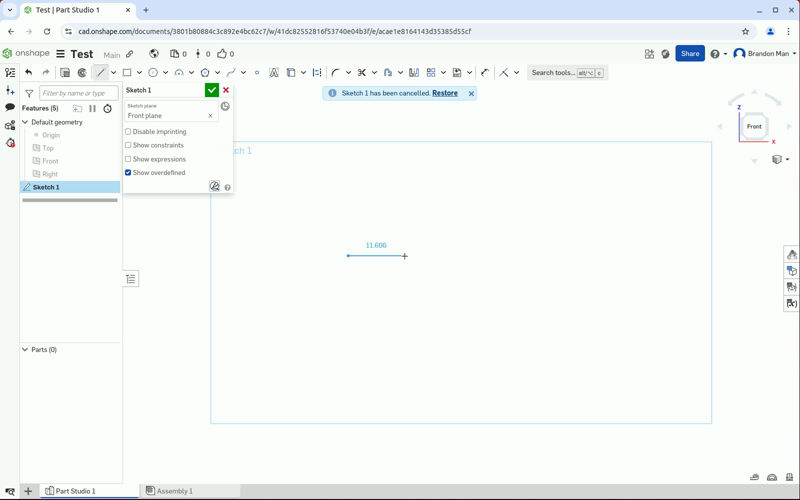
mouse_move(515, 255)
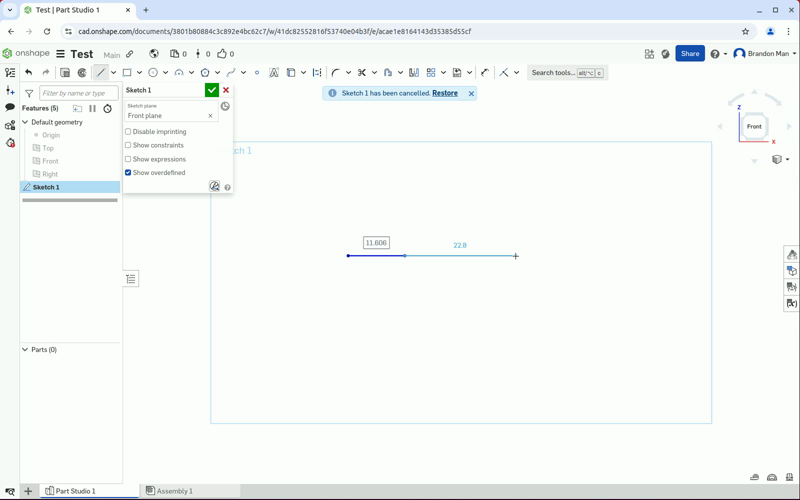
click(515, 255)
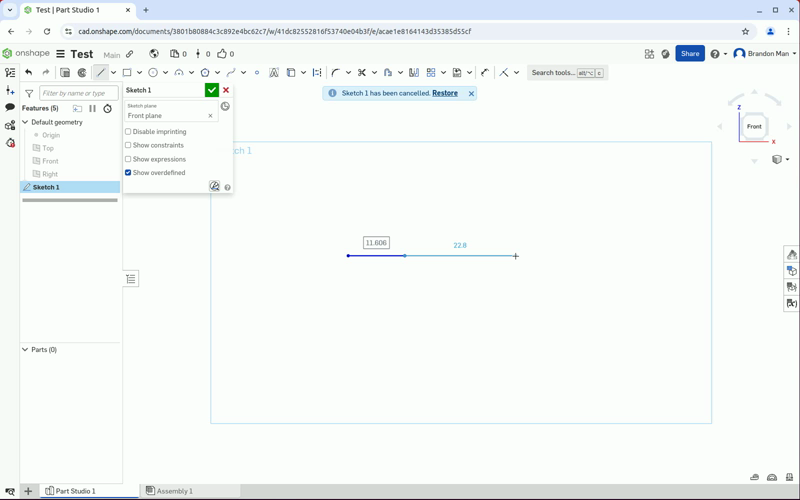
key_up(shift)
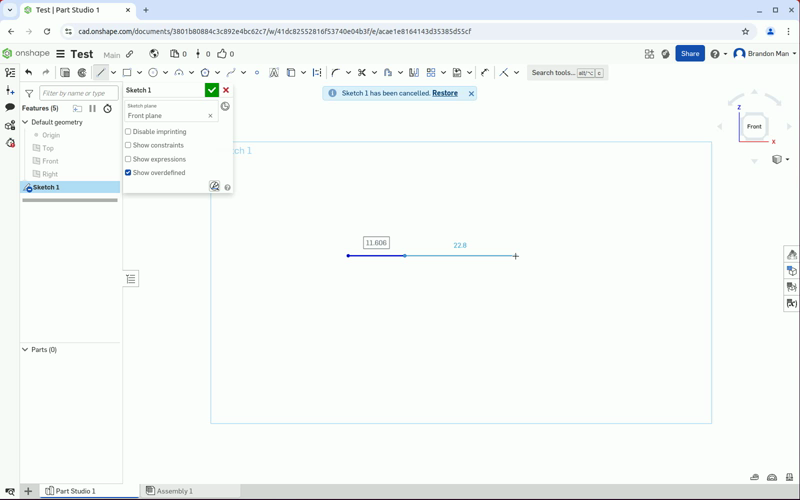
key_down(shift)
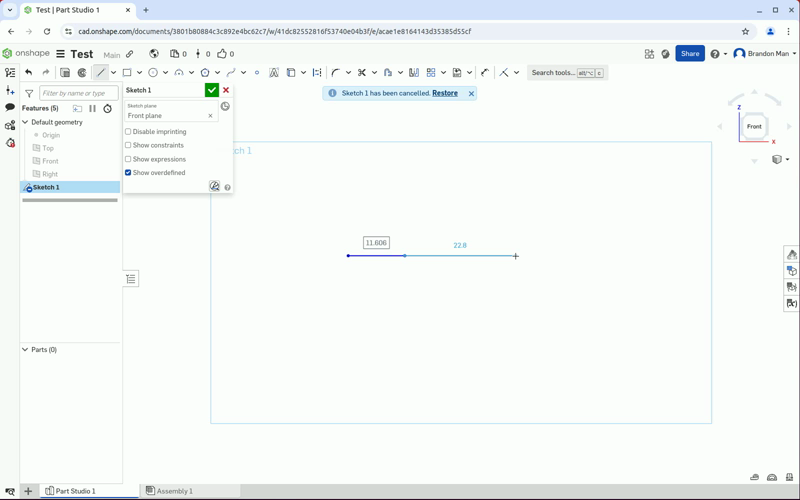
mouse_move(545, 255)
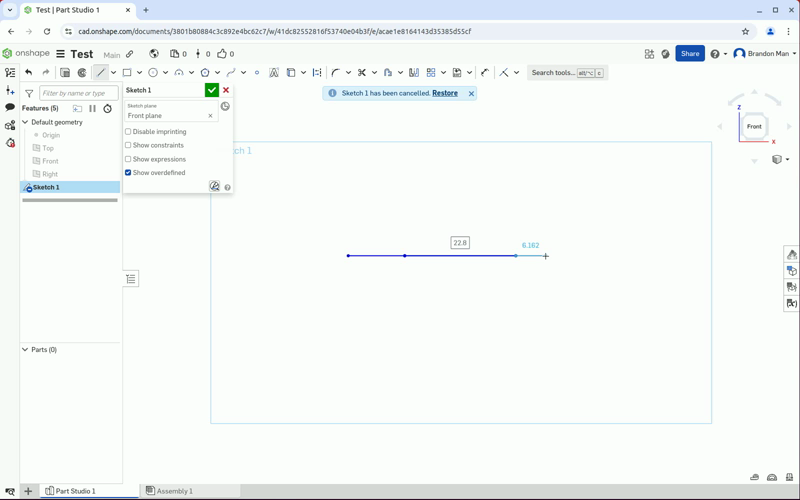
mouse_move(572, 255)
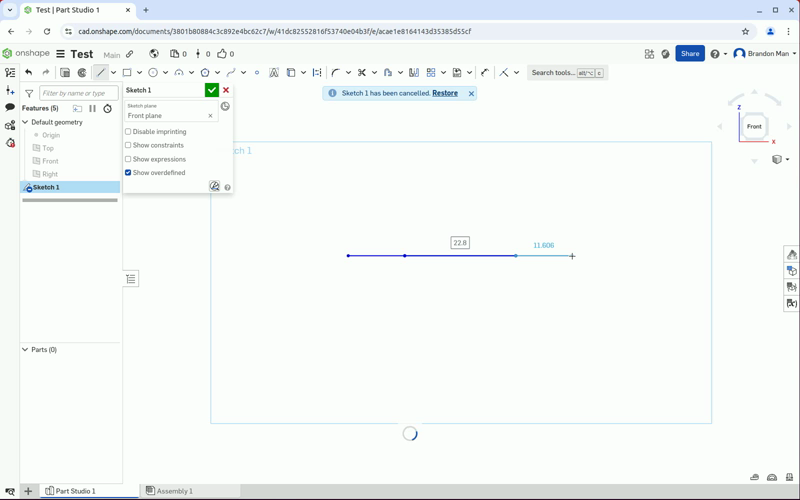
click(572, 255)
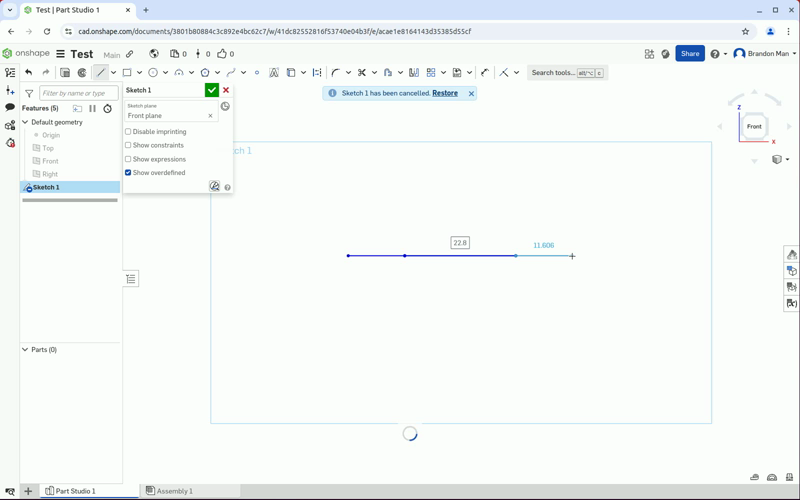
key_up(shift)
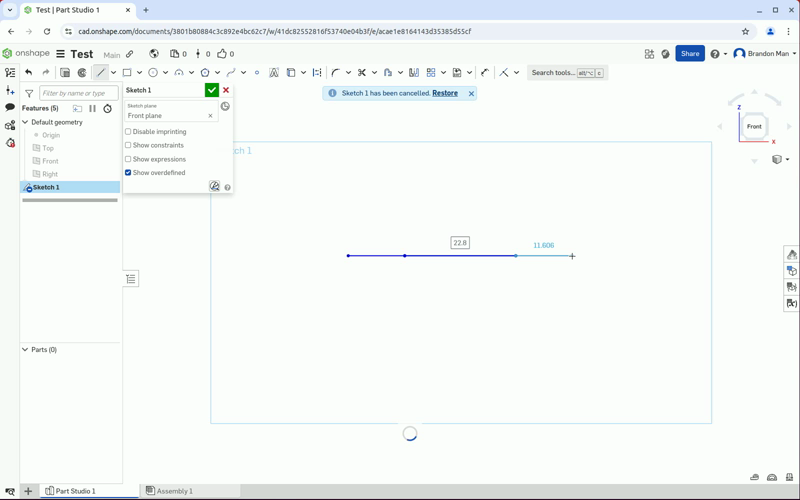
key_down(shift)
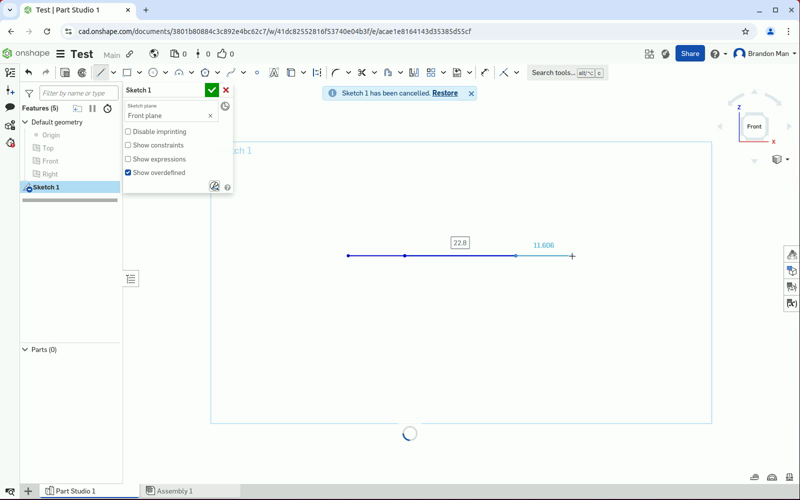
mouse_move(589, 255)
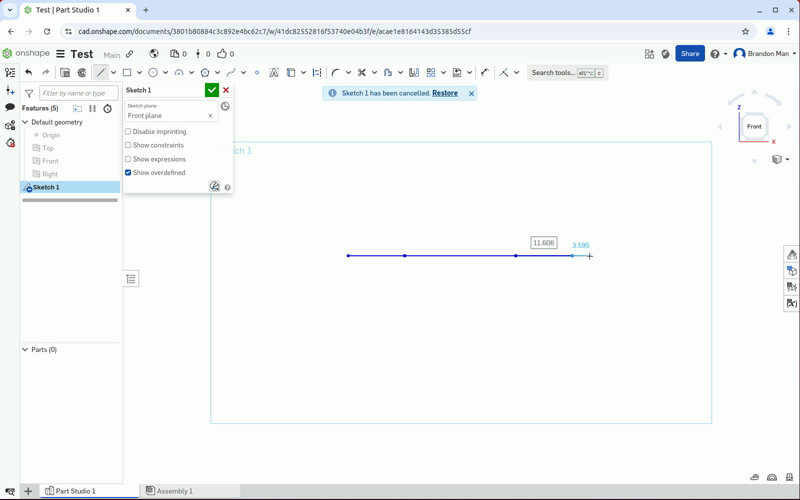
mouse_move(572, 230)
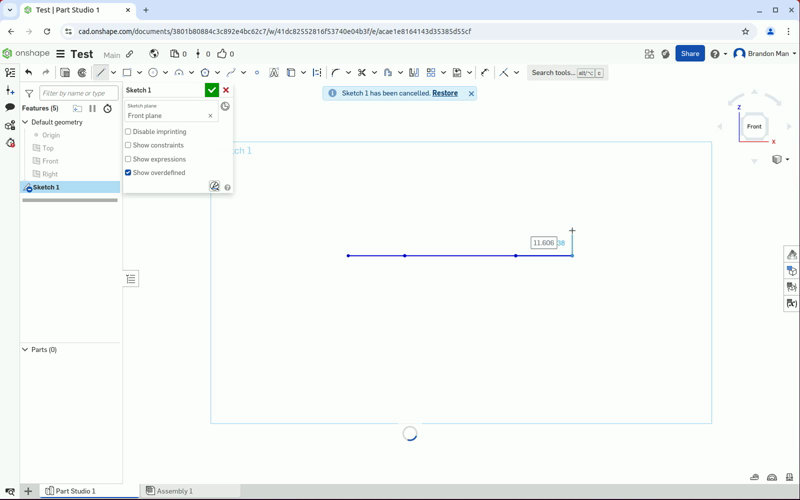
click(572, 230)
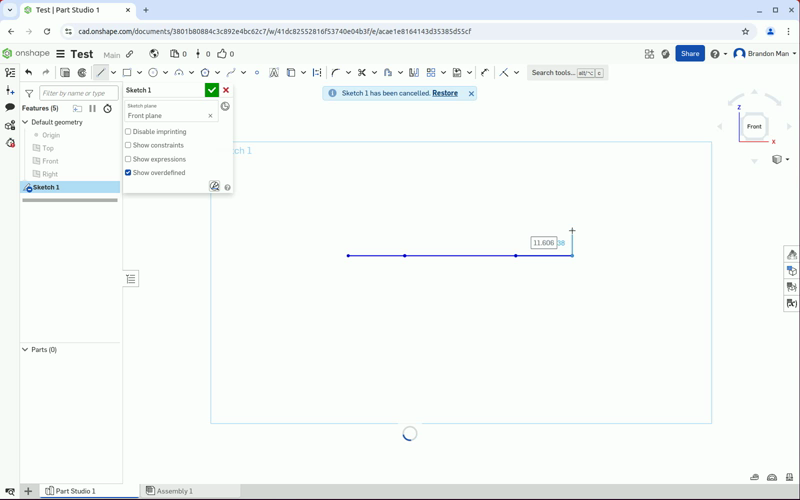
key_up(shift)
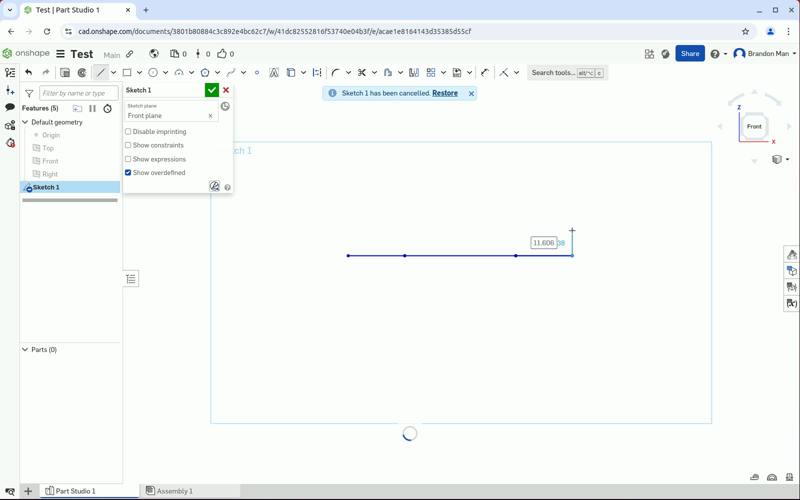
key_down(shift)
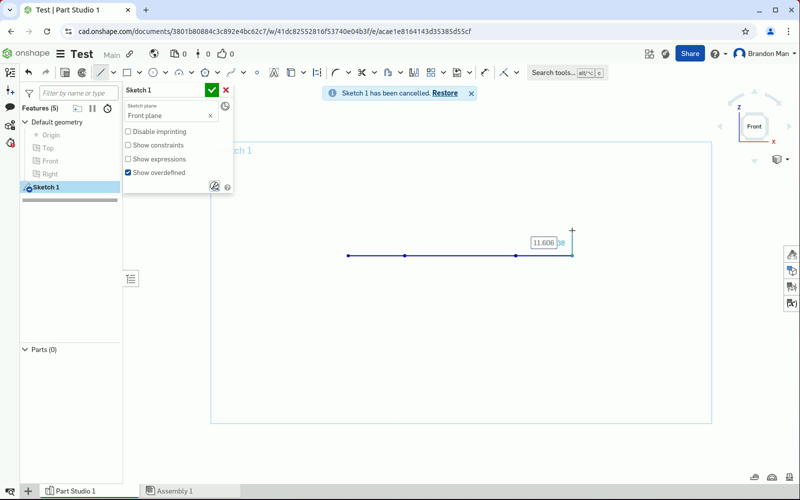
mouse_move(348, 230)
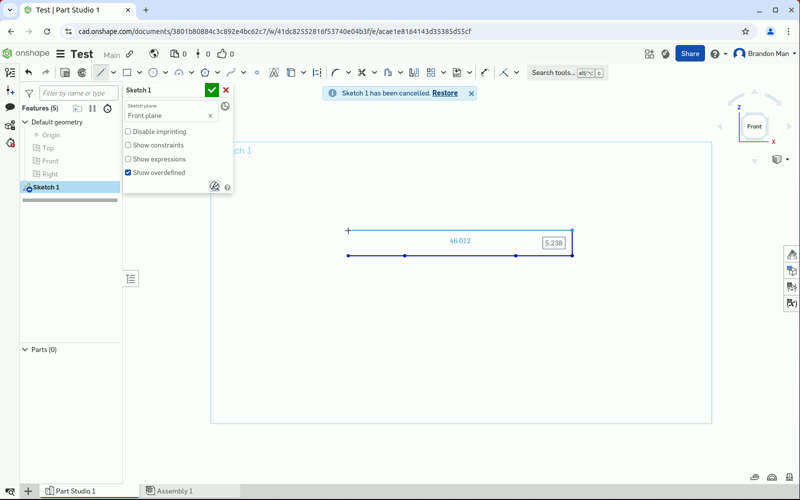
click(348, 230)
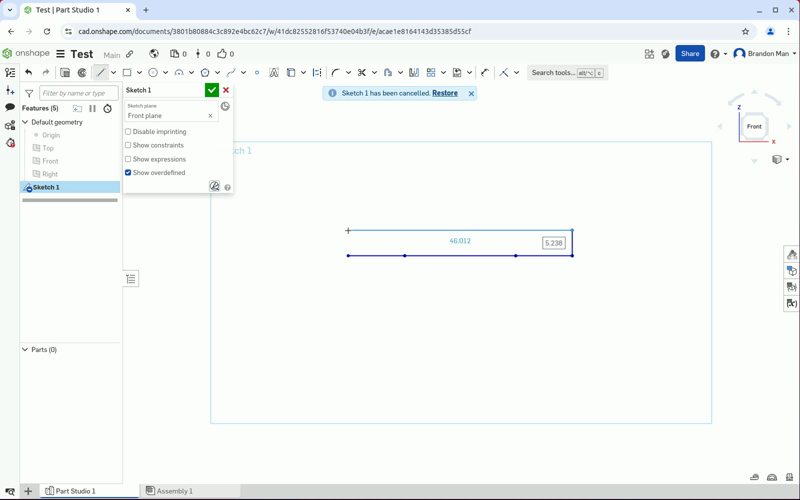
key_up(shift)
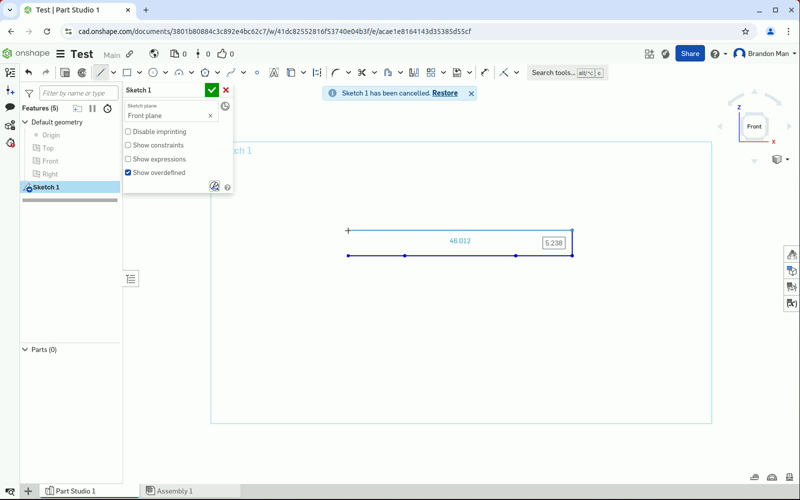
mouse_move(378, 230)
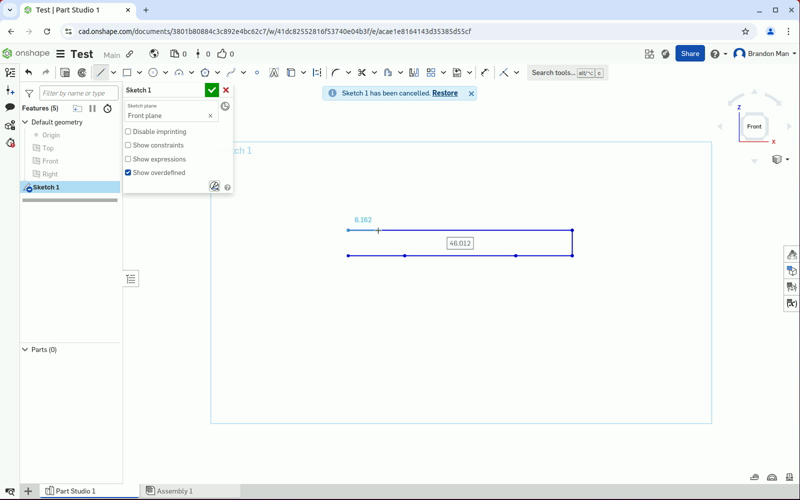
key_down(shift)
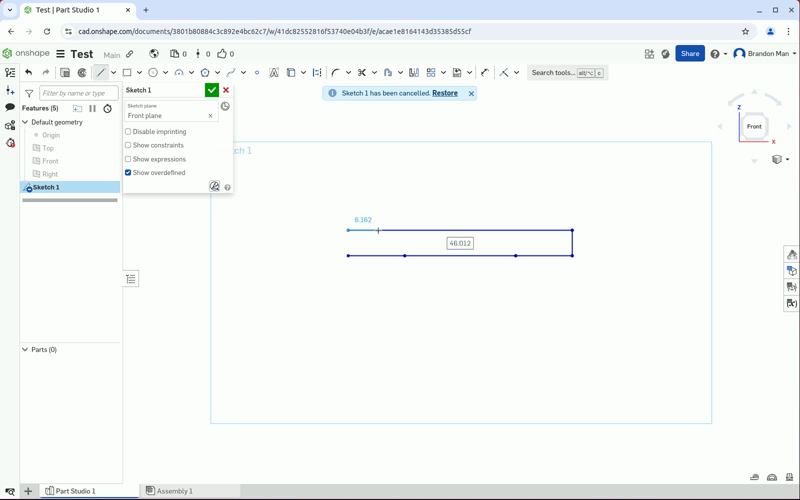
mouse_move(348, 255)
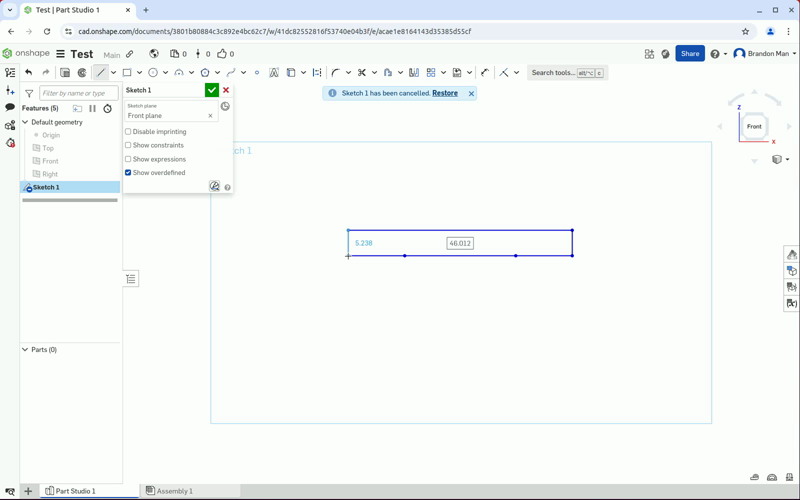
key_up(shift)
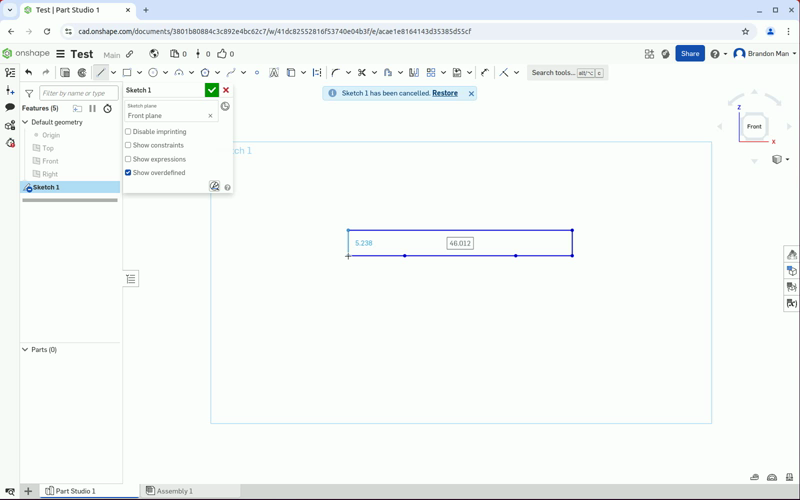
click(348, 255)
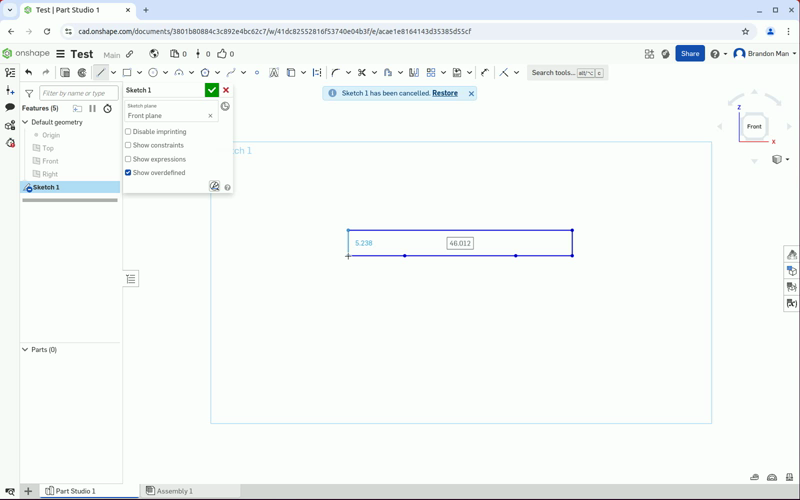
key(esc)
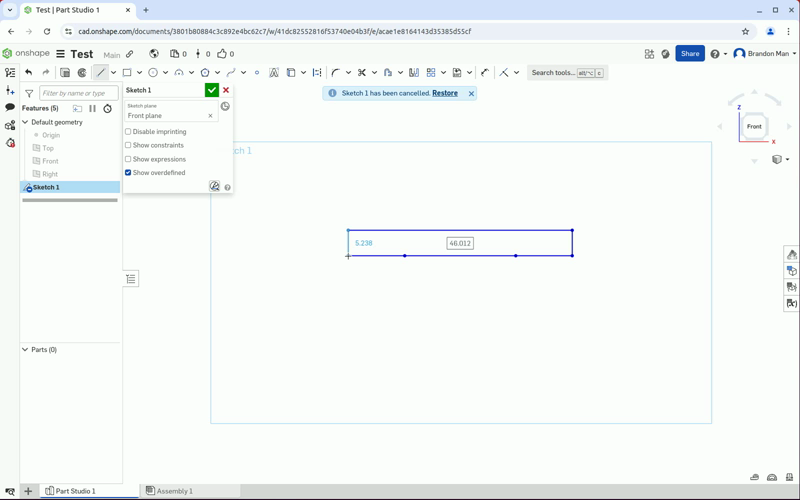
mouse_move(496, 234)
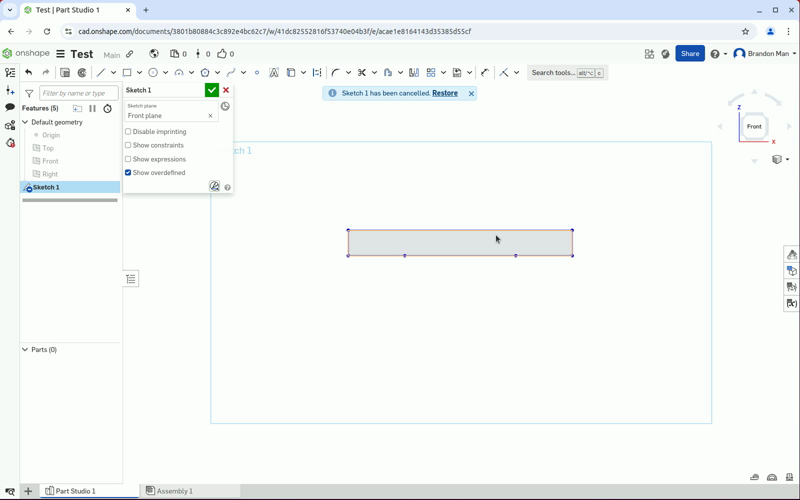
click(496, 234)
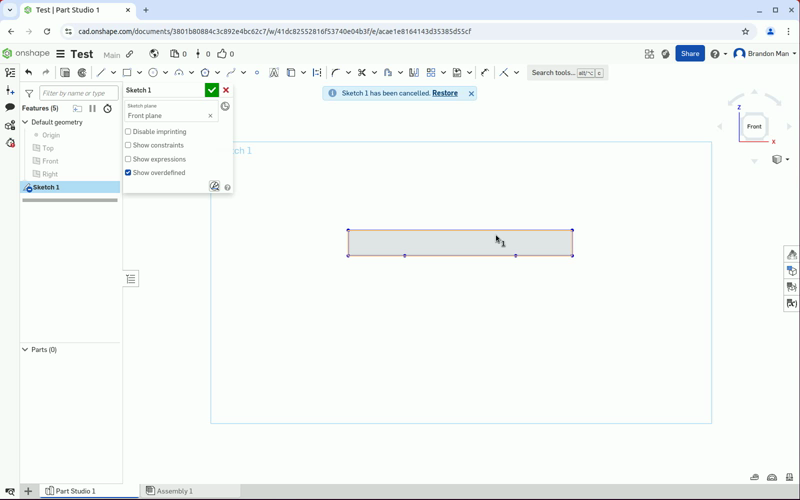
mouse_move(73, 352)
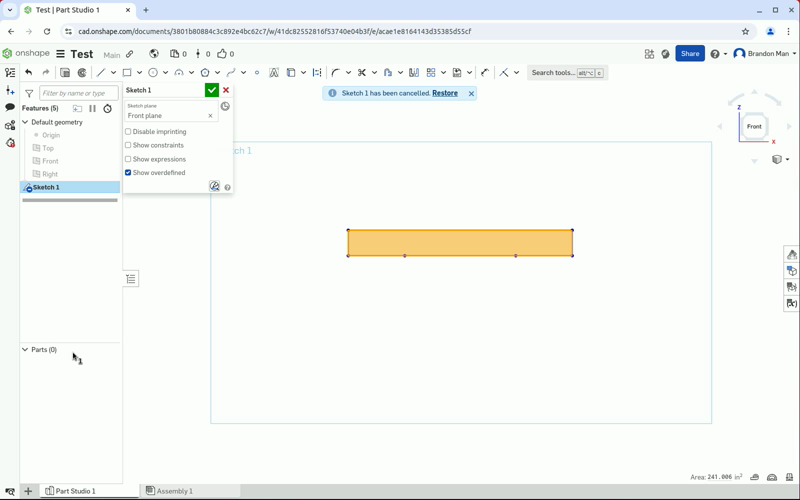
key(shift+y)
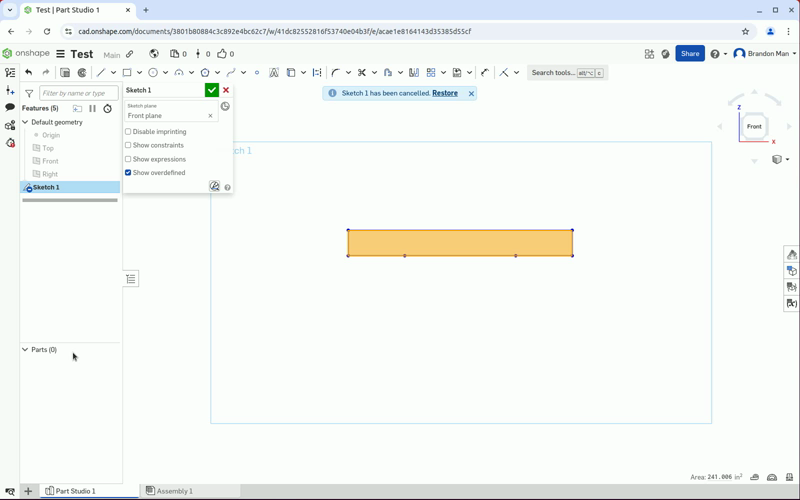
key(shift+e)
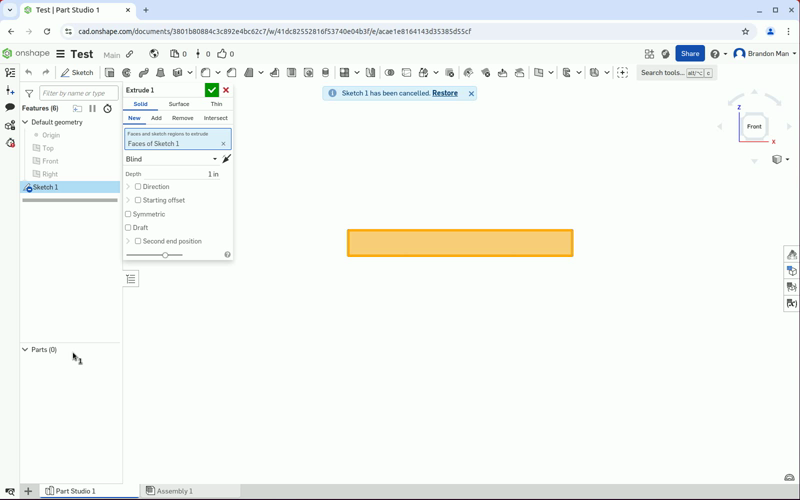
mouse_move(143, 106)
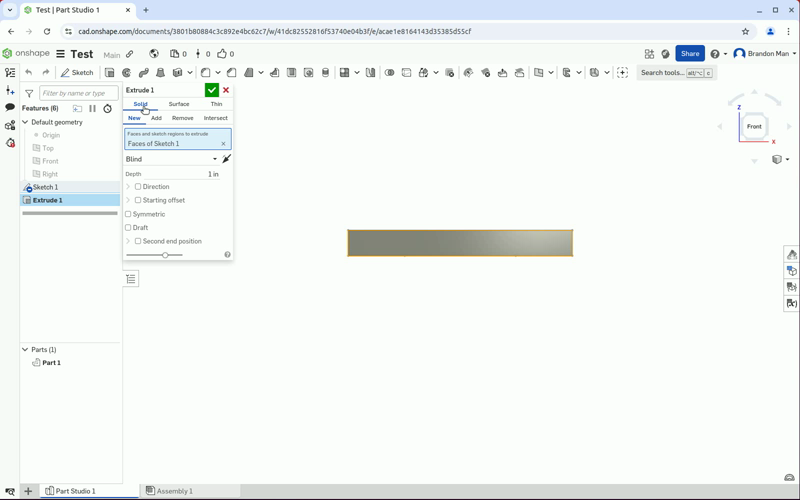
click(143, 106)
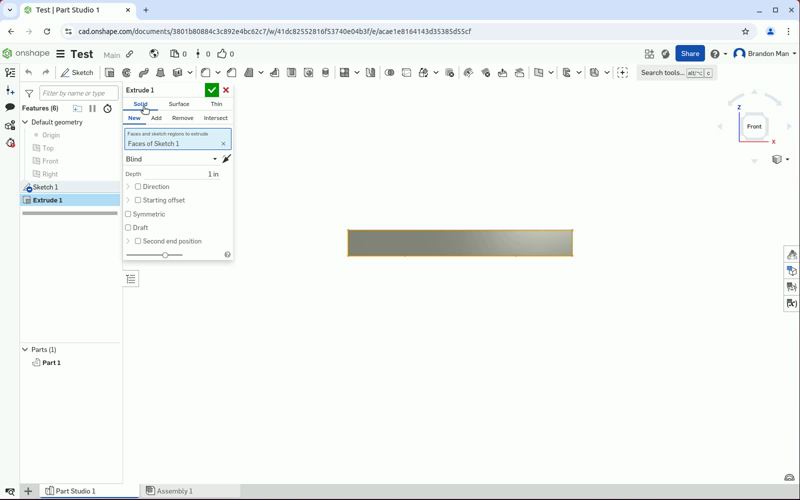
mouse_move(137, 120)
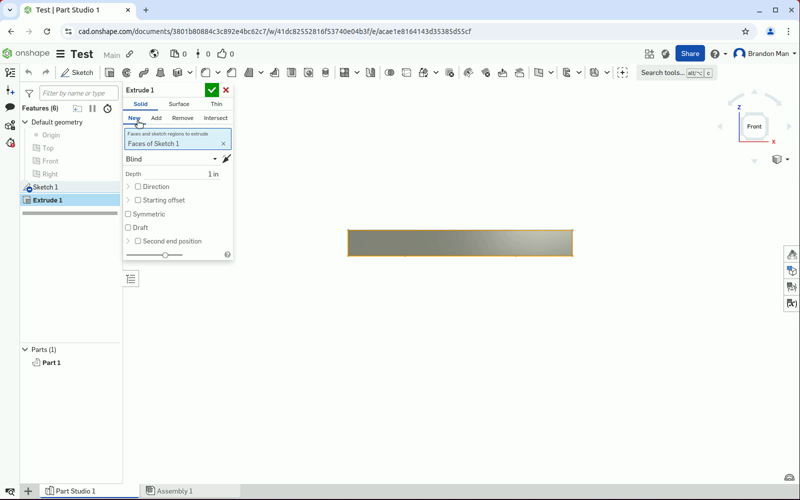
click(137, 120)
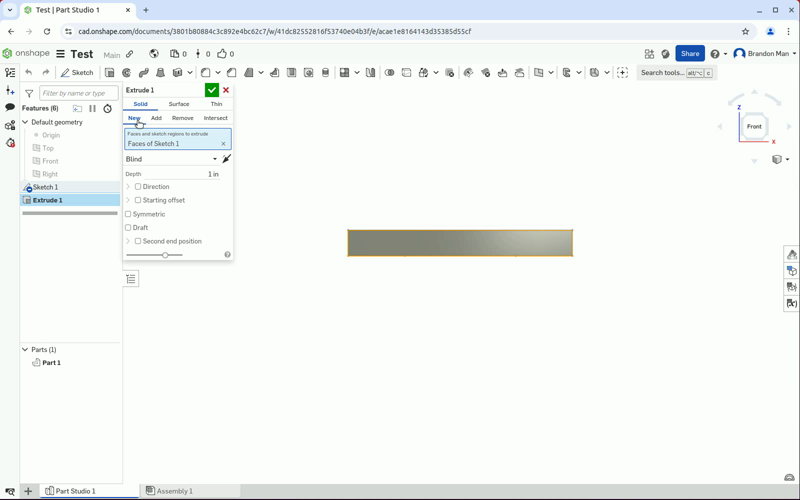
key(tab, 4)
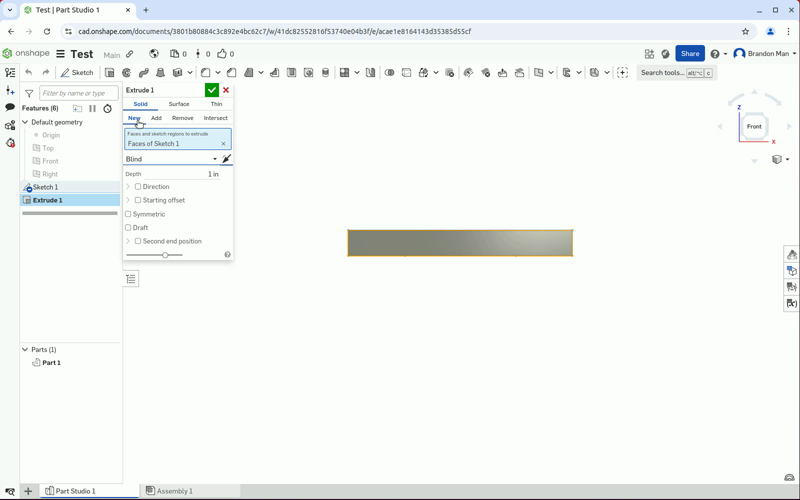
text(4.333)
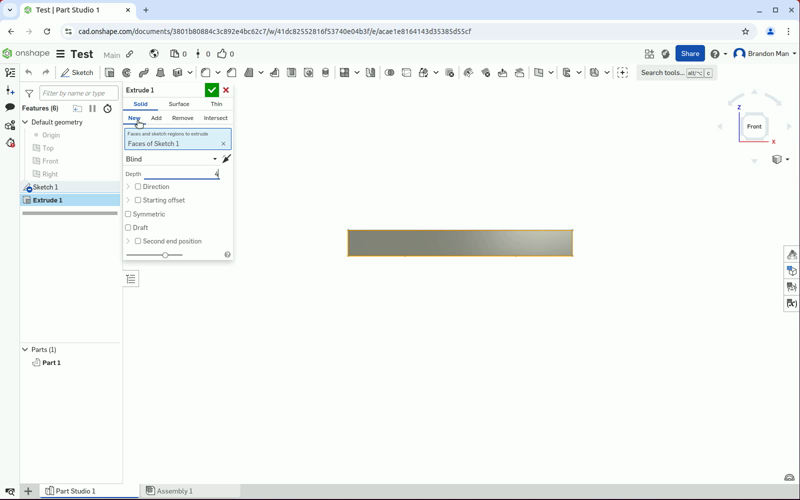
key(tab, 3)
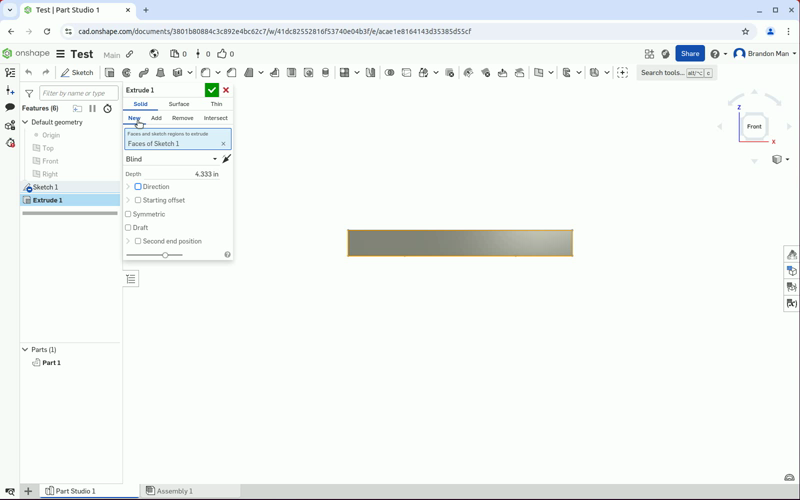
key(tab, 2)
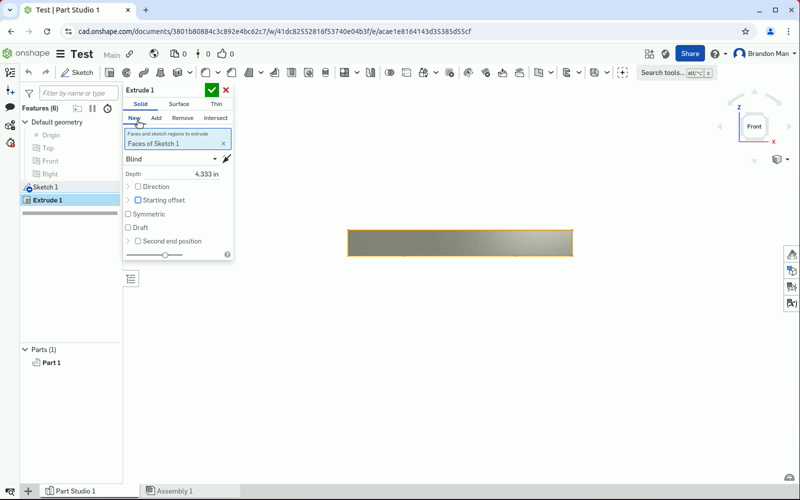
key(space)
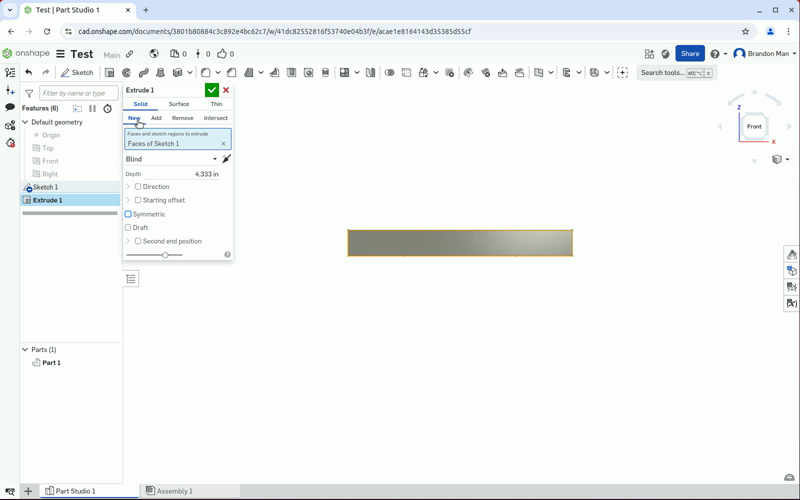
key(tab, 3)
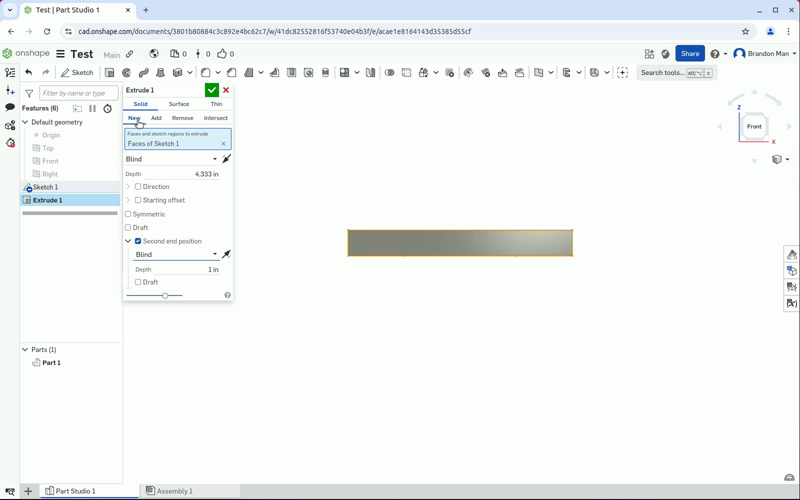
text(7.221)
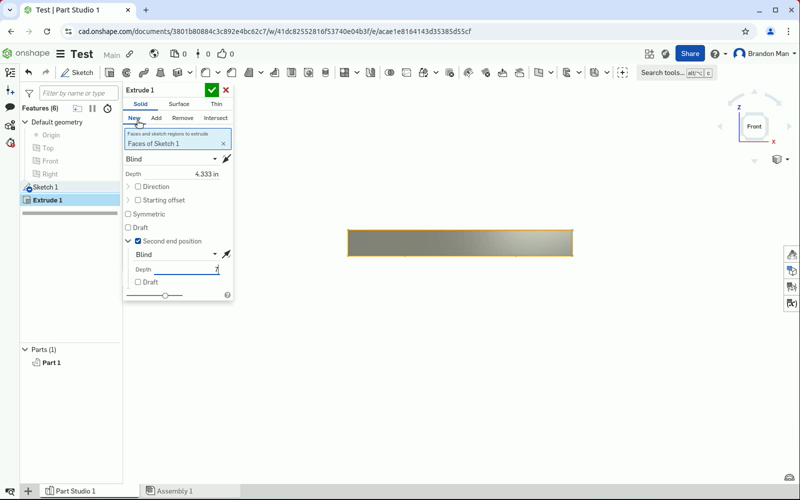
key(enter)
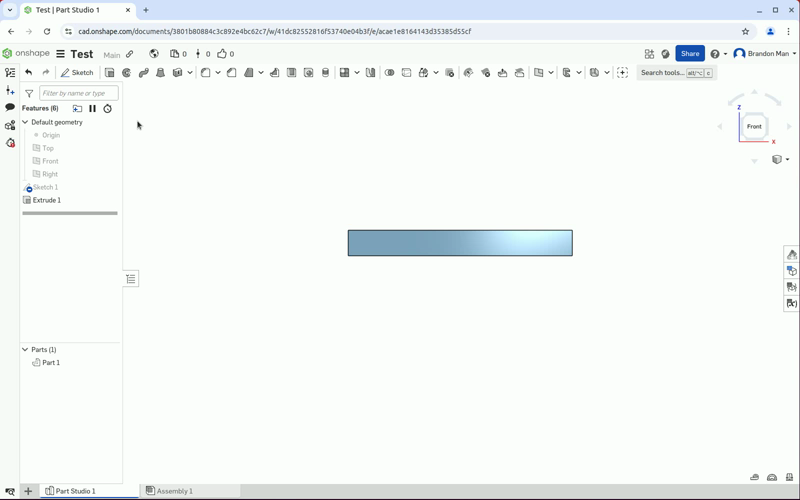
key(shift+h)
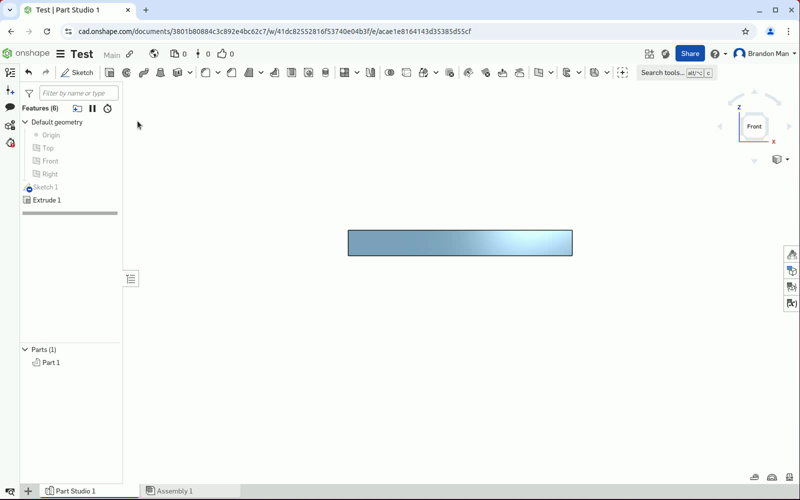
key(shift+h)
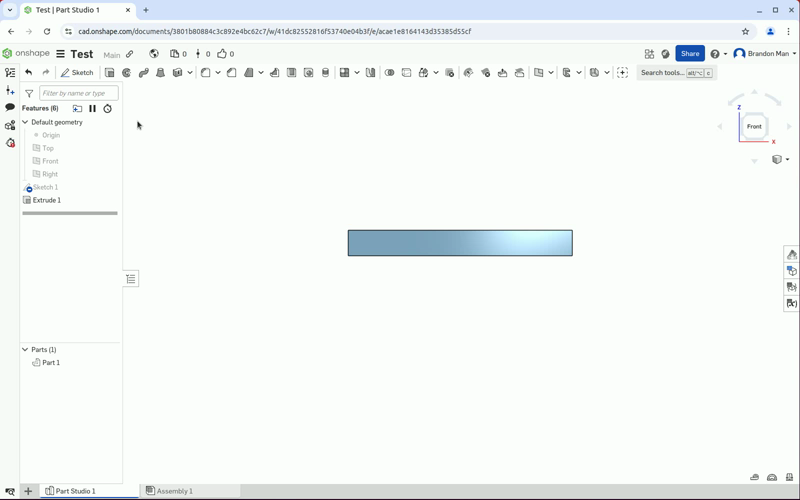
mouse_move(73, 189)
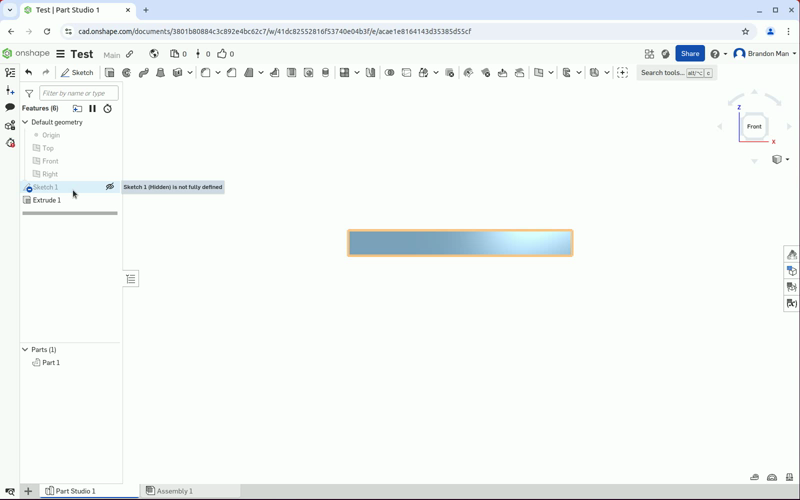
click(73, 189)
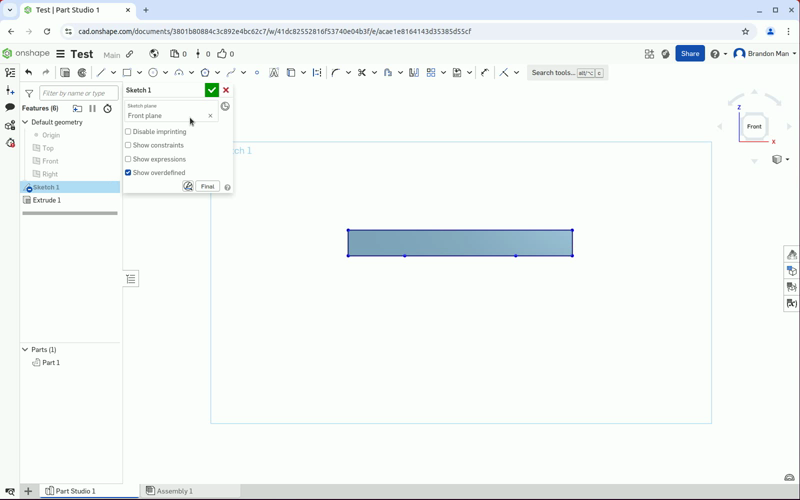
mouse_move(229, 92)
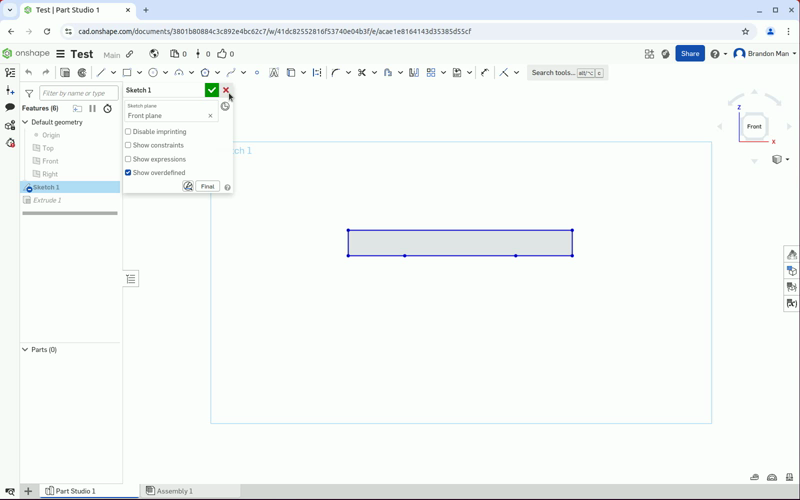
click(229, 92)
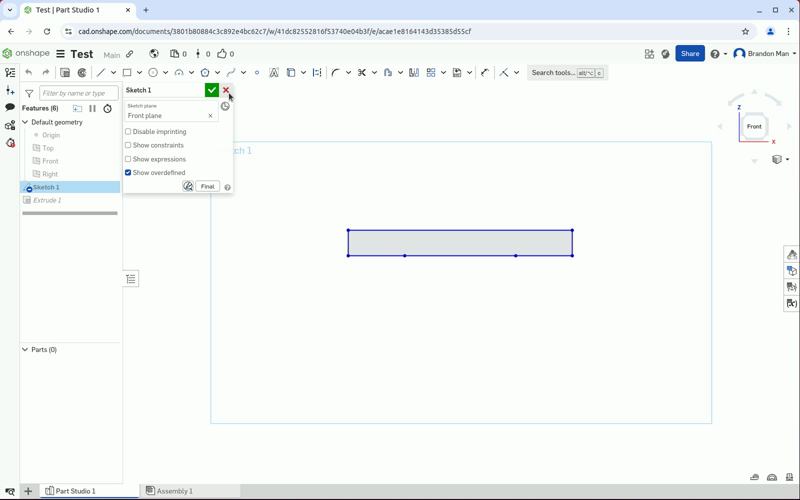
key(shift+s)
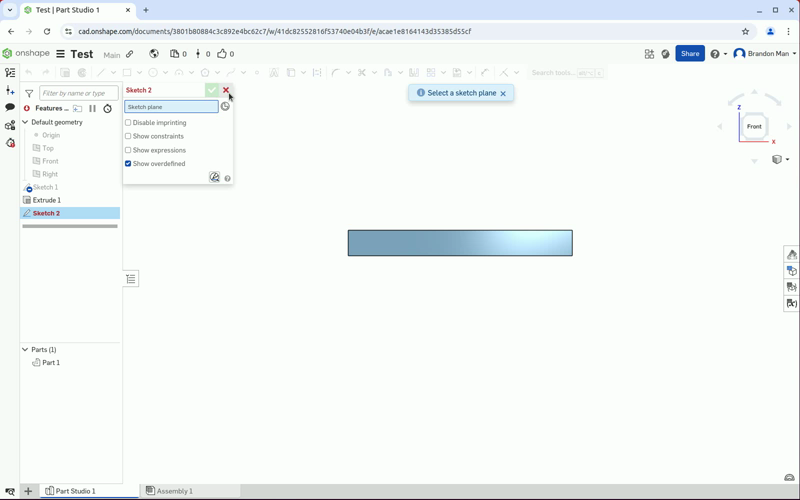
mouse_move(73, 163)
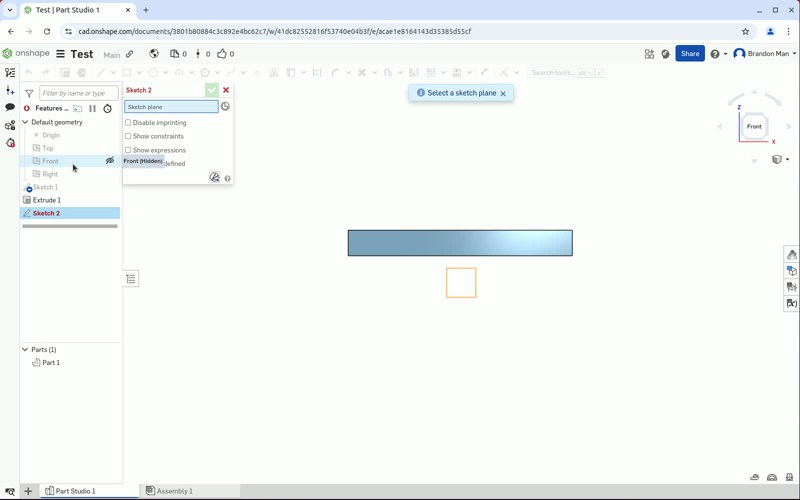
click(73, 163)
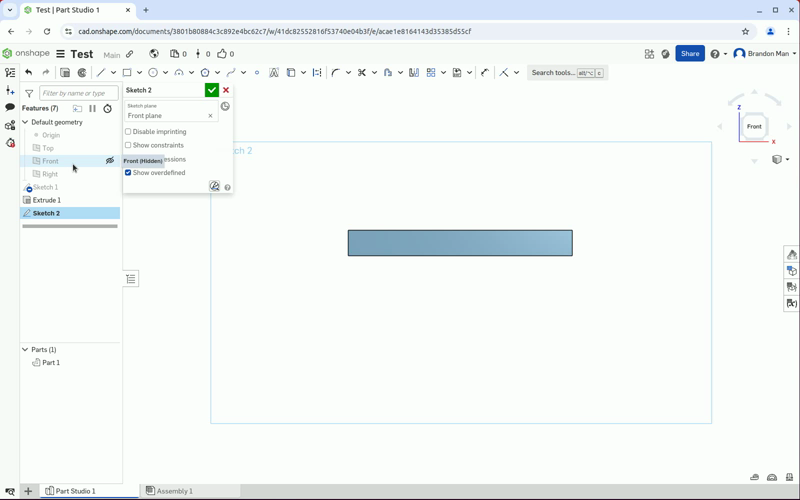
mouse_move(73, 352)
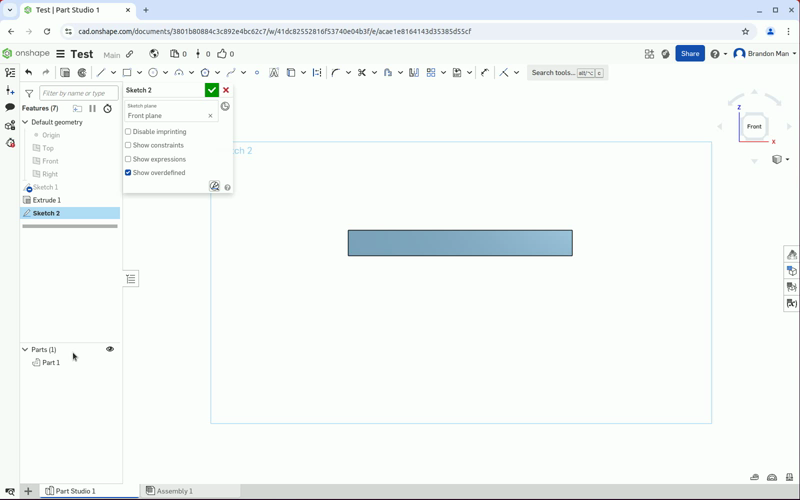
key(y)
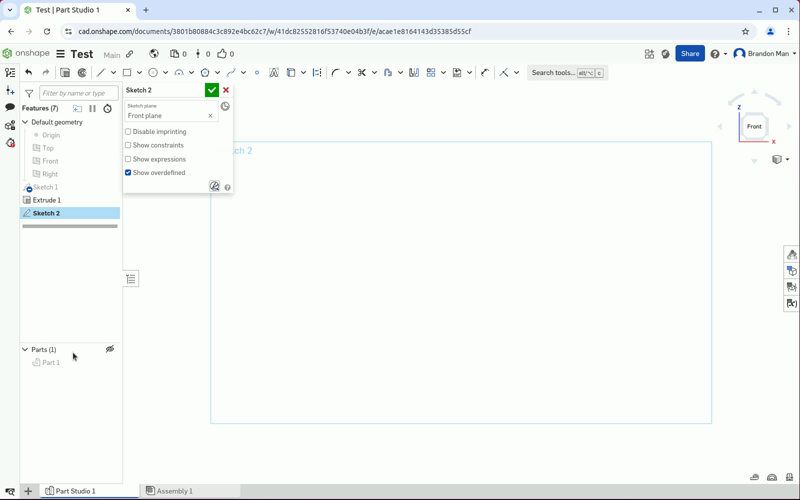
key(l)
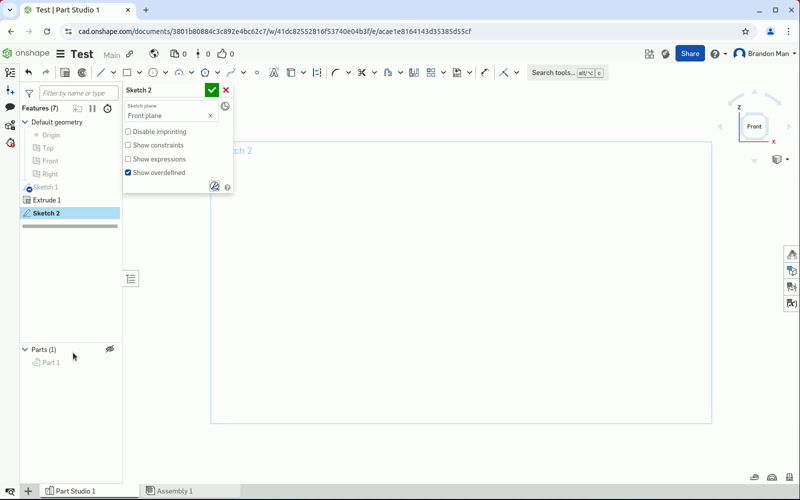
key_down(shift)
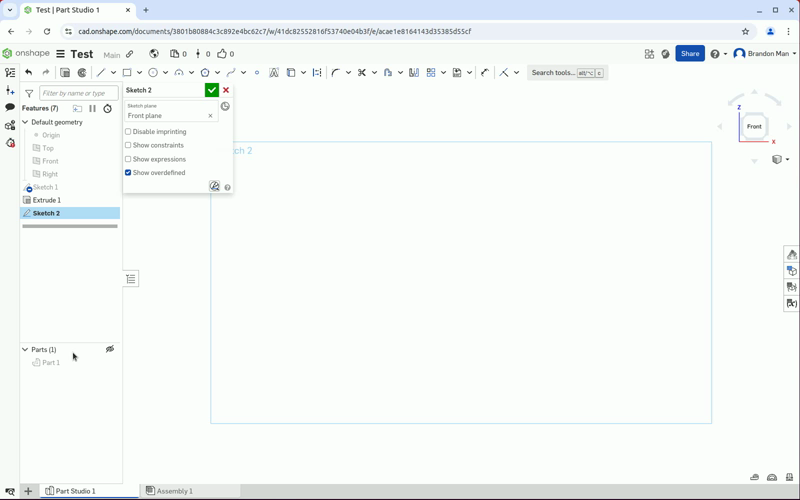
mouse_move(348, 282)
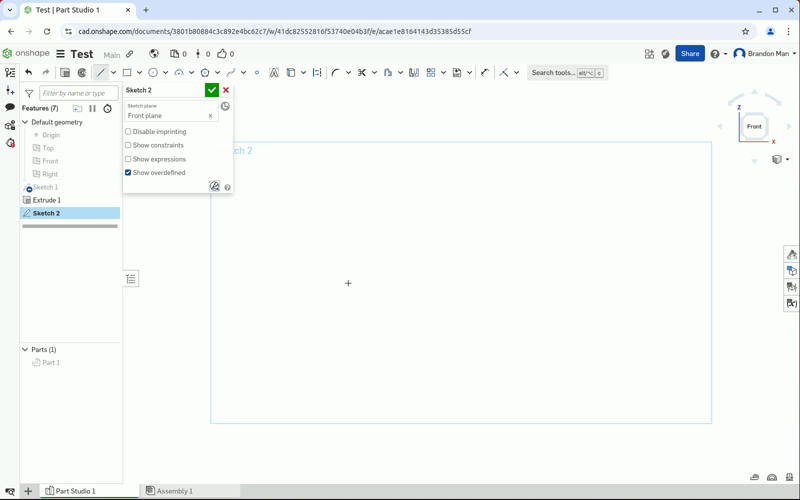
click(348, 282)
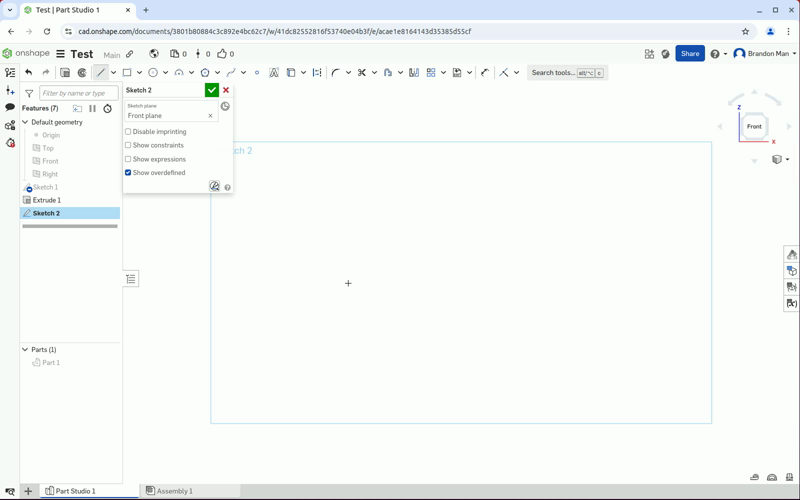
key_up(shift)
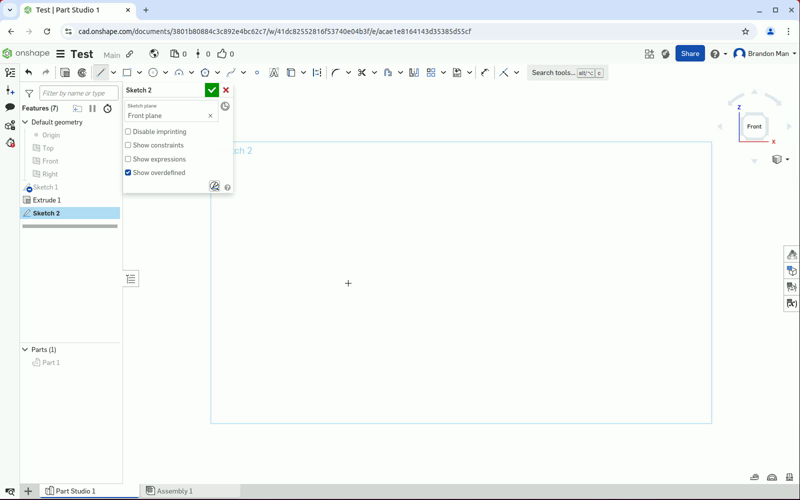
key_down(shift)
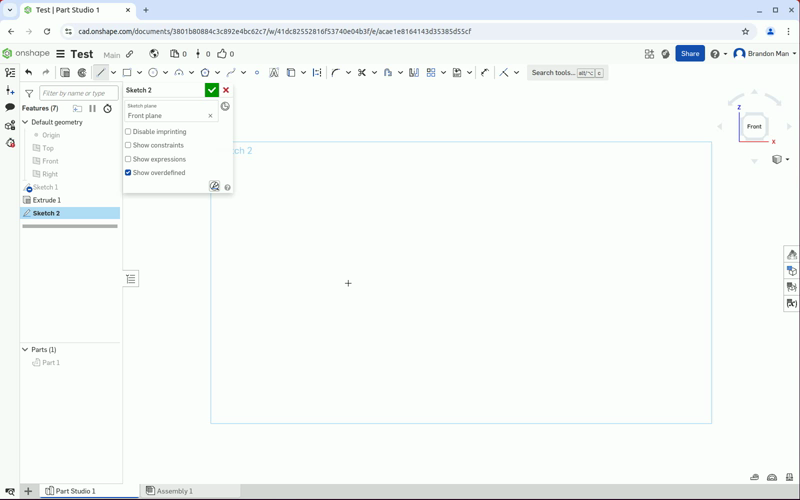
mouse_move(378, 282)
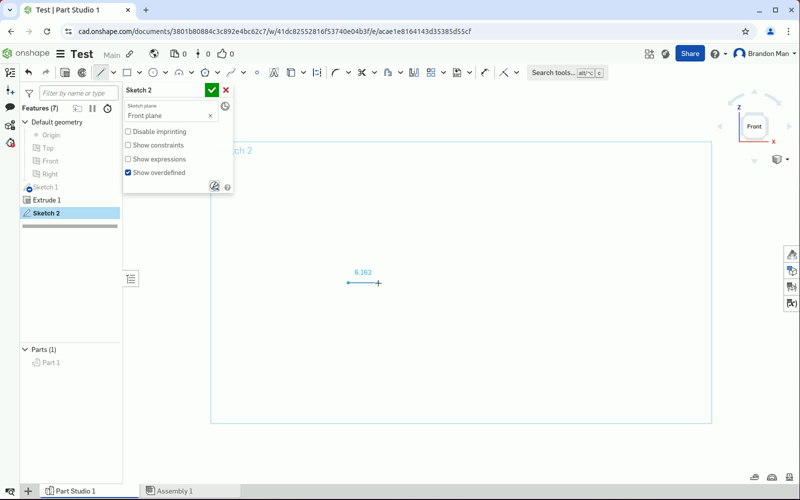
mouse_move(404, 282)
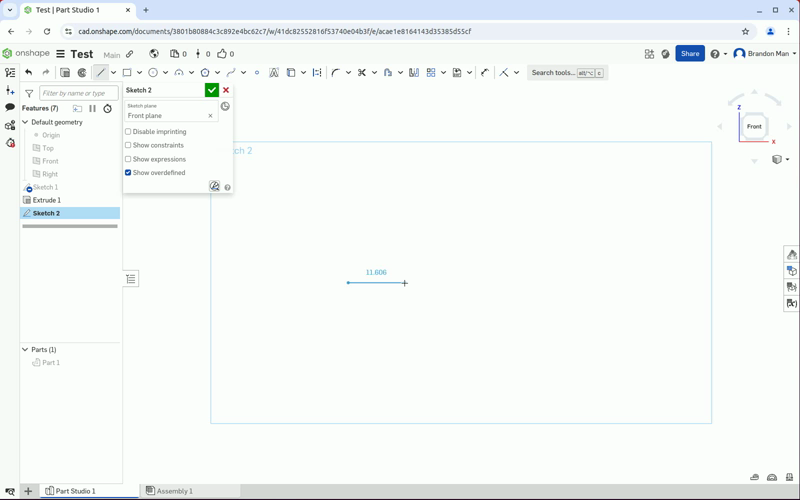
click(404, 282)
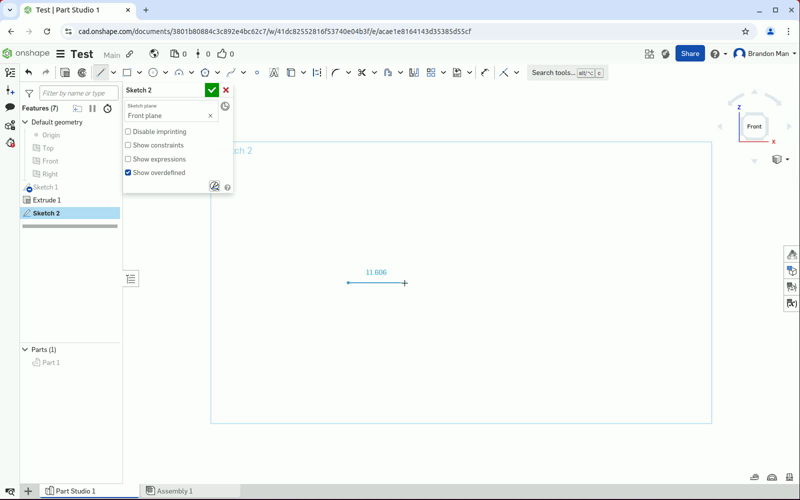
key_up(shift)
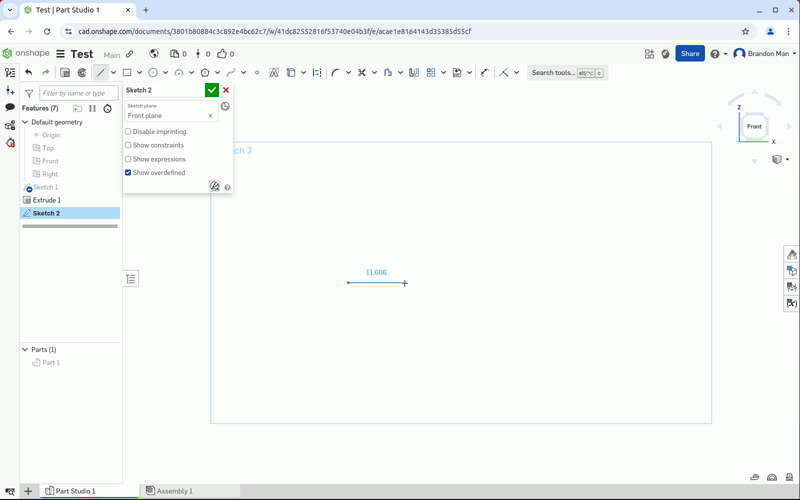
key_down(shift)
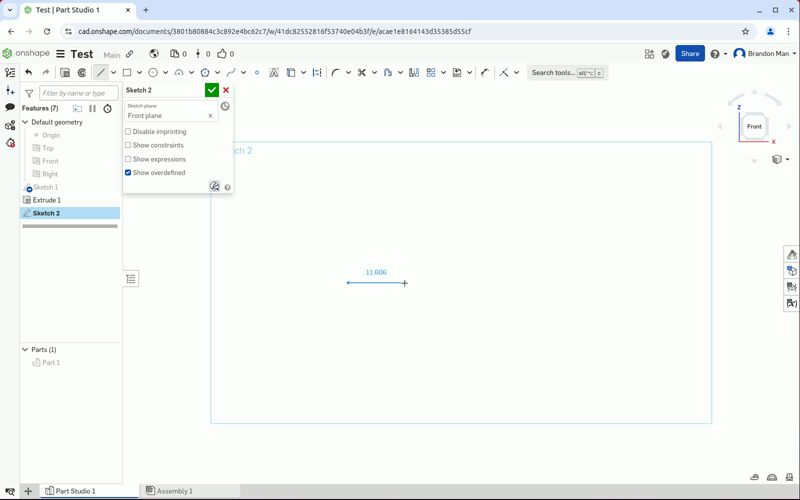
mouse_move(434, 282)
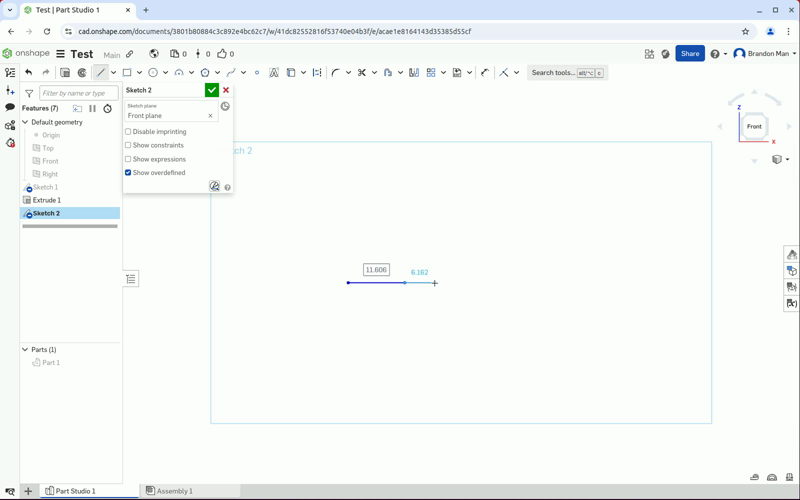
mouse_move(404, 255)
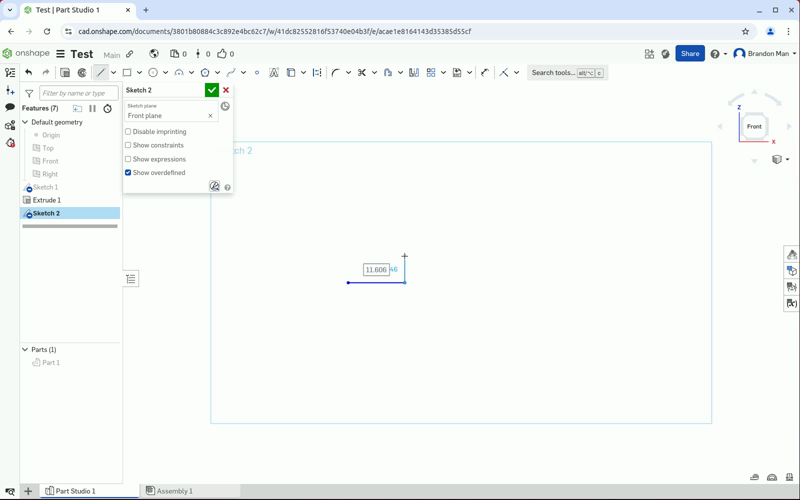
click(404, 255)
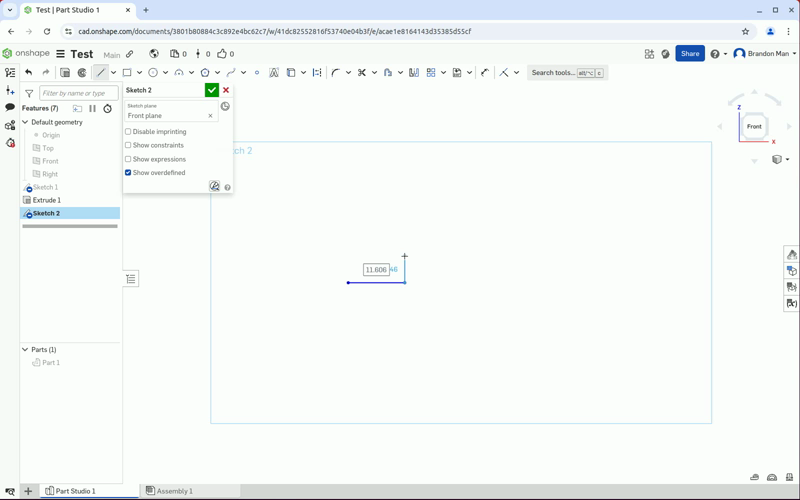
key_up(shift)
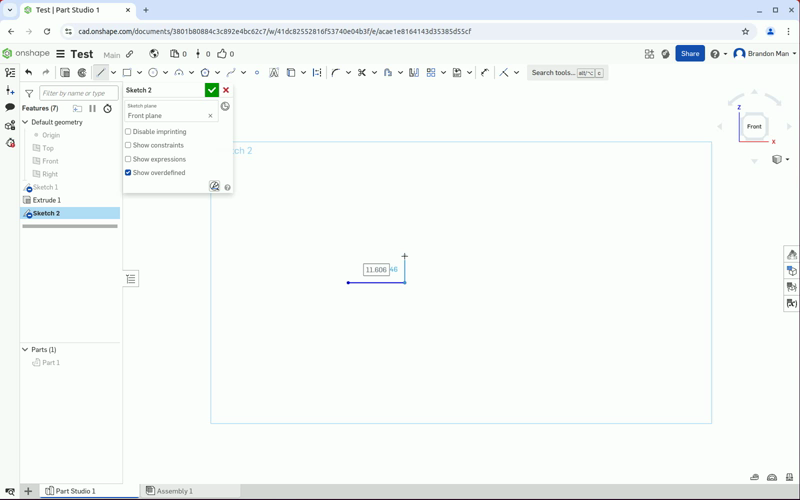
key_down(shift)
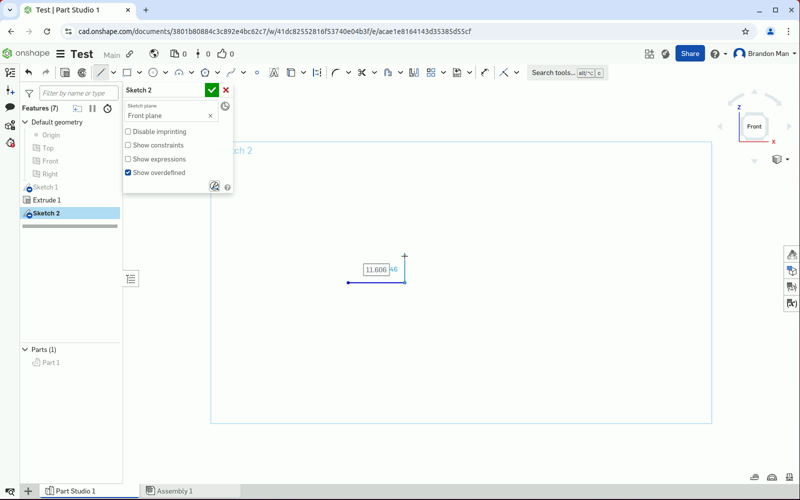
mouse_move(434, 255)
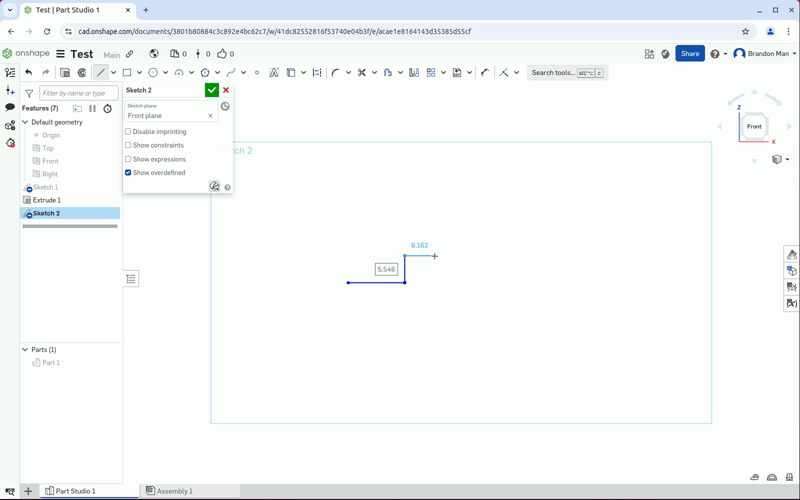
mouse_move(348, 255)
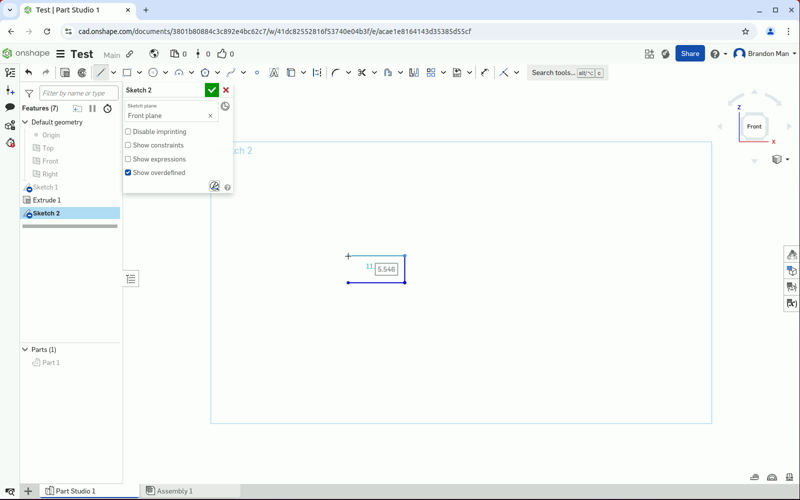
click(348, 255)
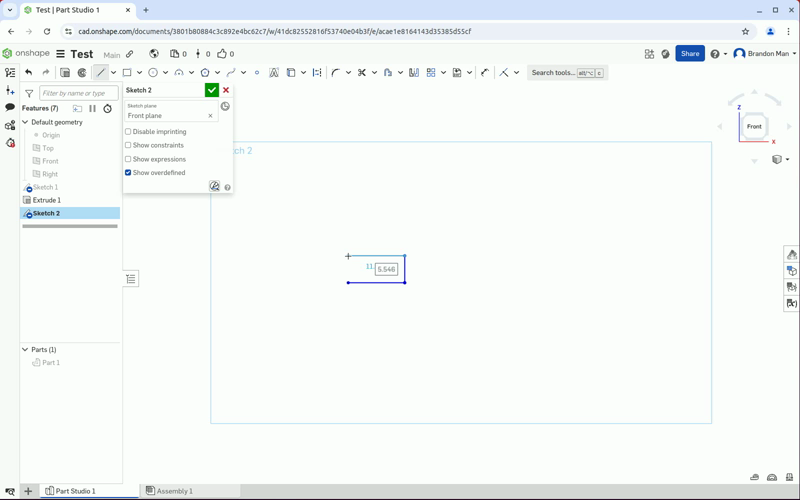
key_up(shift)
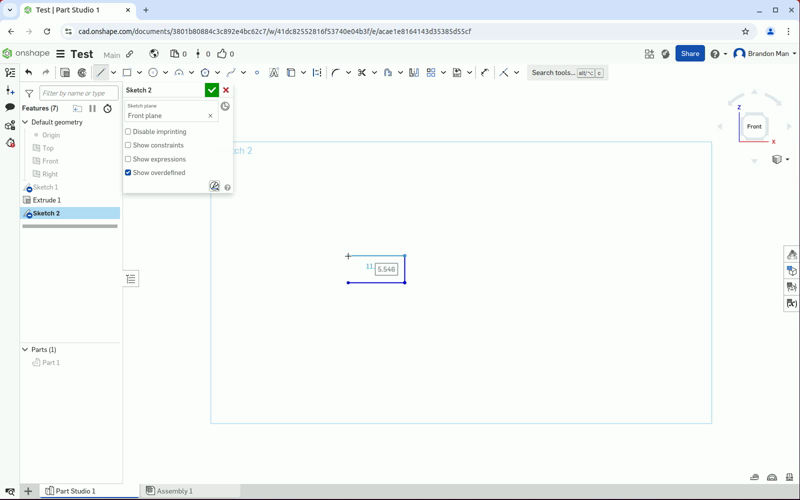
mouse_move(378, 255)
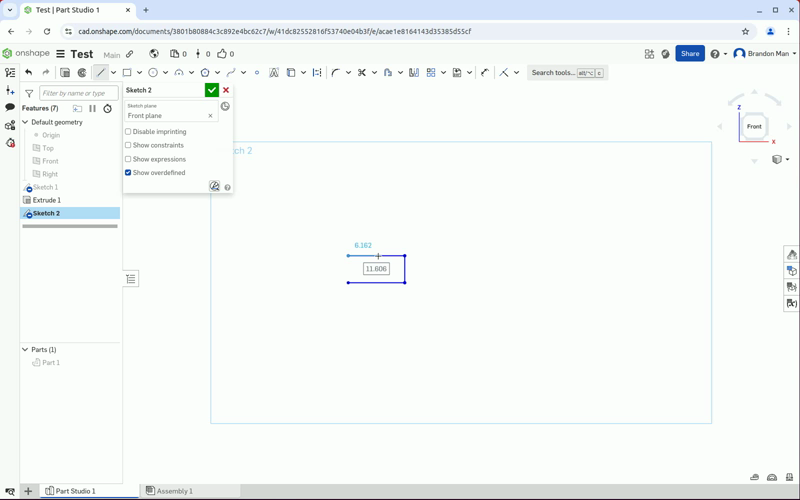
key_down(shift)
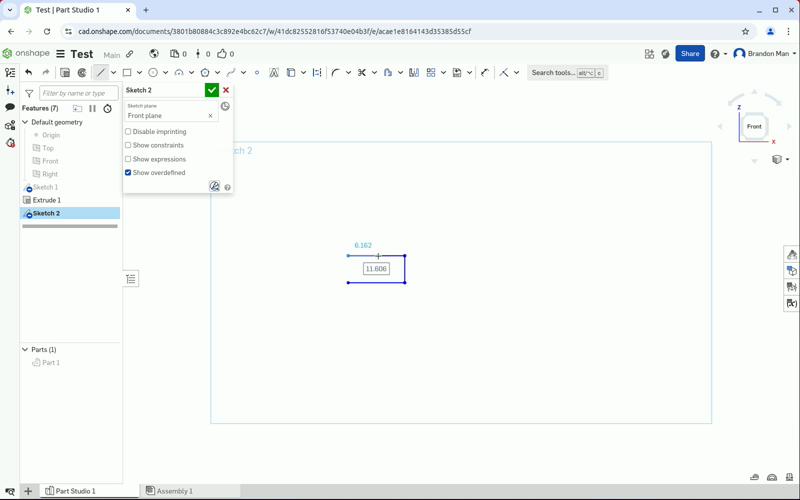
mouse_move(348, 282)
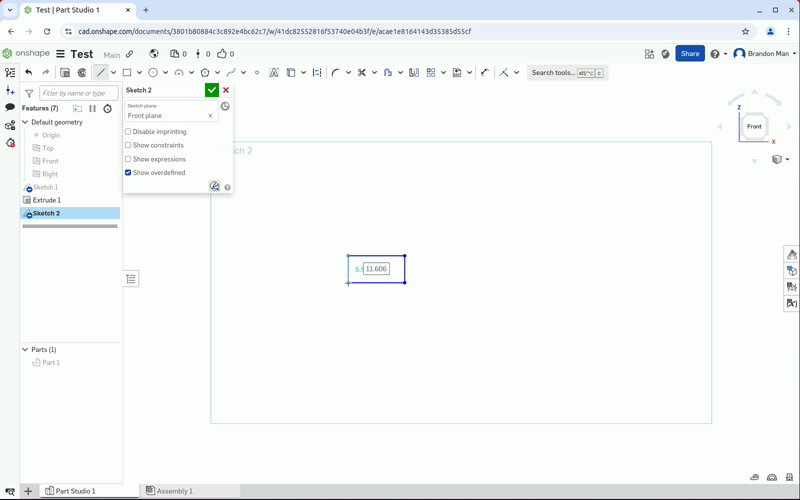
key_up(shift)
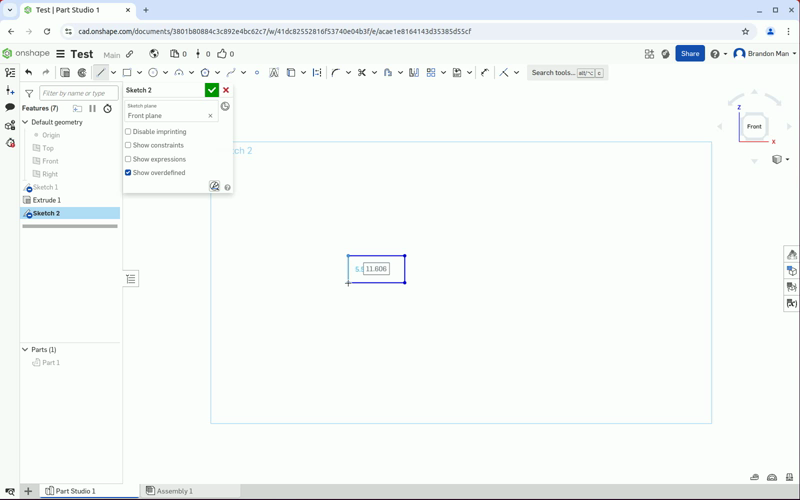
click(348, 282)
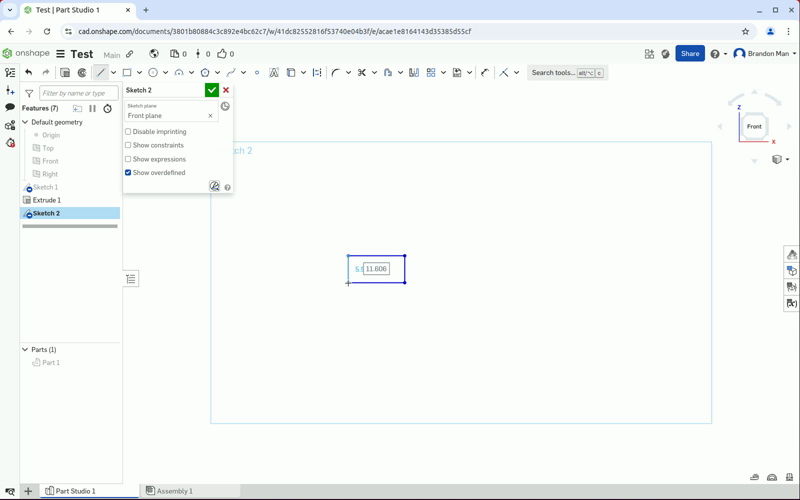
key(esc)
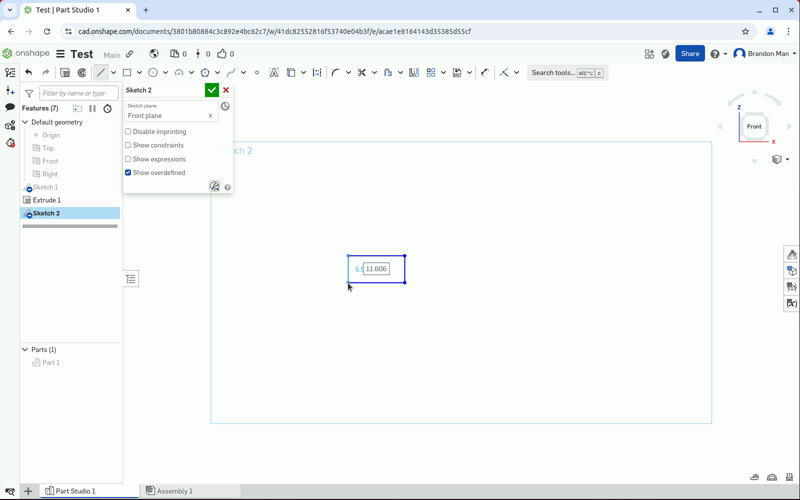
mouse_move(387, 278)
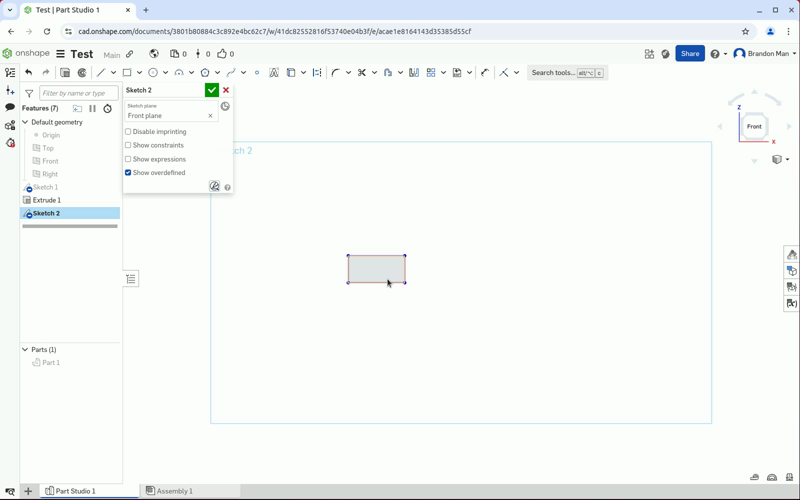
scroll(6)
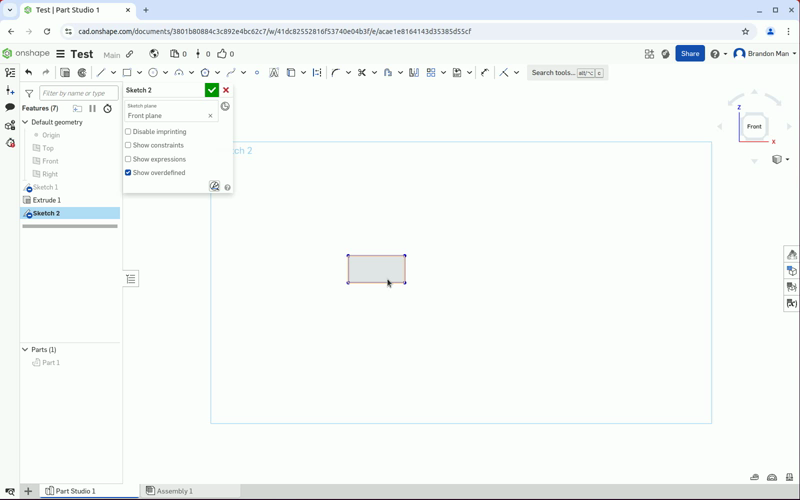
scroll(6)
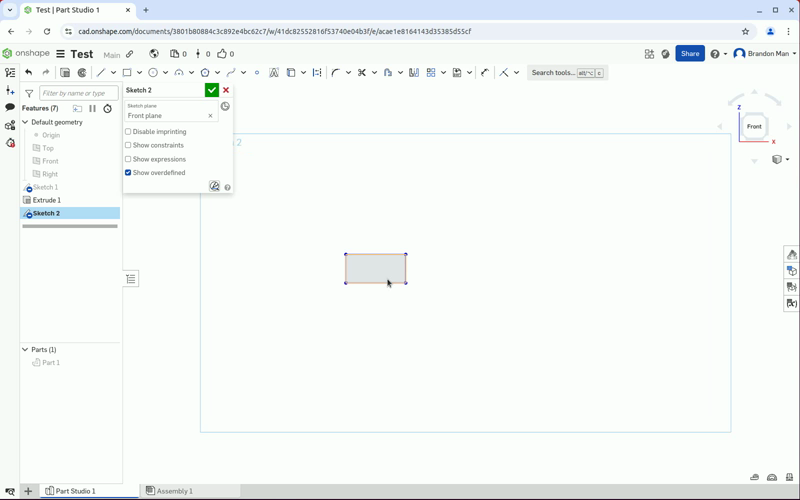
scroll(6)
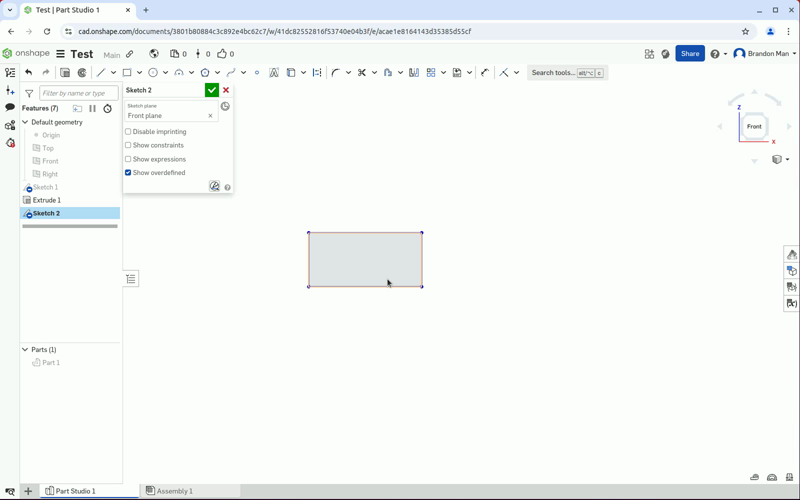
scroll(6)
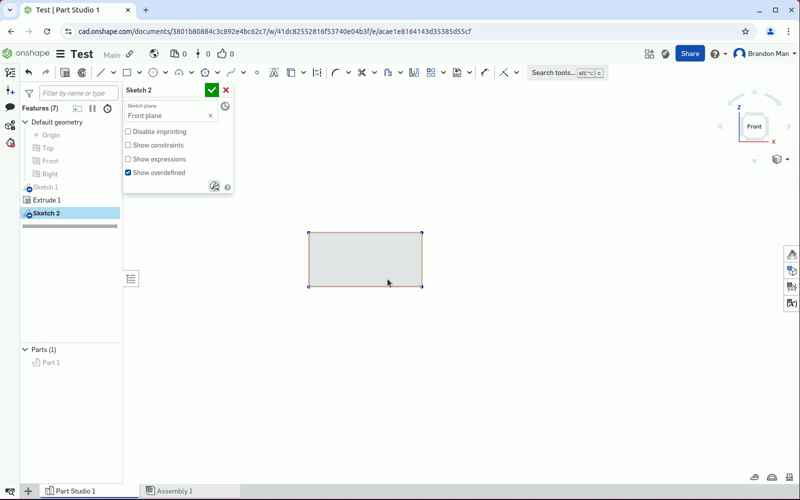
scroll(6)
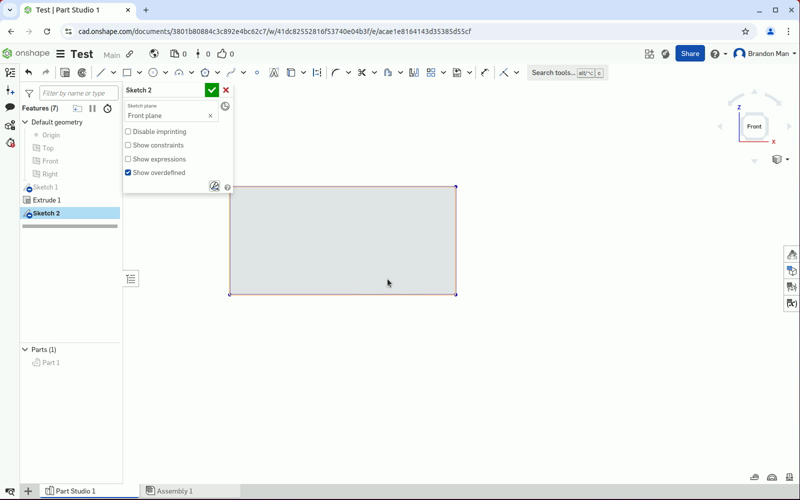
scroll(6)
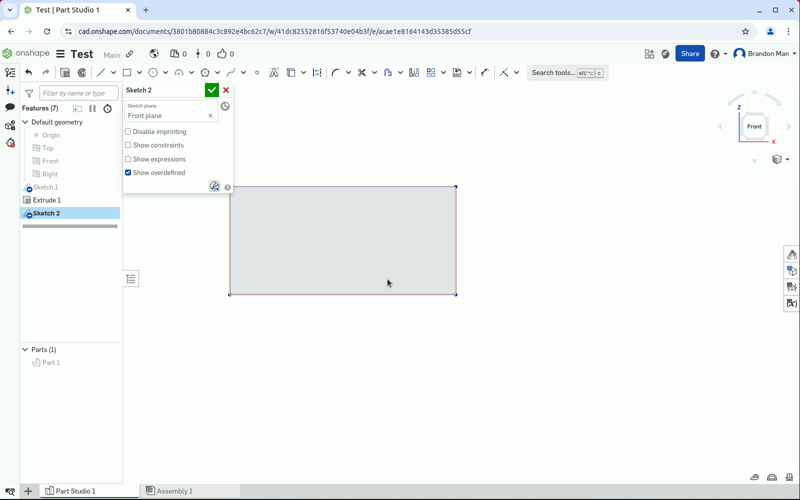
scroll(6)
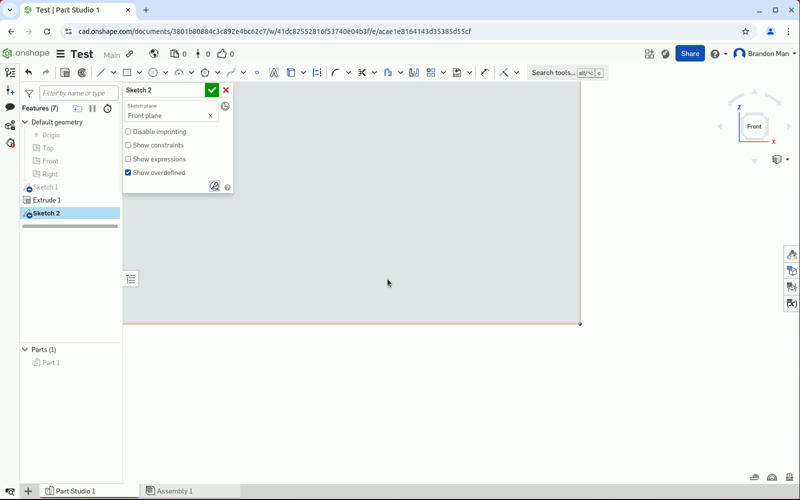
click(387, 278)
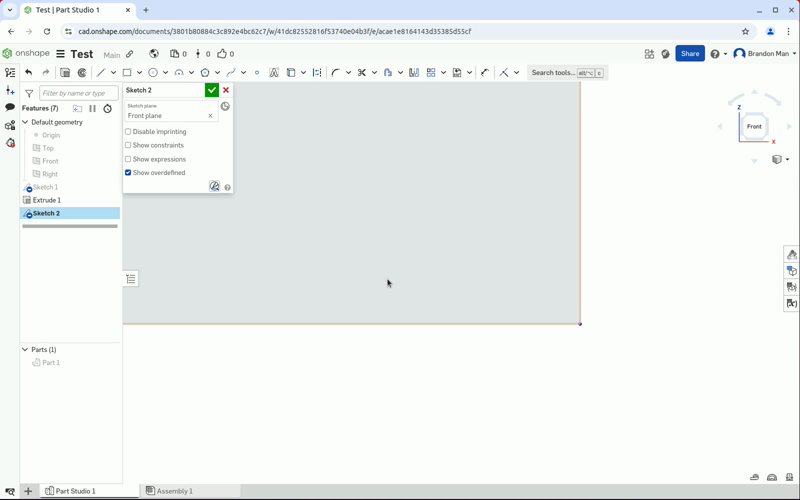
scroll(-6)
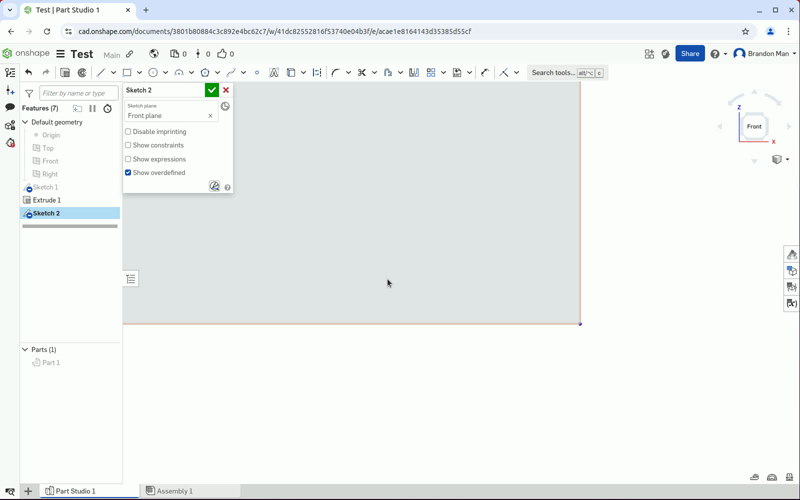
scroll(-6)
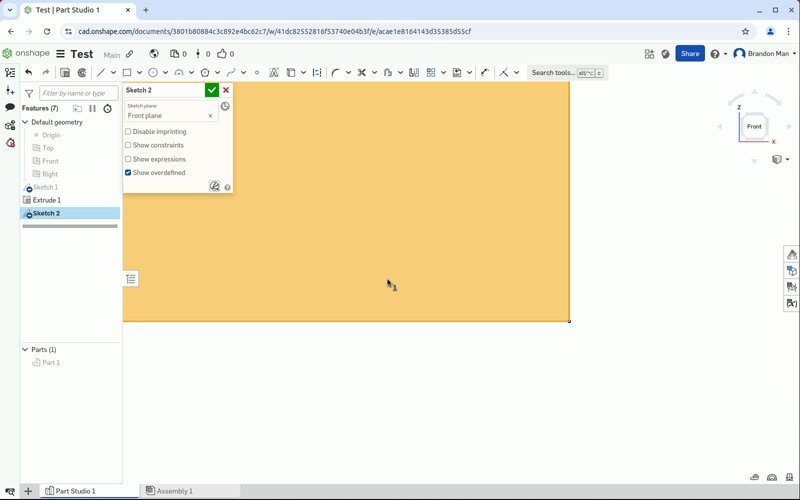
scroll(-6)
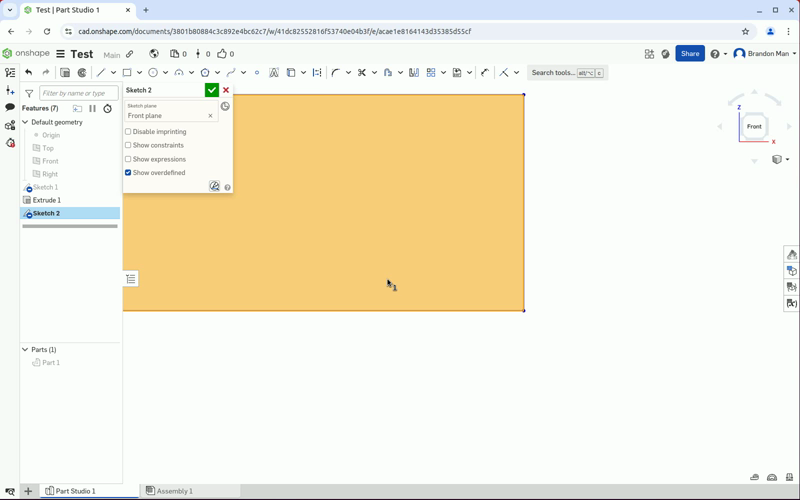
scroll(-6)
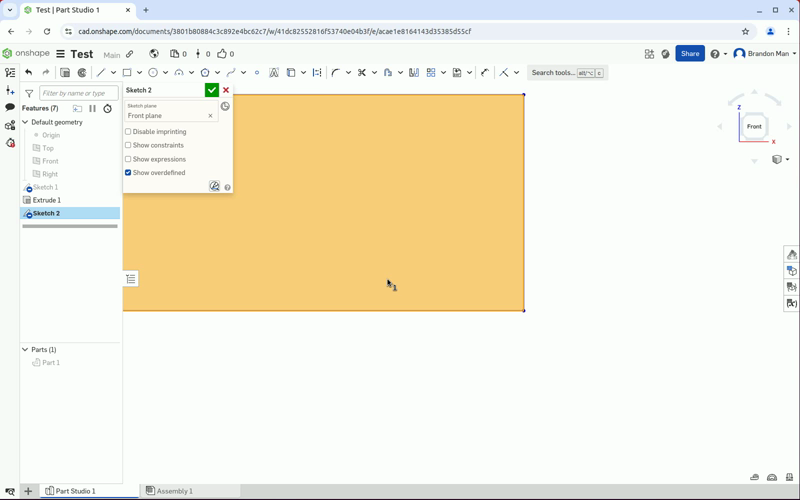
scroll(-6)
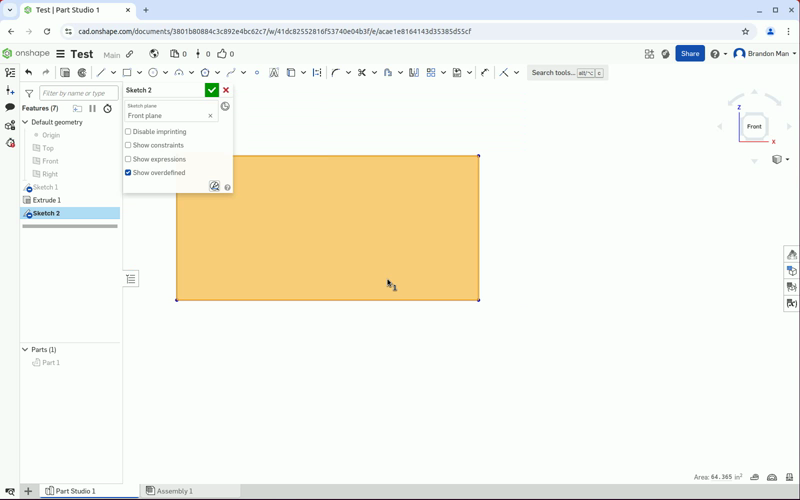
scroll(-6)
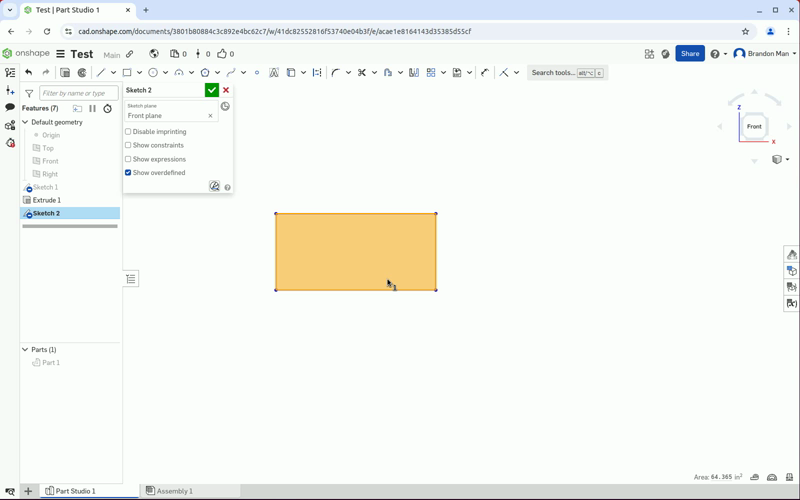
scroll(-6)
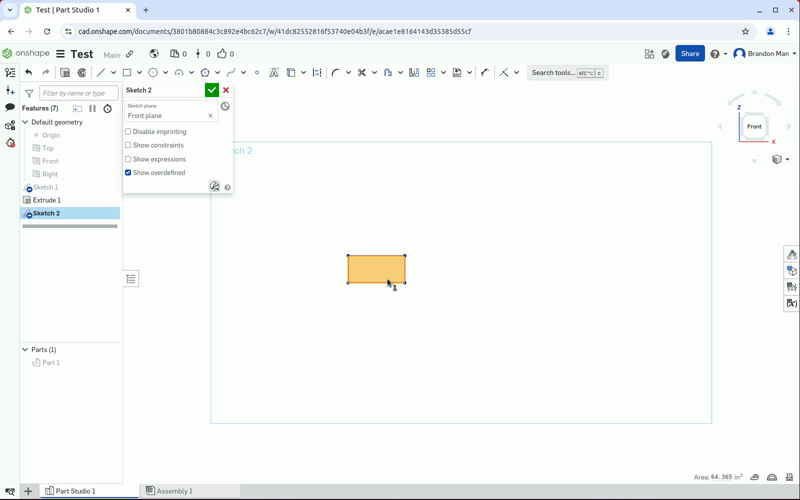
mouse_move(73, 352)
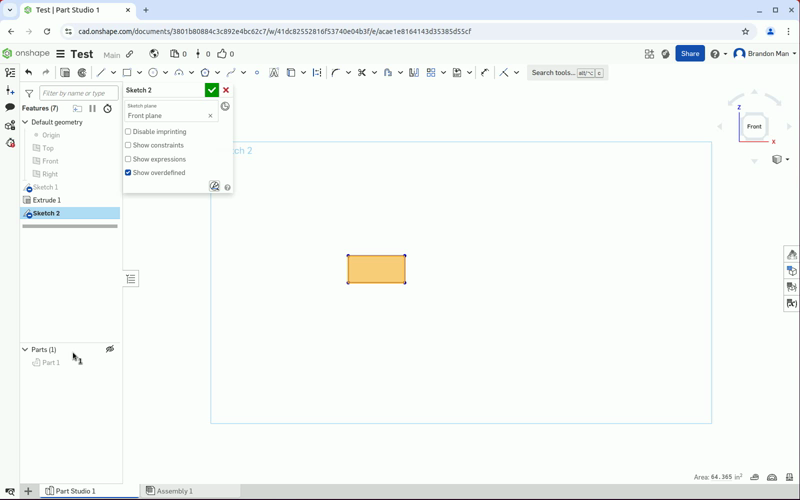
key(shift+y)
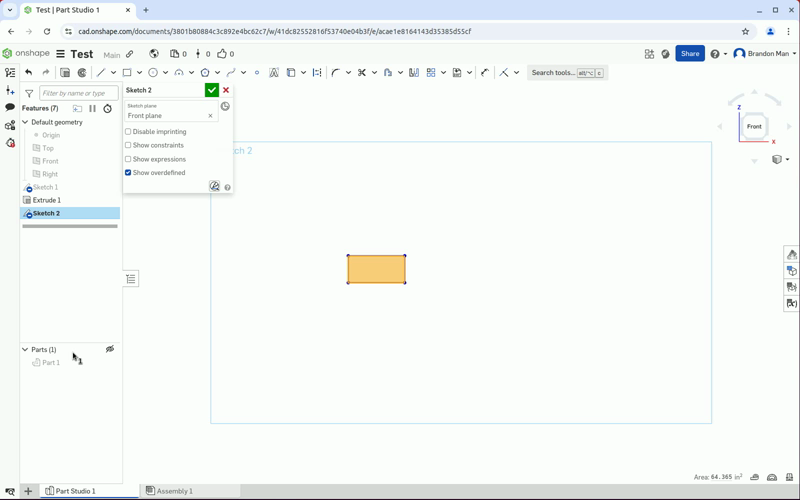
key(shift+e)
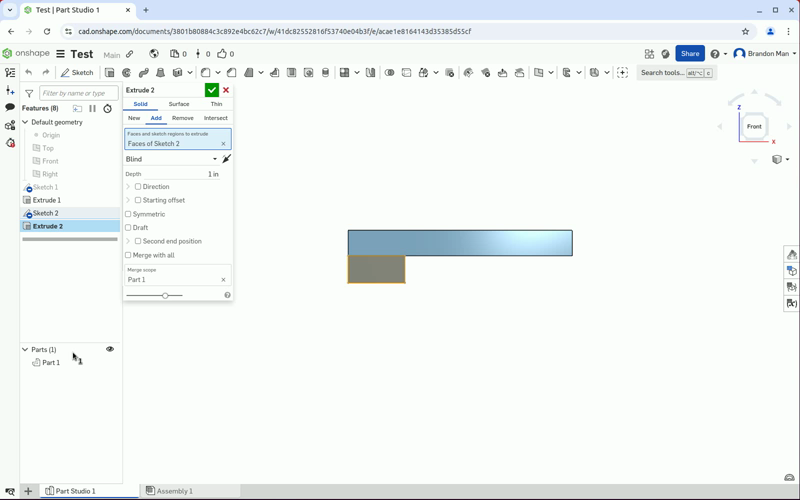
mouse_move(143, 106)
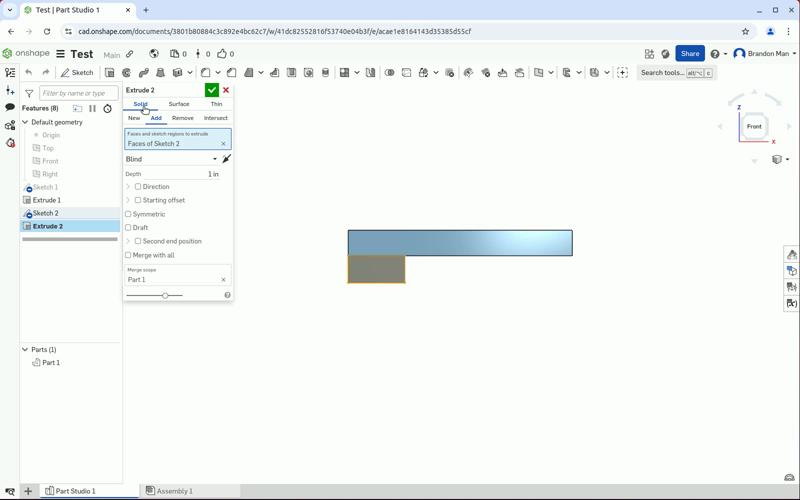
click(143, 106)
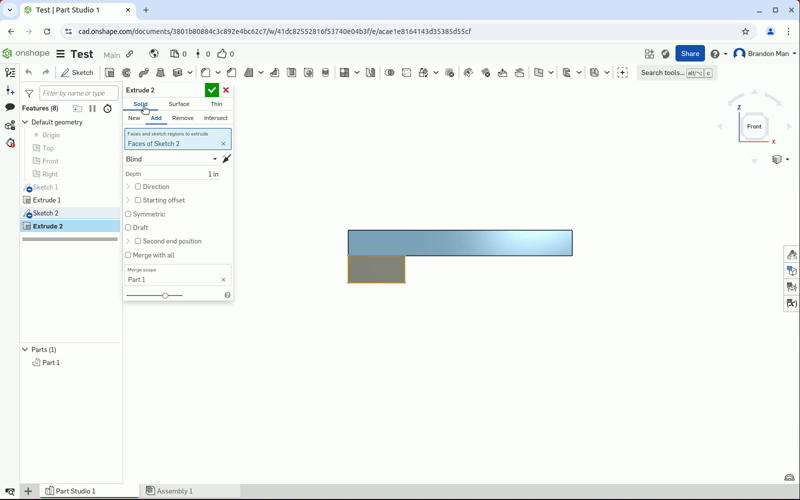
mouse_move(137, 120)
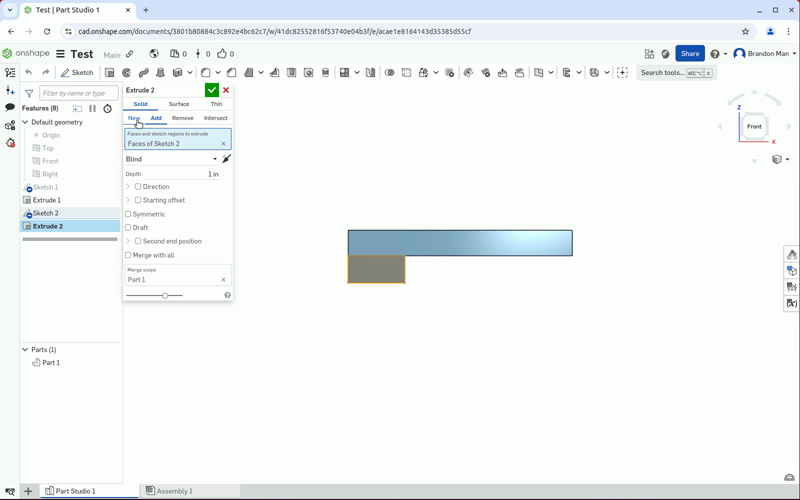
click(137, 120)
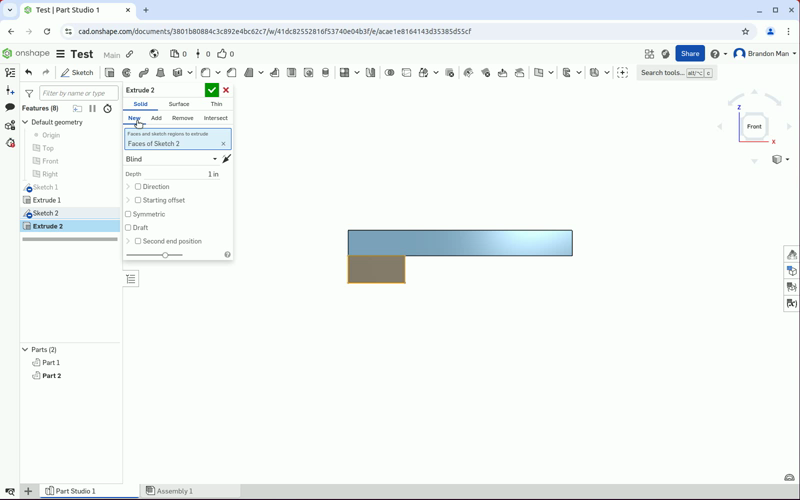
key(tab, 4)
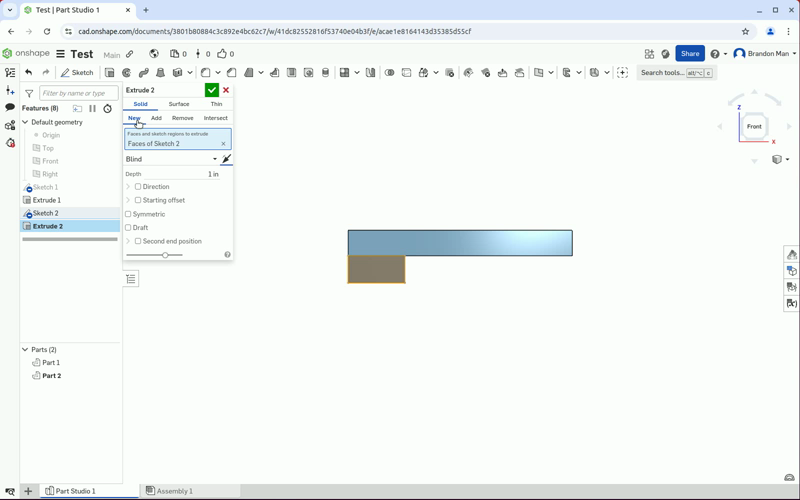
text(4.333)
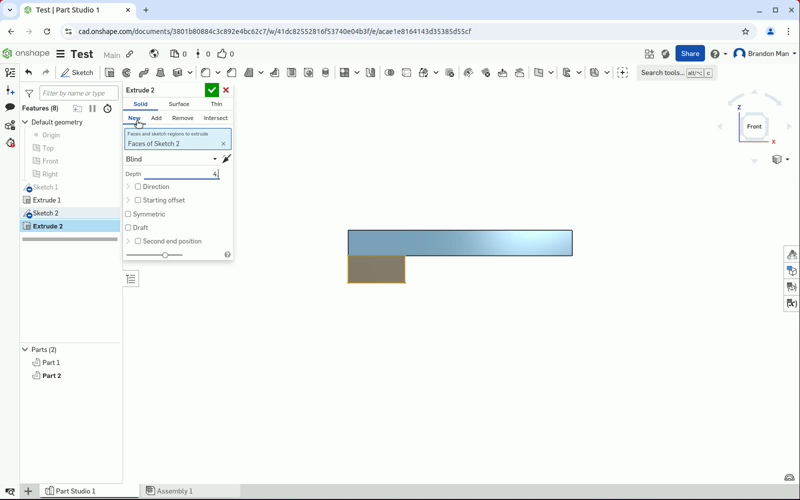
key(tab, 3)
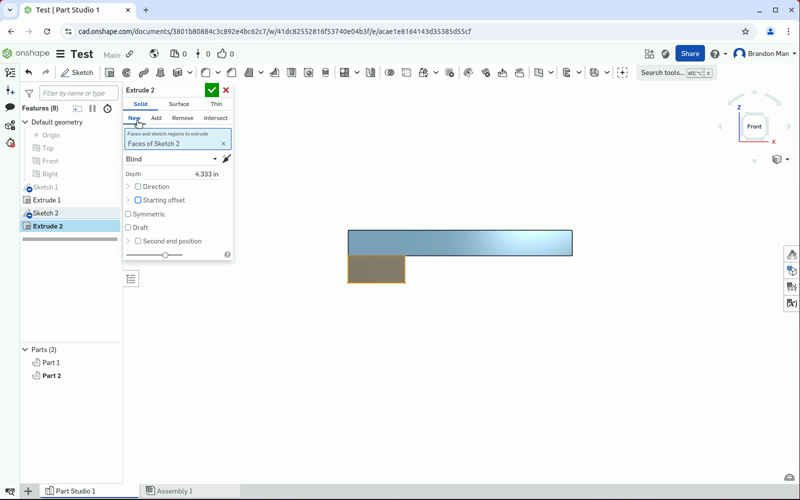
key(tab, 2)
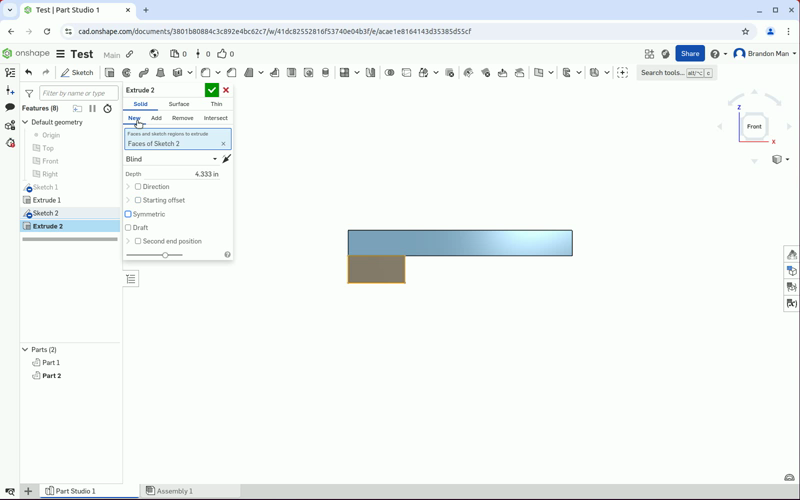
key(space)
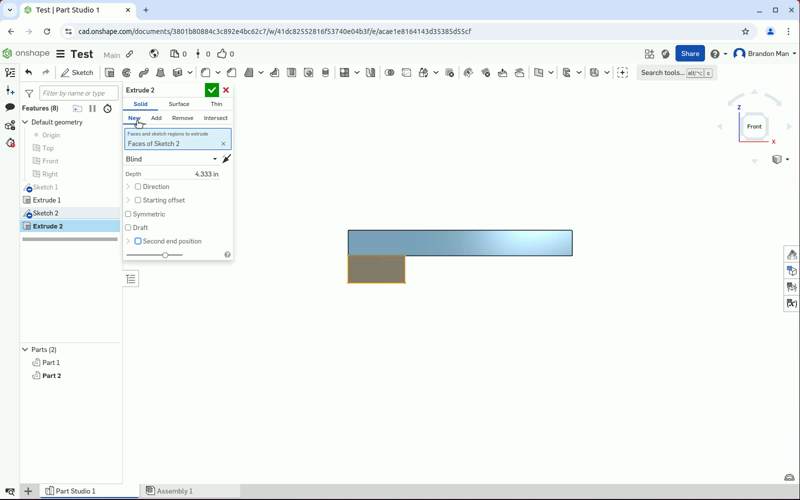
key(tab, 3)
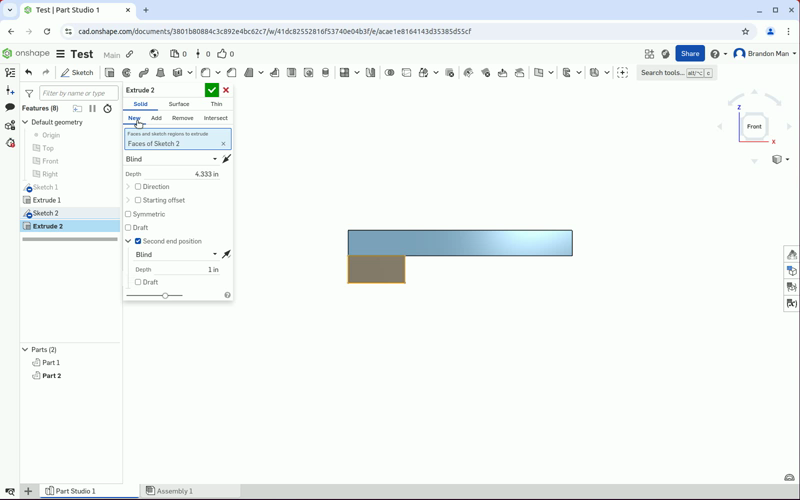
text(7.221)
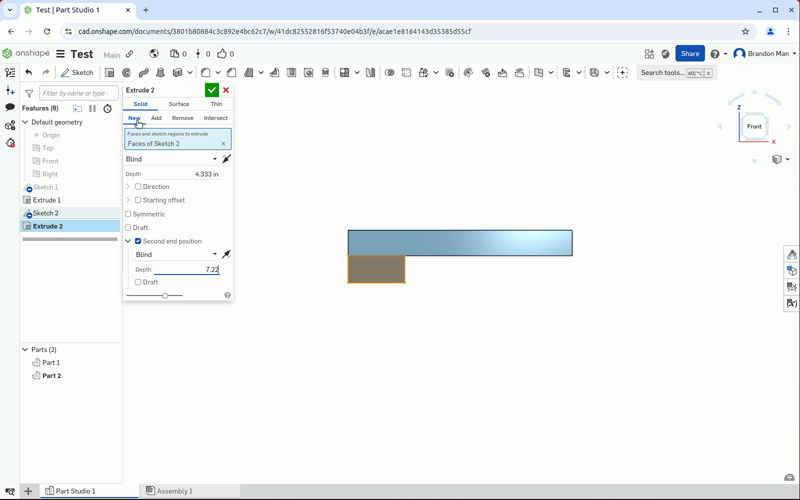
key(enter)
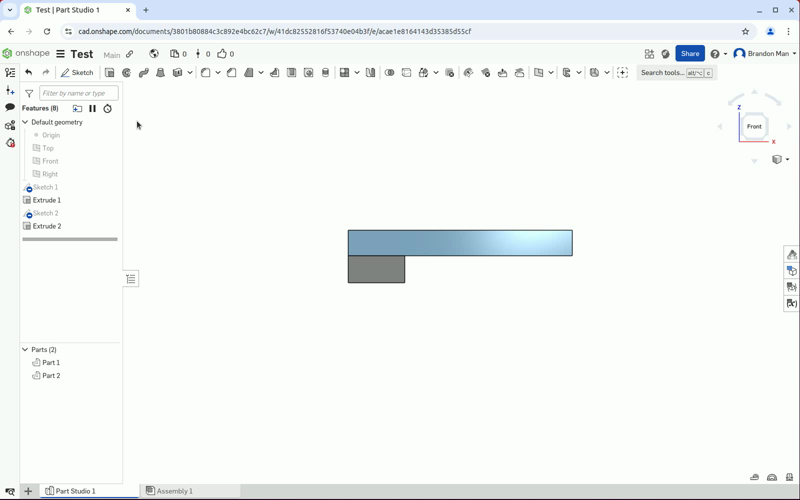
key(shift+h)
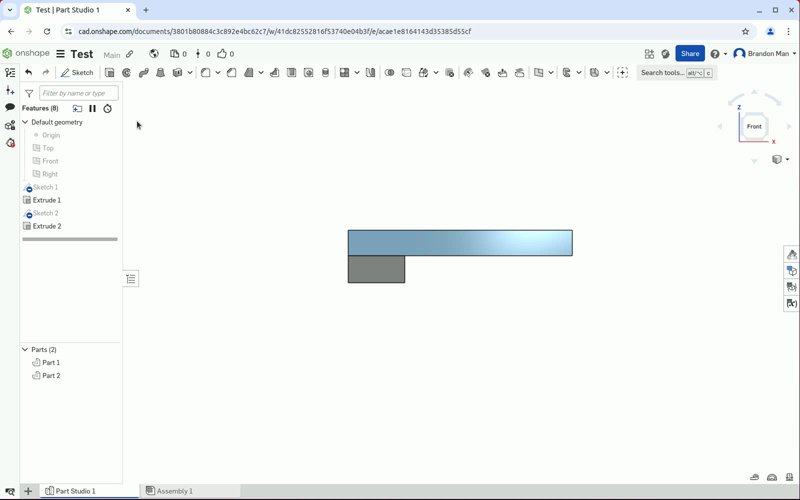
key(shift+h)
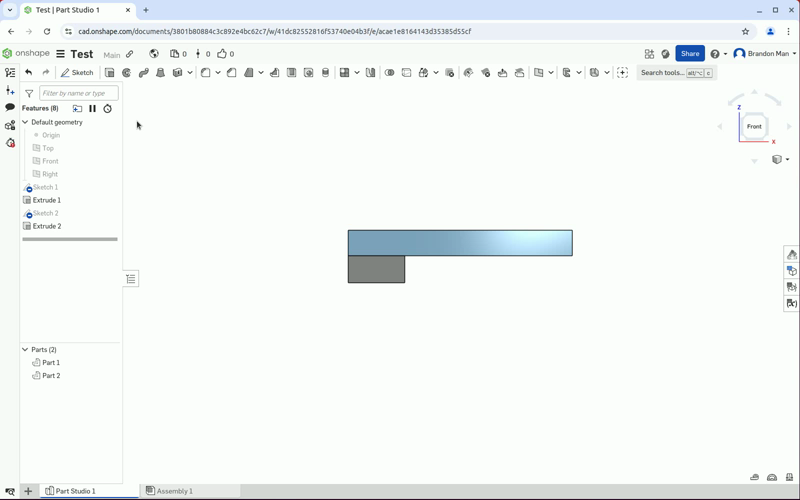
mouse_move(73, 189)
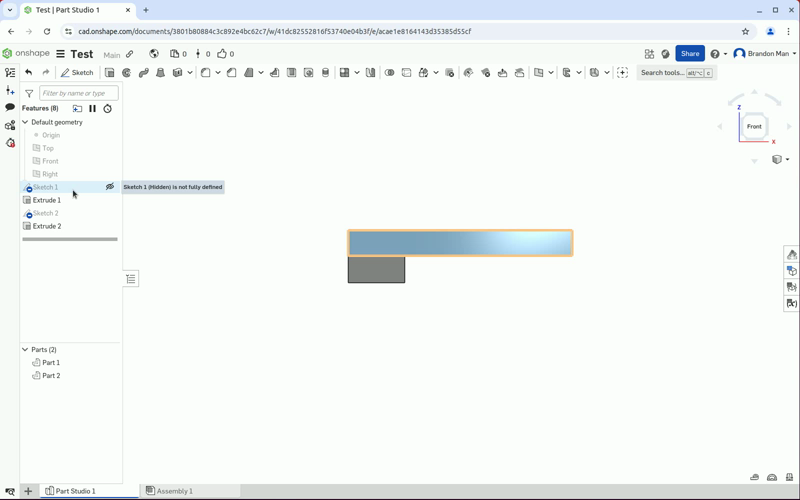
click(73, 189)
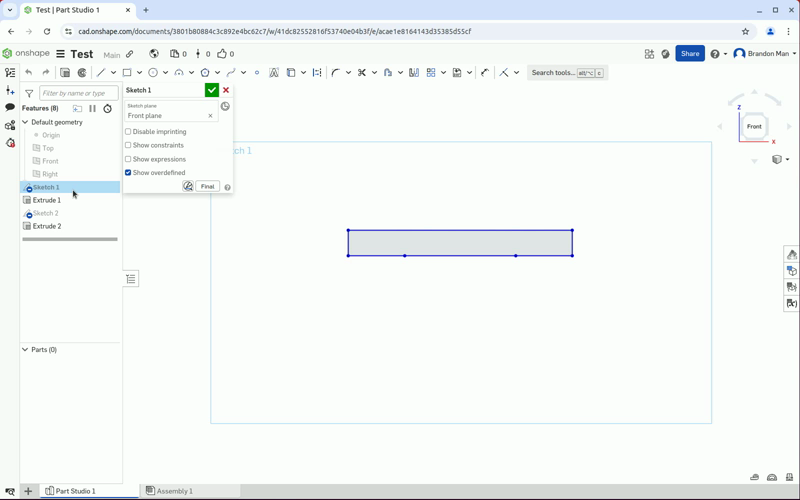
mouse_move(229, 92)
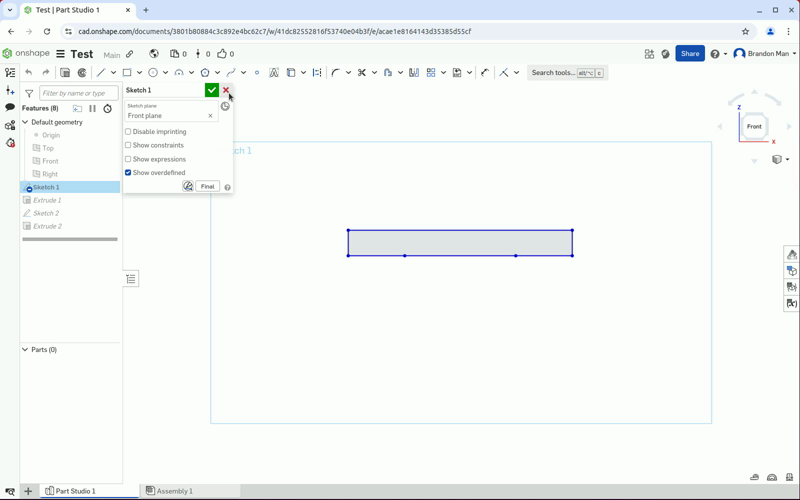
click(229, 92)
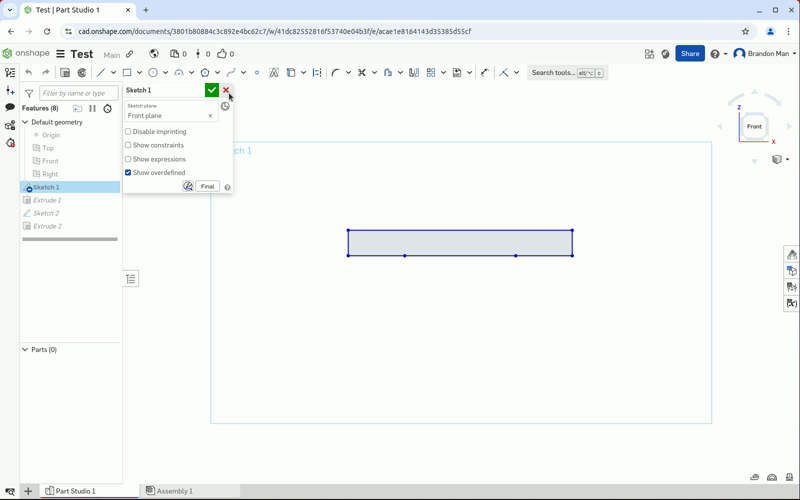
key(shift+s)
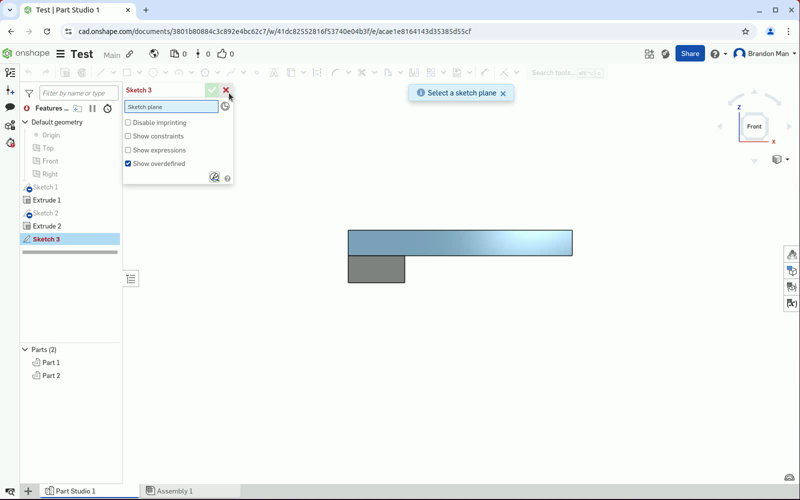
mouse_move(73, 163)
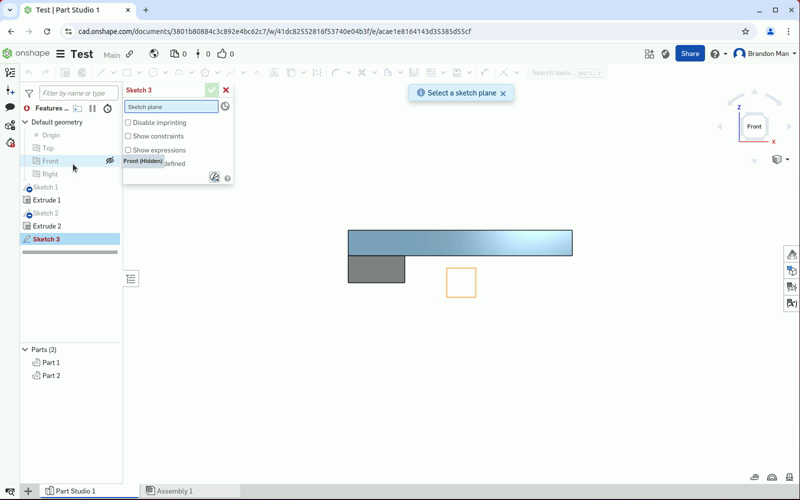
click(73, 163)
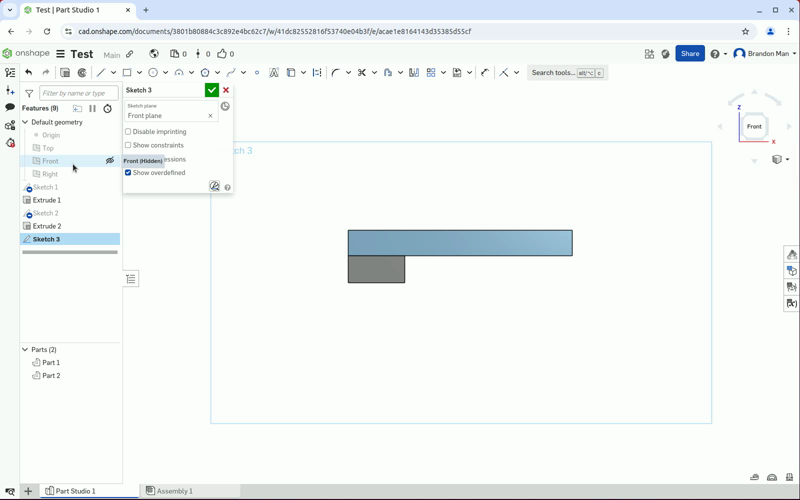
mouse_move(73, 352)
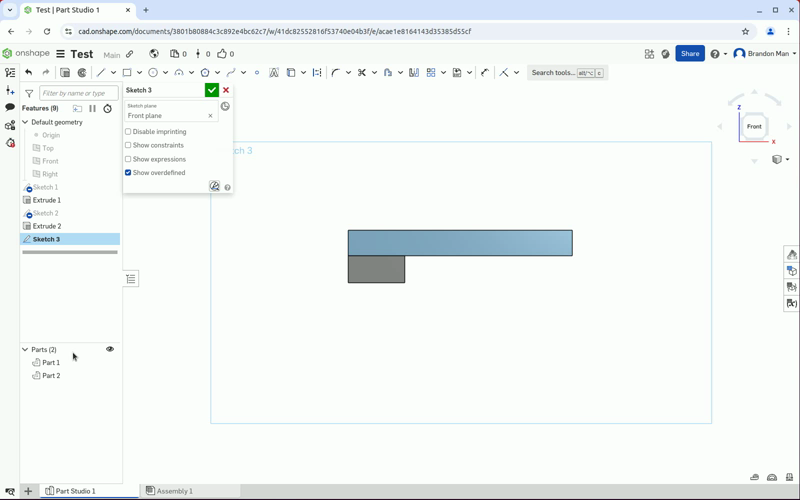
key(y)
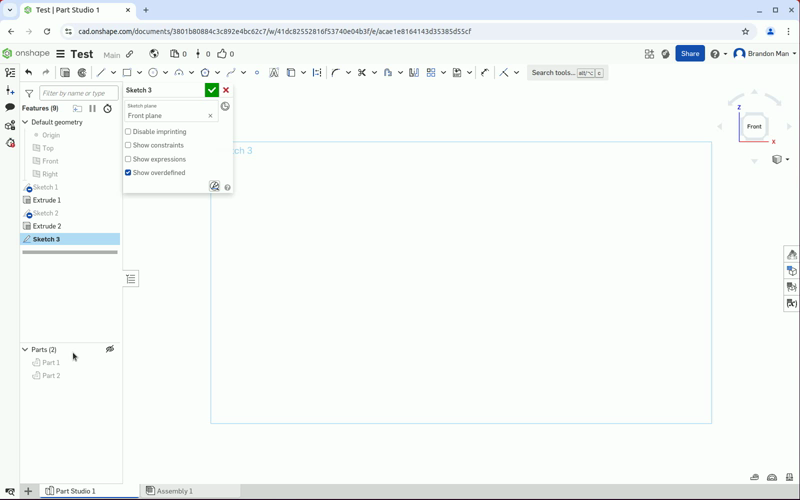
key(l)
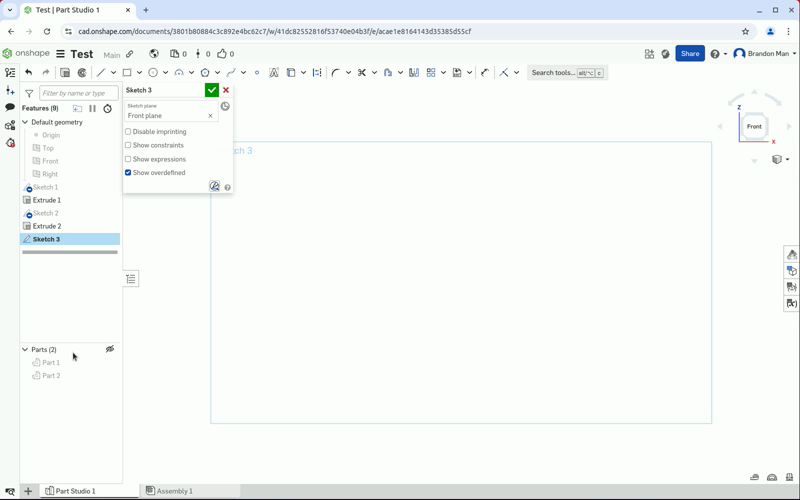
key_down(shift)
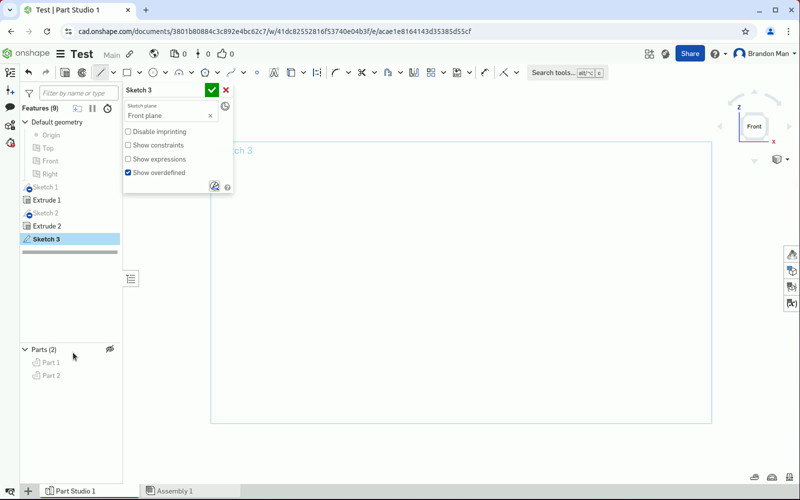
mouse_move(516, 282)
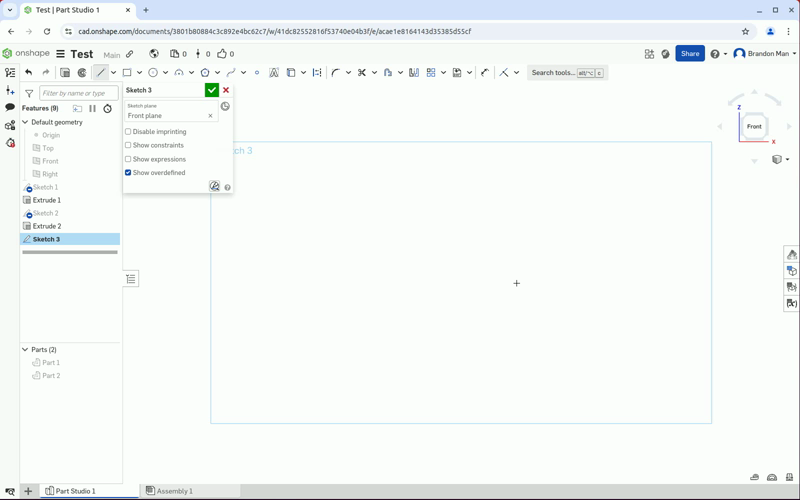
click(516, 282)
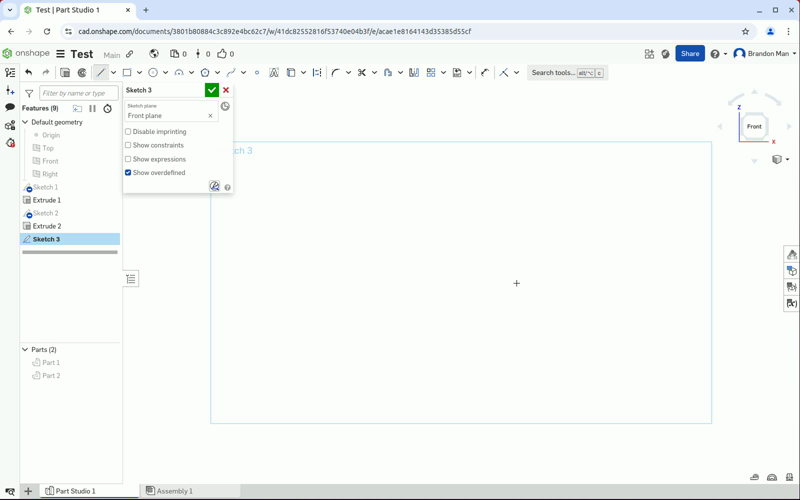
key_up(shift)
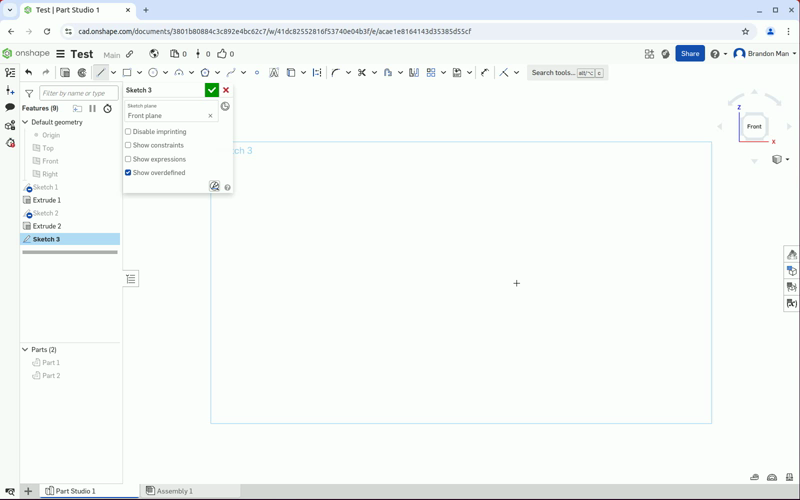
key_down(shift)
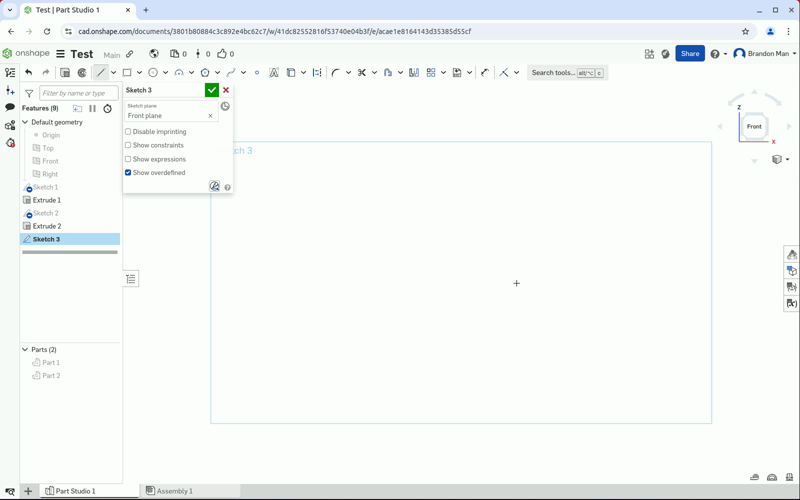
mouse_move(546, 282)
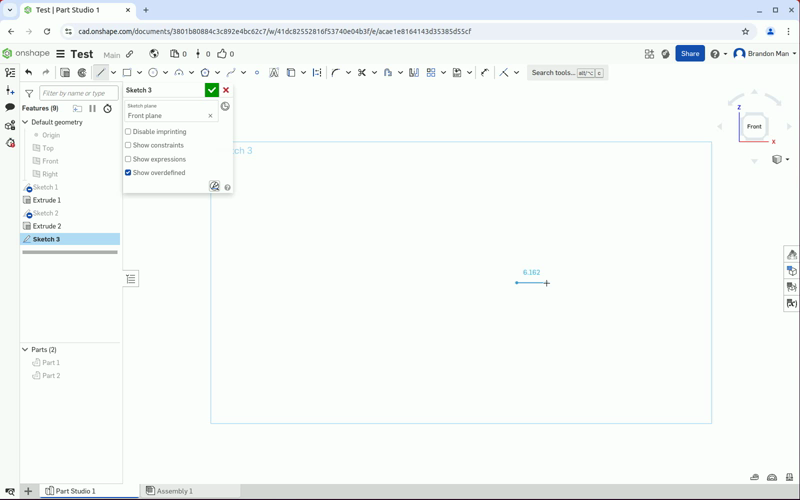
mouse_move(573, 282)
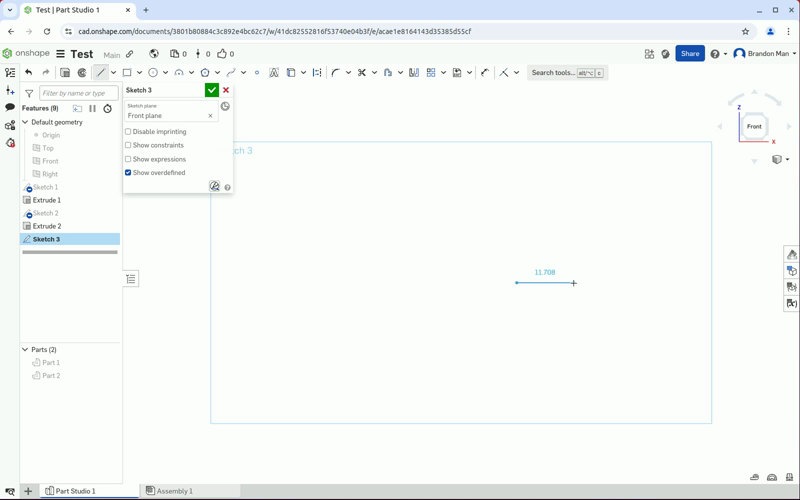
click(573, 282)
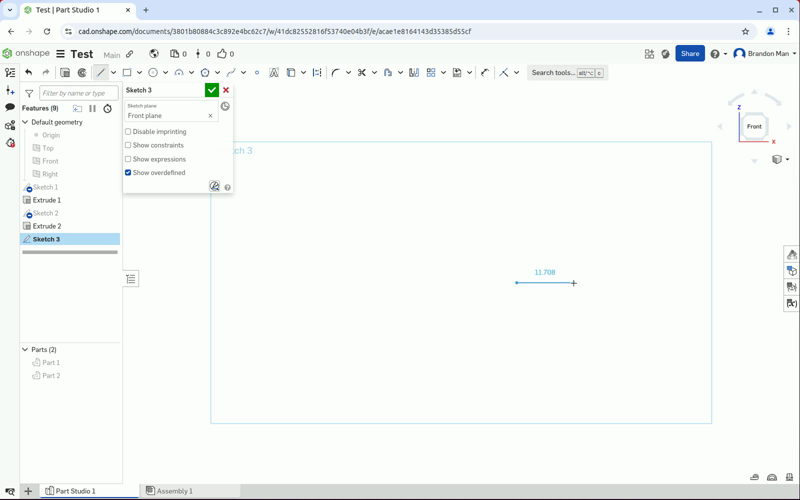
key_up(shift)
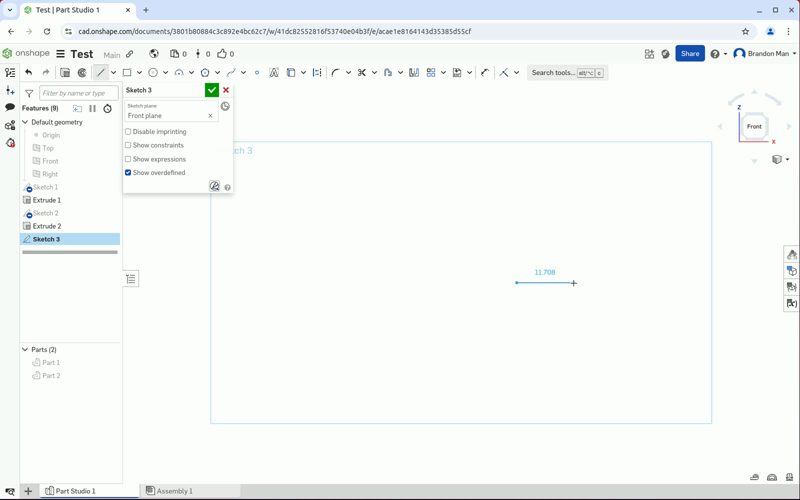
key_down(shift)
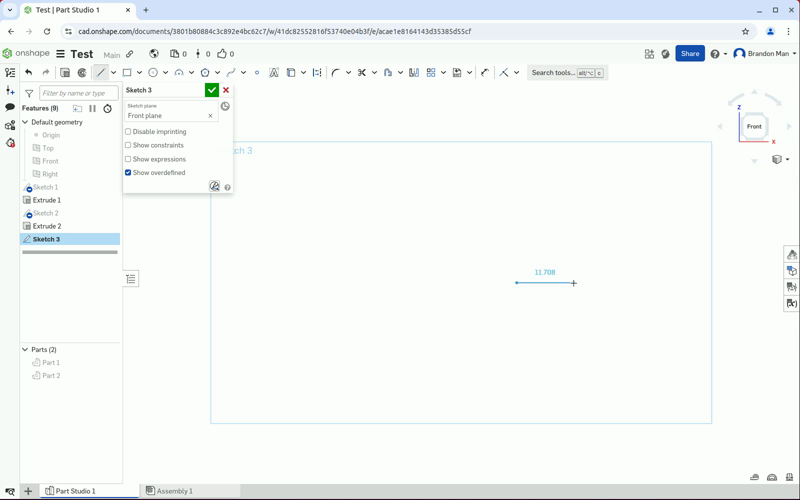
mouse_move(589, 282)
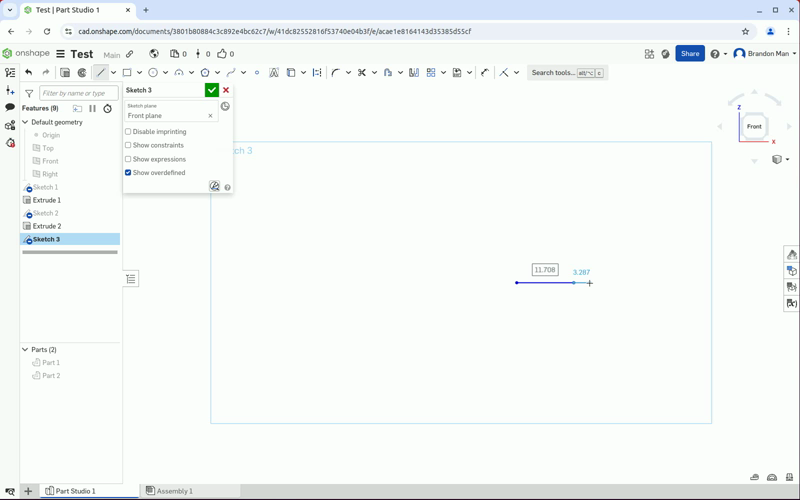
mouse_move(573, 255)
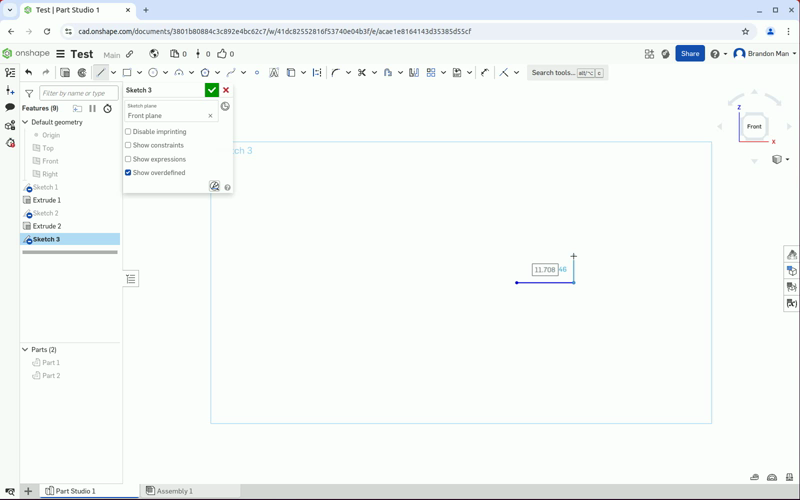
click(573, 255)
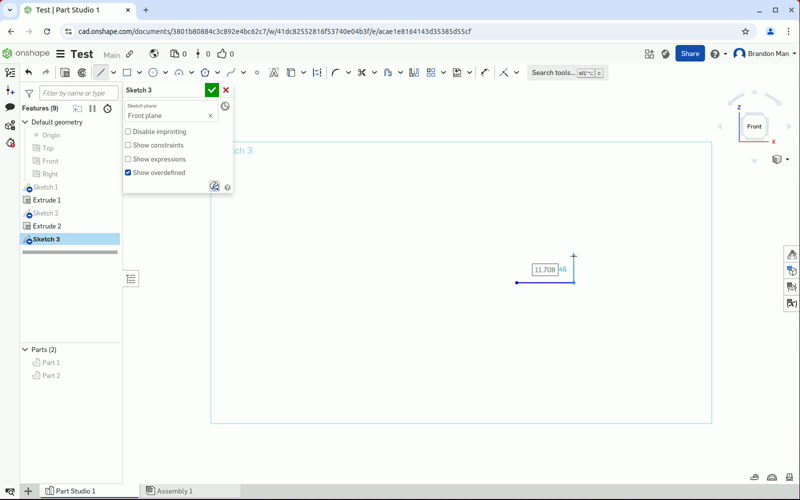
key_up(shift)
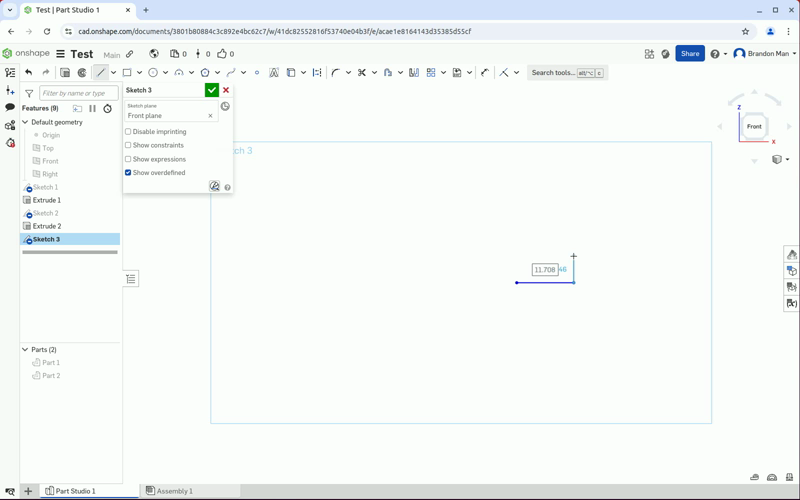
key_down(shift)
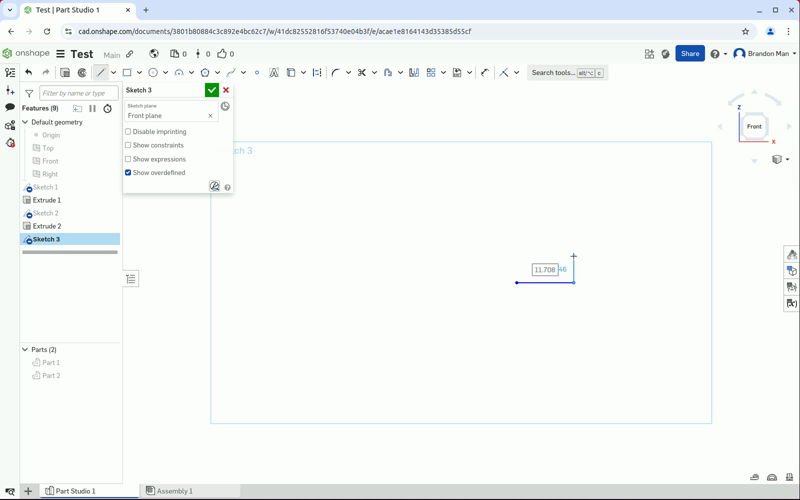
mouse_move(589, 255)
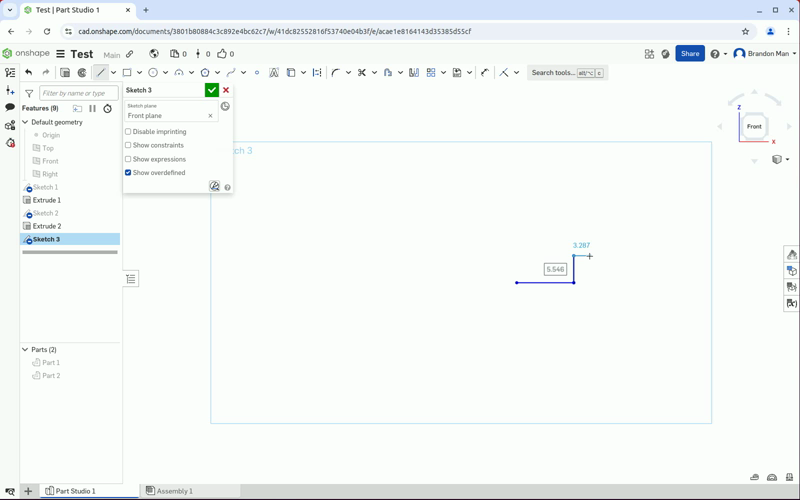
mouse_move(516, 255)
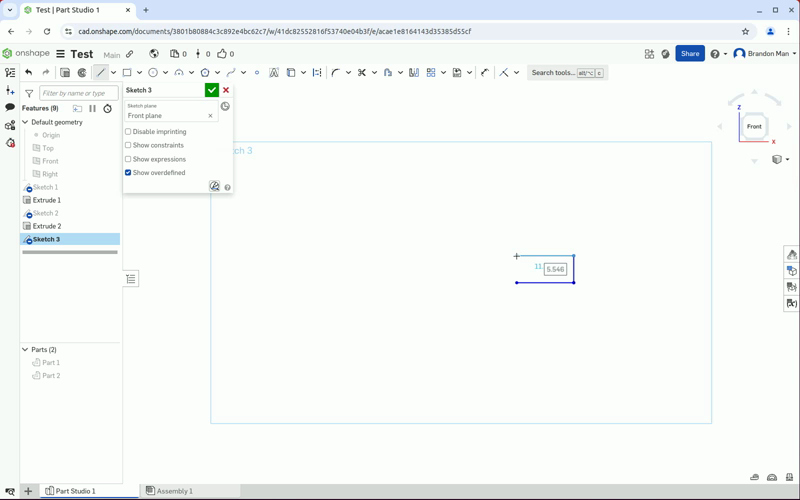
click(516, 255)
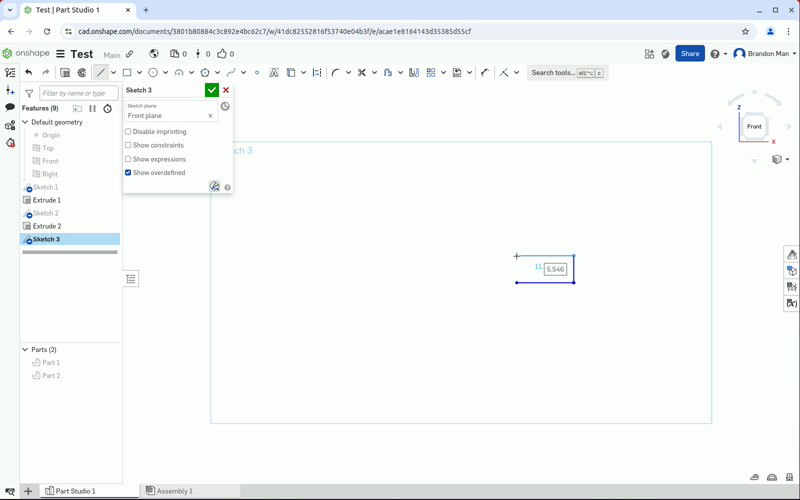
key_up(shift)
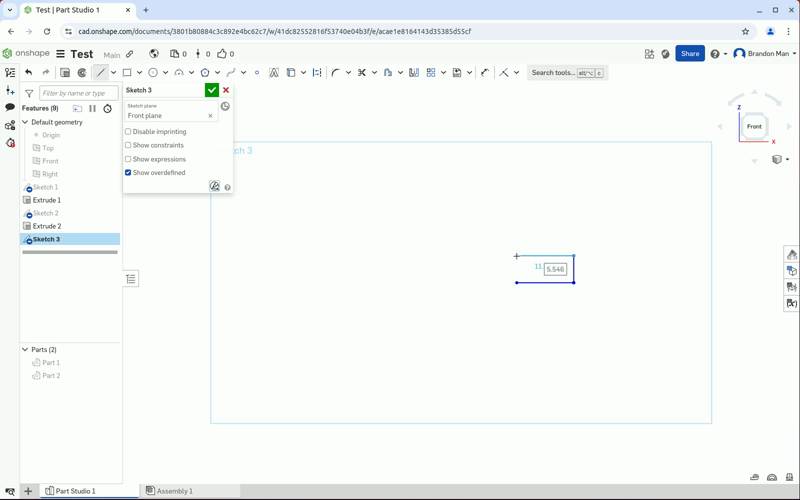
mouse_move(546, 255)
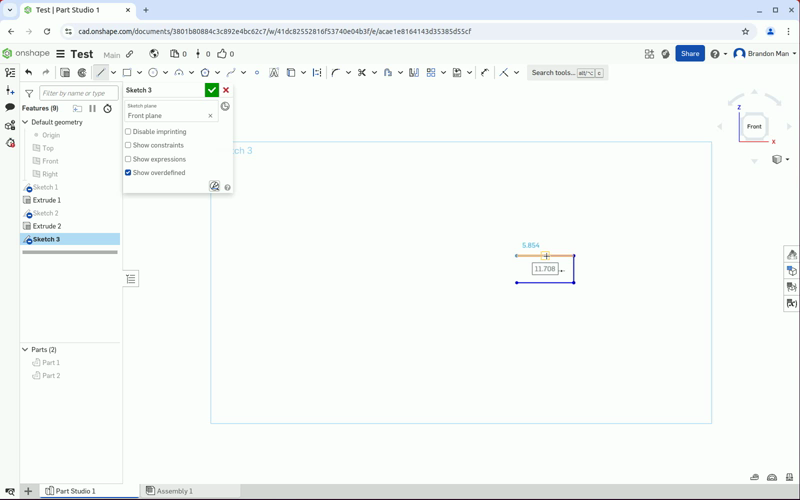
key_down(shift)
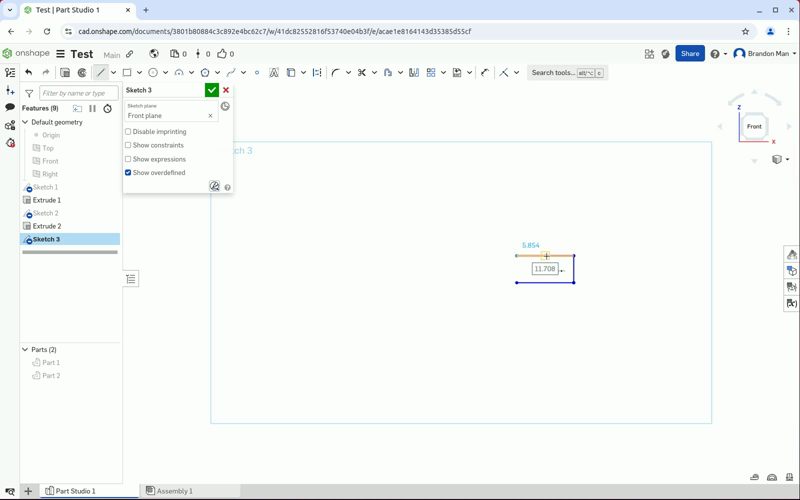
mouse_move(516, 282)
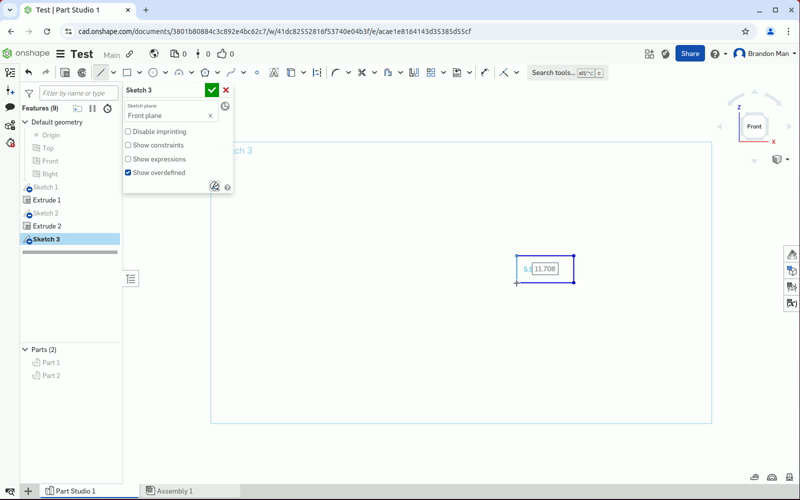
key_up(shift)
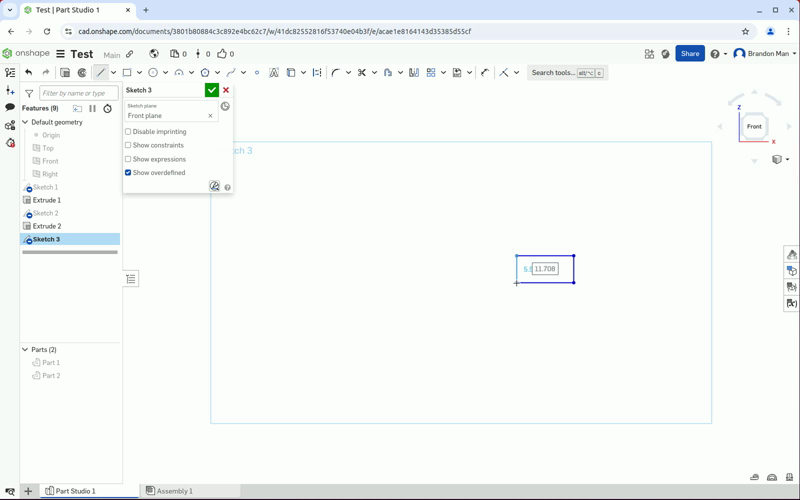
click(516, 282)
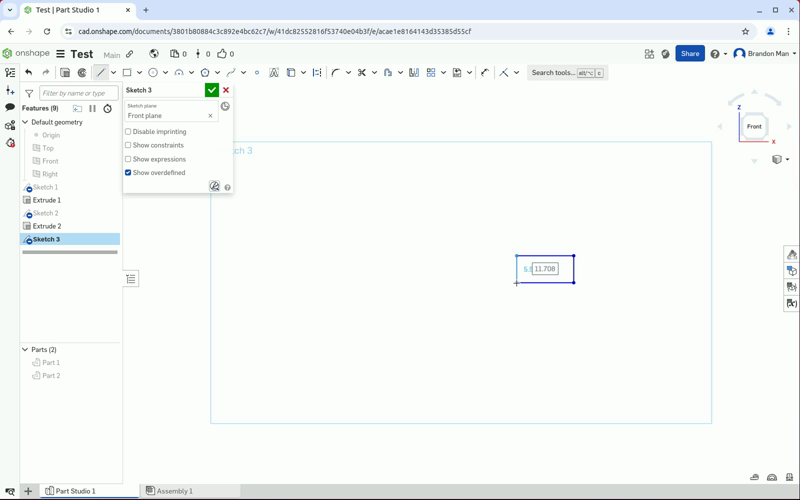
key(esc)
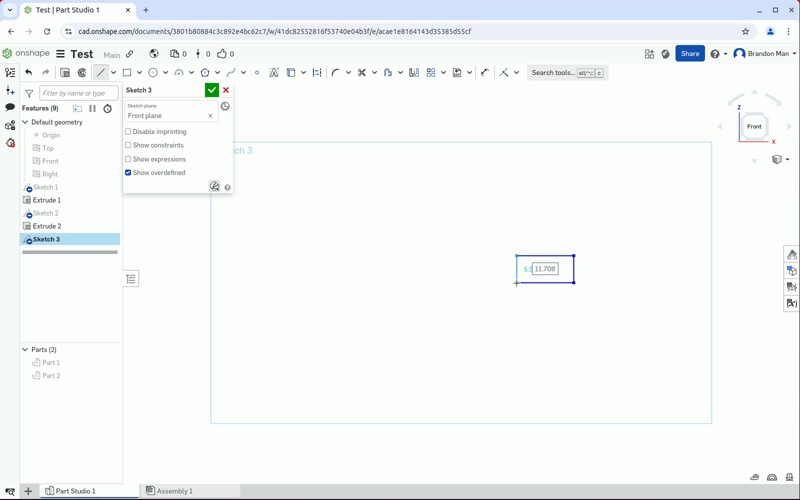
mouse_move(541, 281)
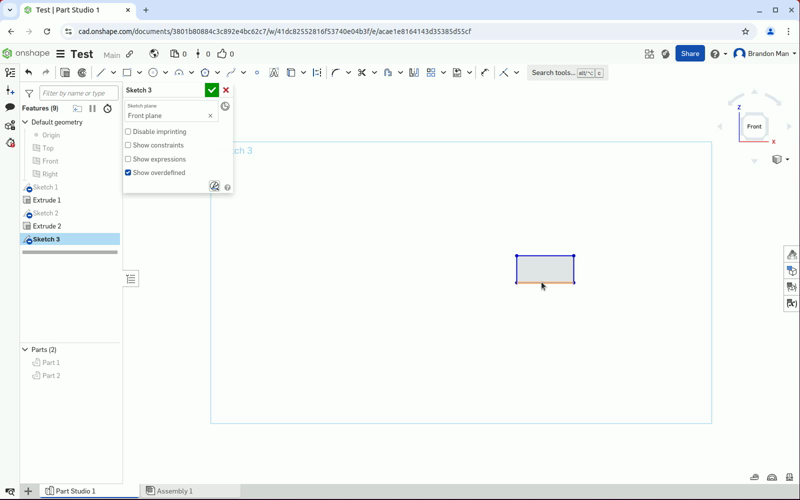
scroll(6)
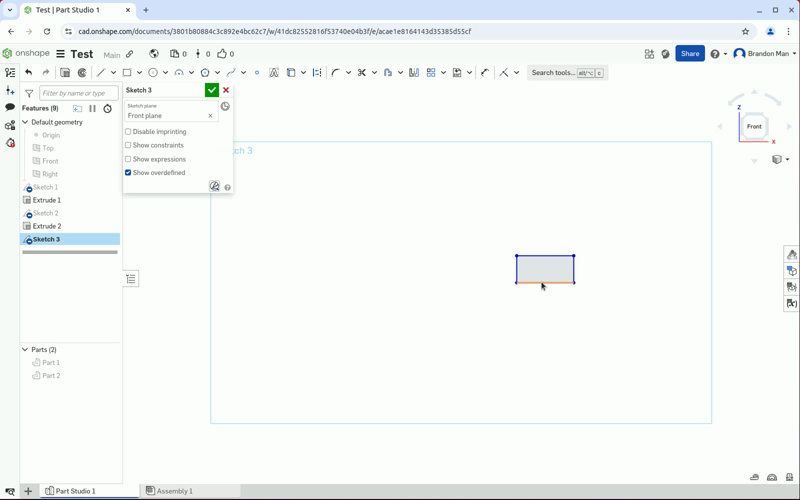
scroll(6)
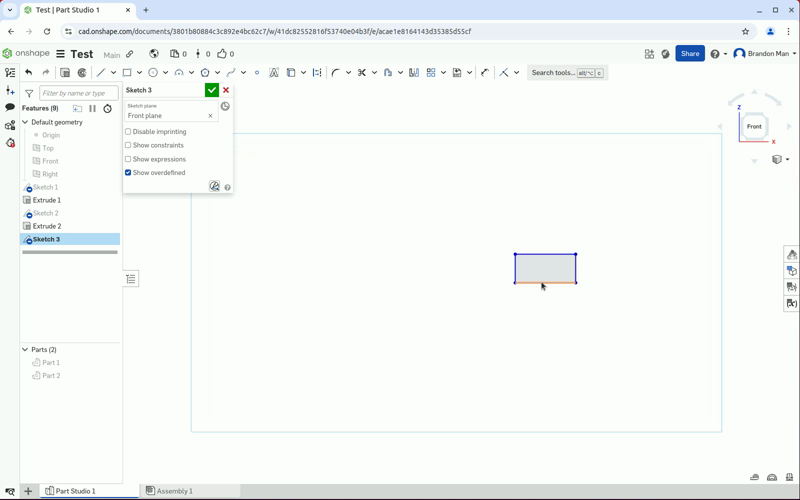
scroll(6)
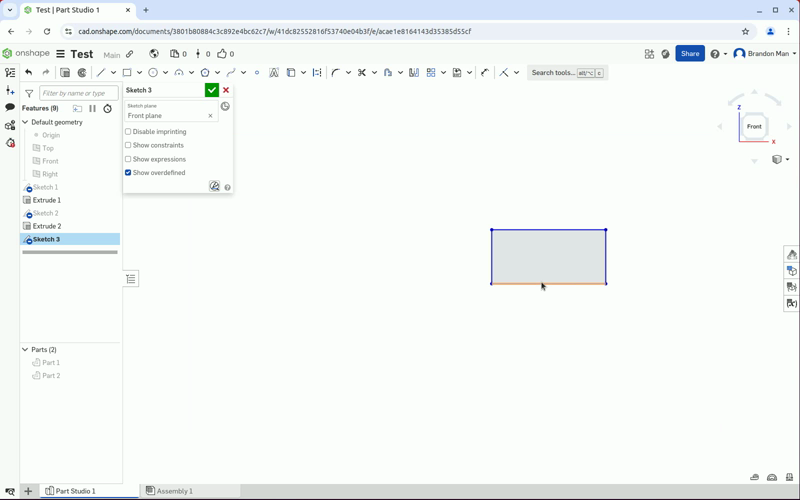
scroll(6)
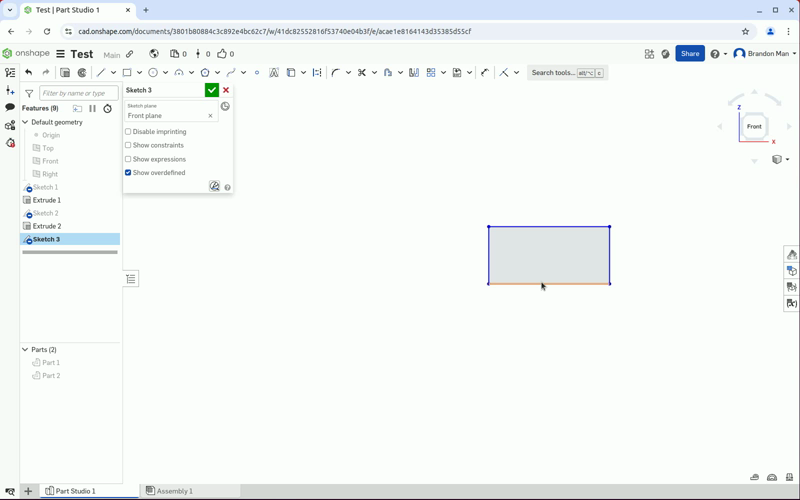
scroll(6)
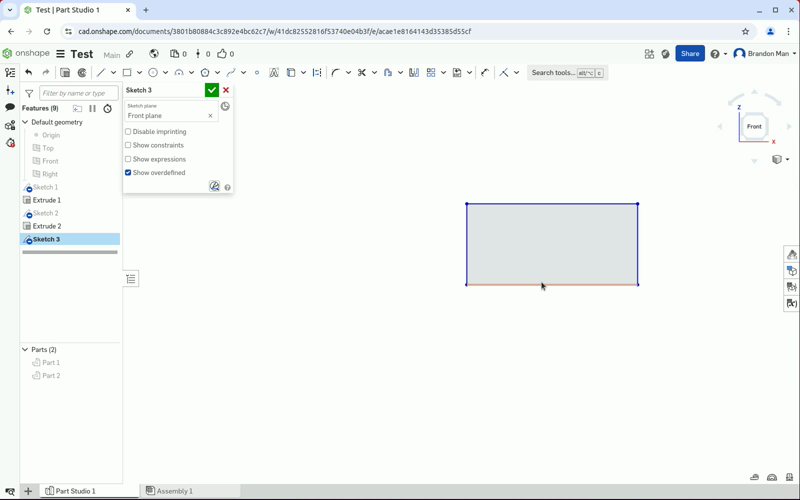
scroll(6)
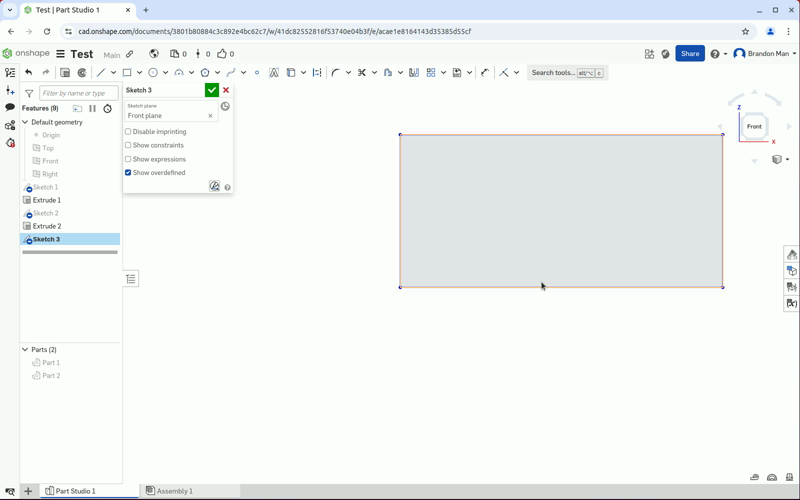
scroll(6)
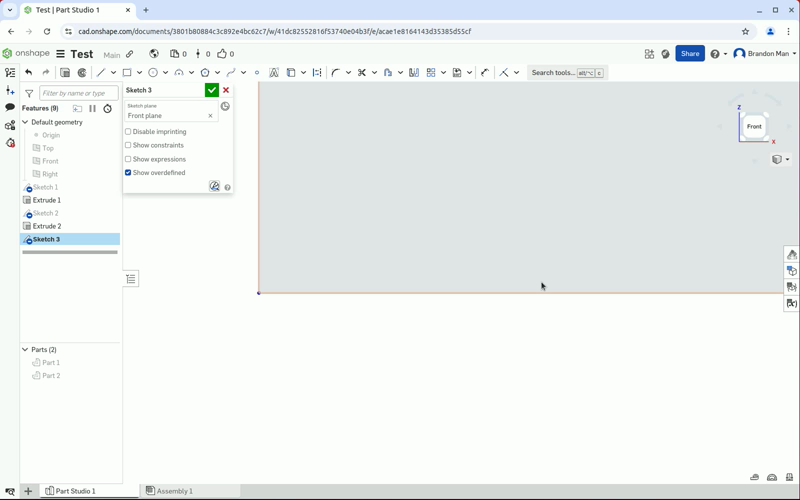
click(541, 281)
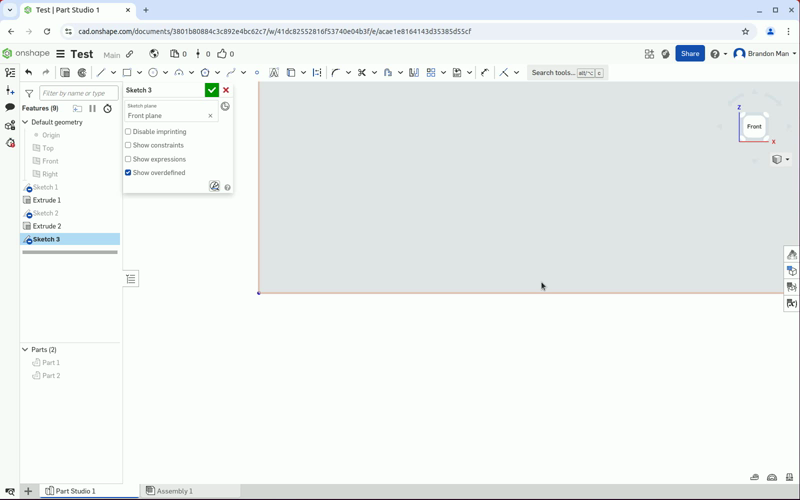
scroll(-6)
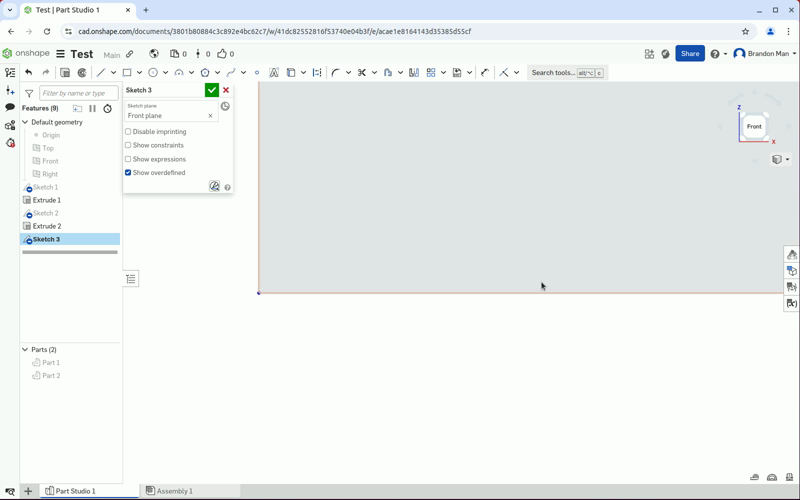
scroll(-6)
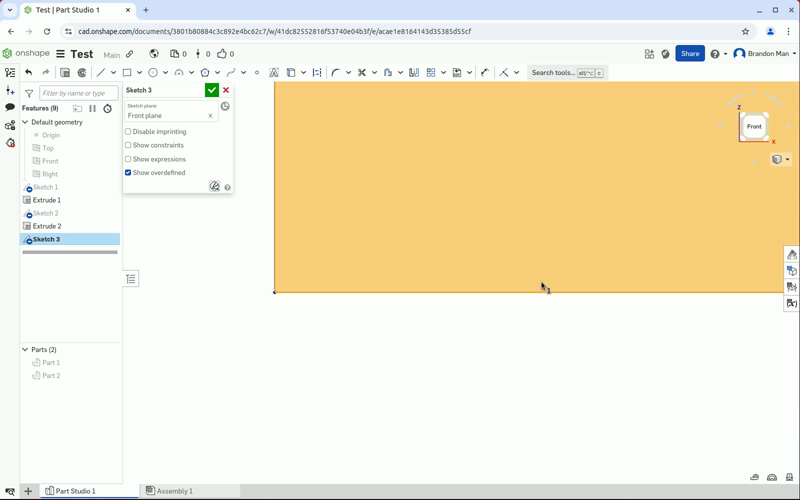
scroll(-6)
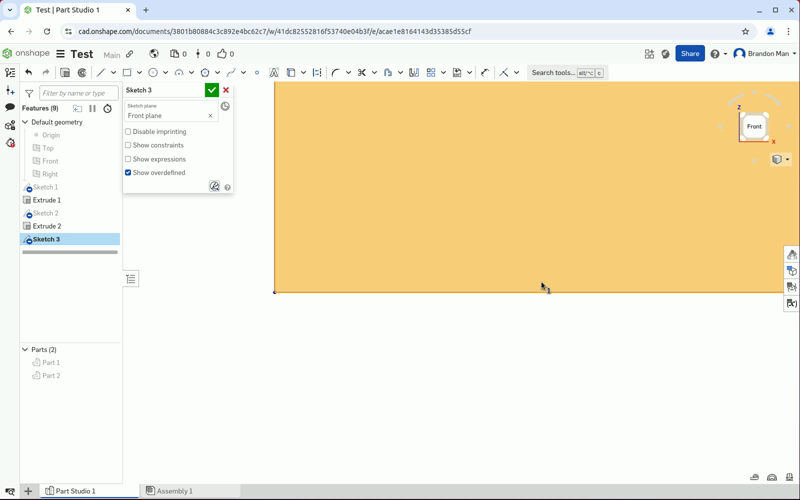
scroll(-6)
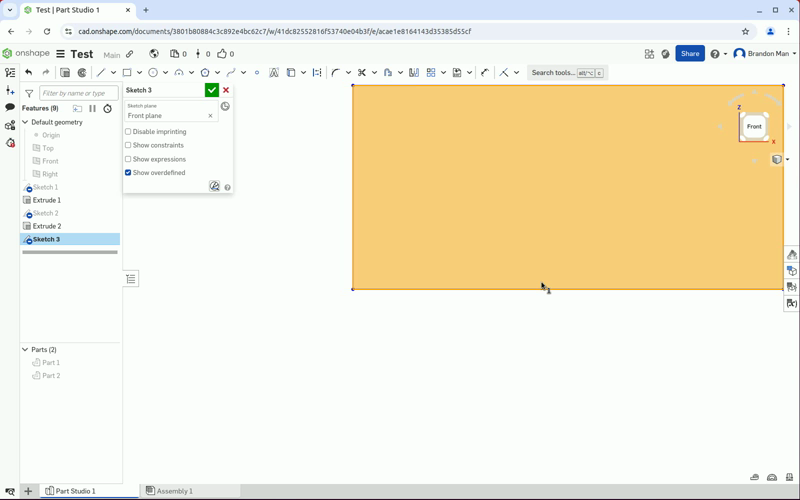
scroll(-6)
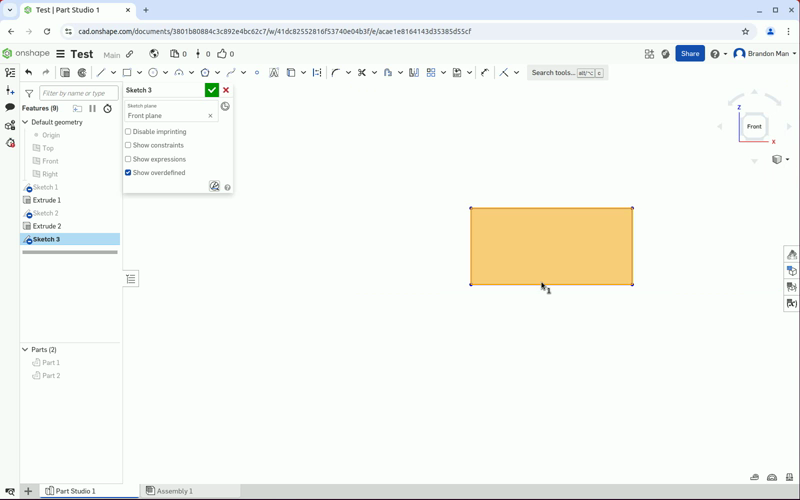
scroll(-6)
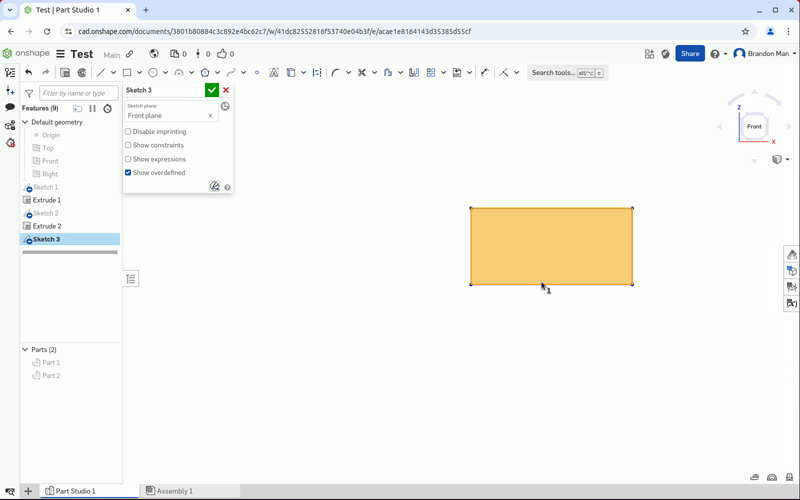
scroll(-6)
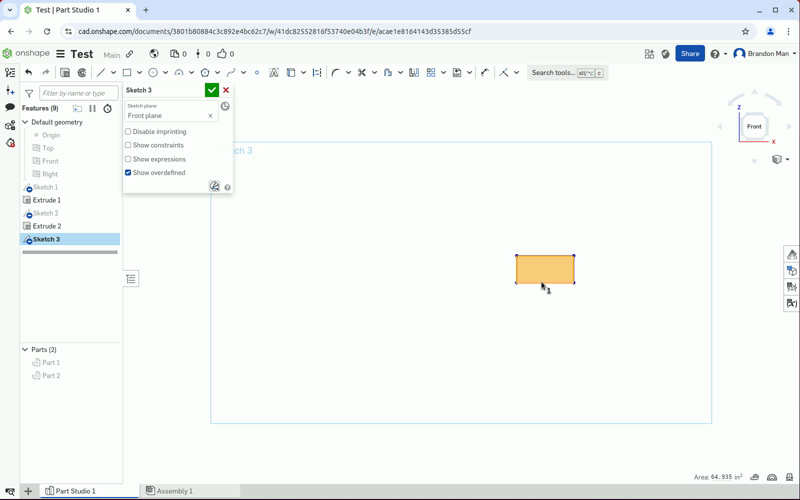
mouse_move(73, 352)
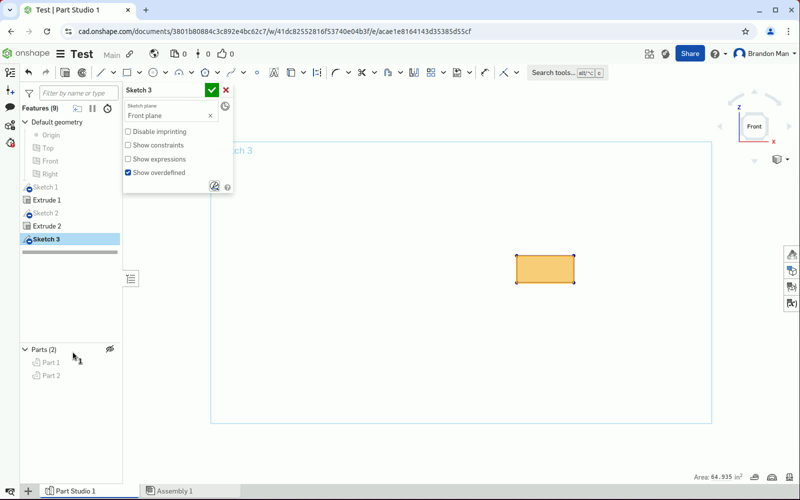
key(shift+y)
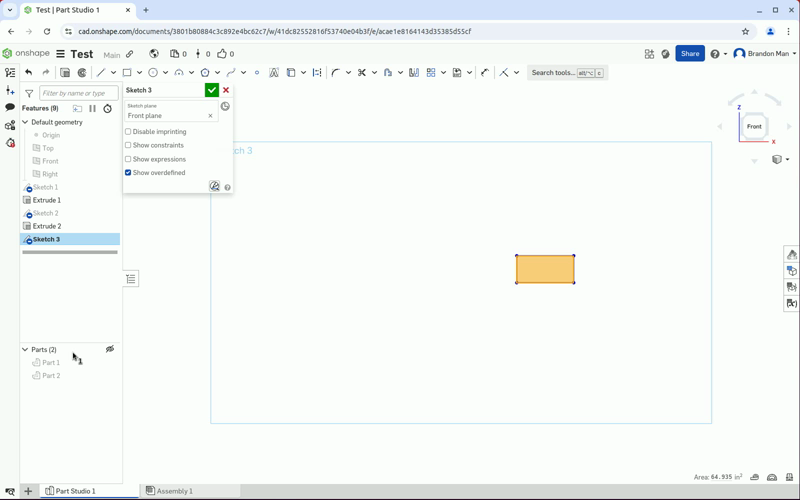
key(shift+e)
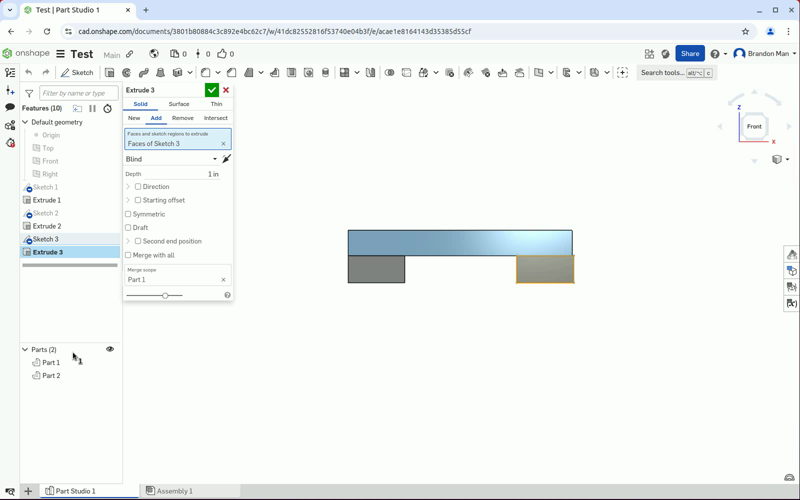
mouse_move(143, 106)
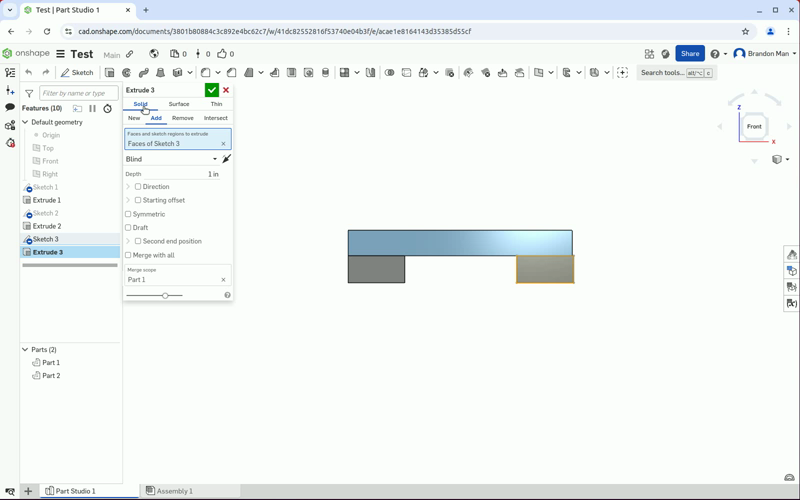
click(143, 106)
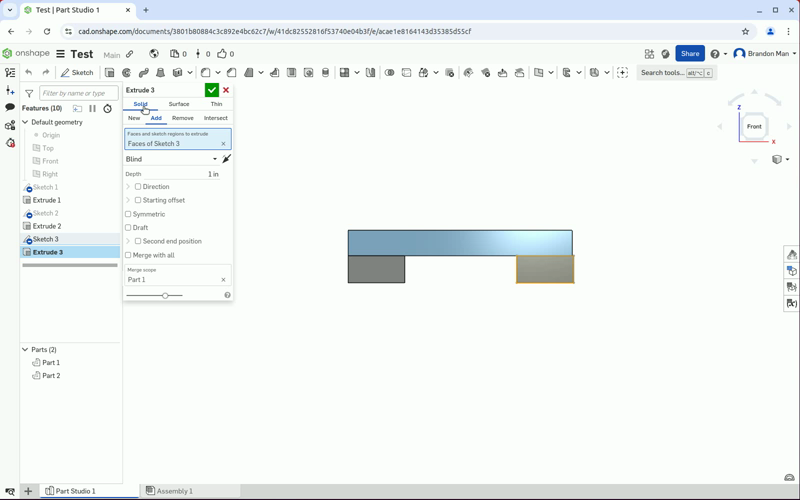
mouse_move(137, 120)
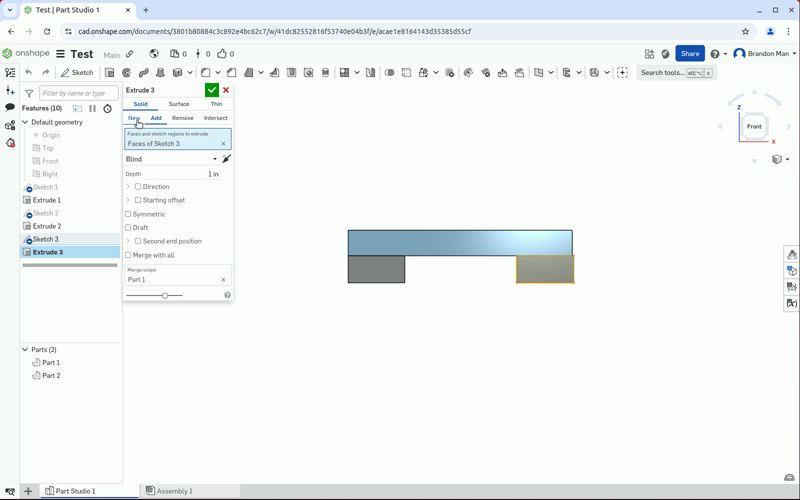
click(137, 120)
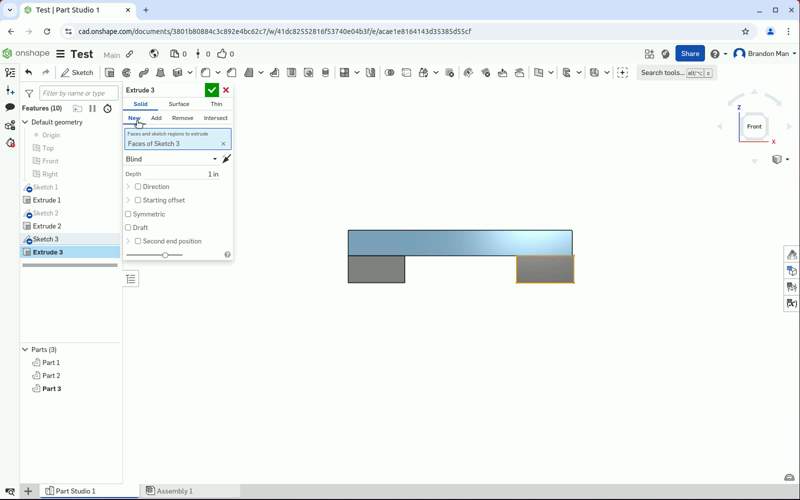
key(tab, 4)
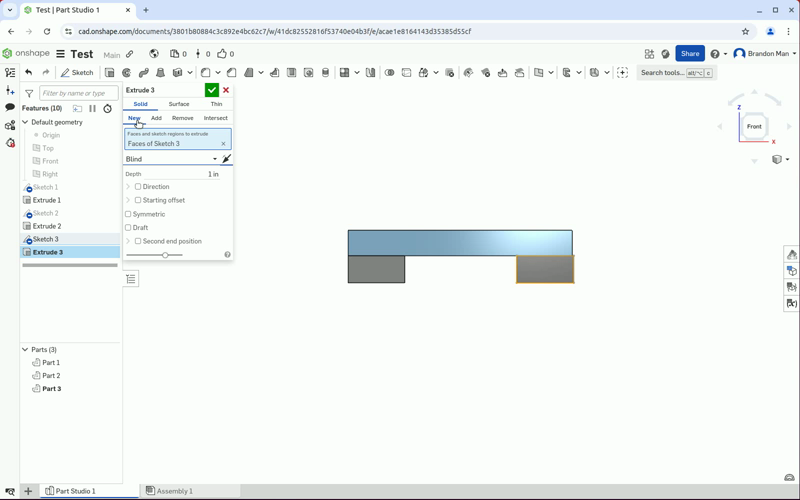
text(4.333)
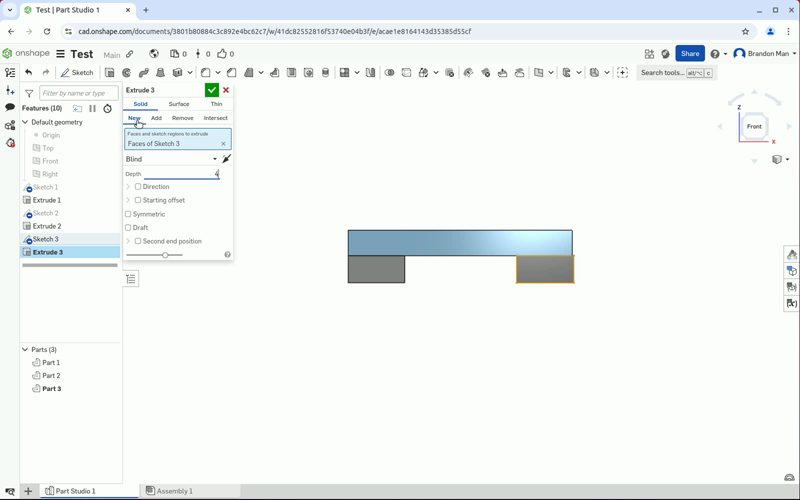
key(tab, 3)
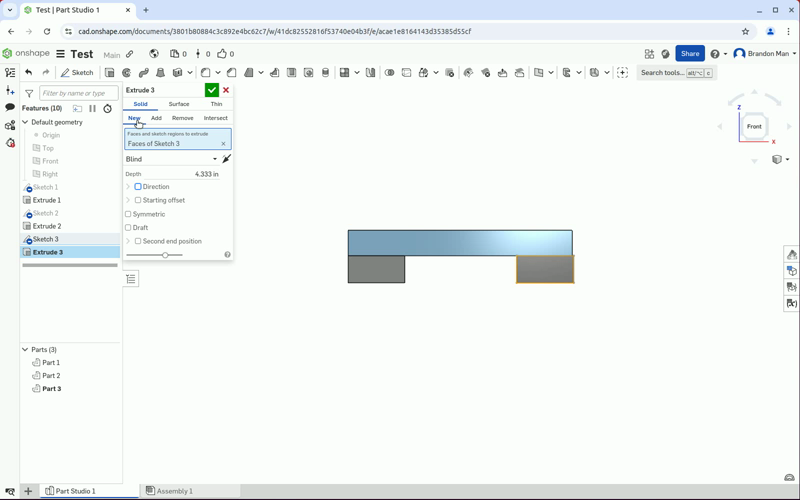
key(tab, 2)
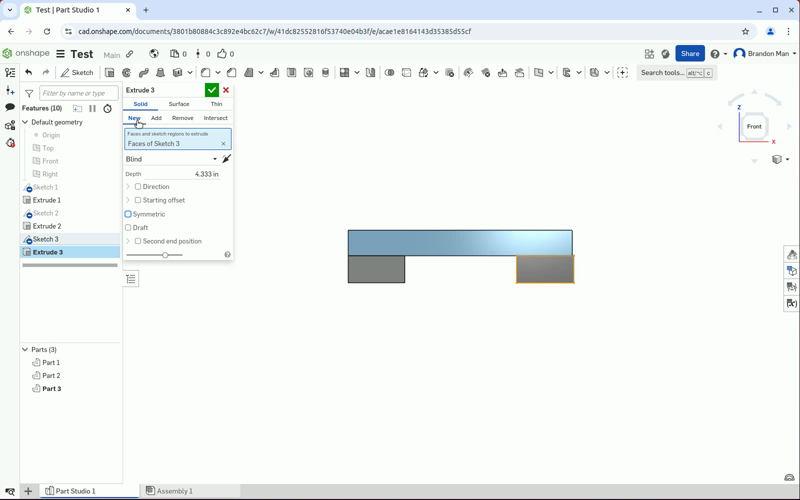
key(space)
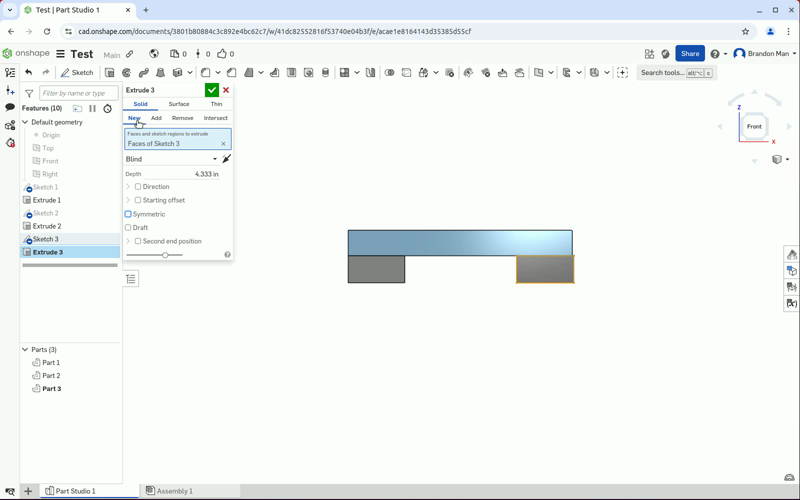
key(tab, 3)
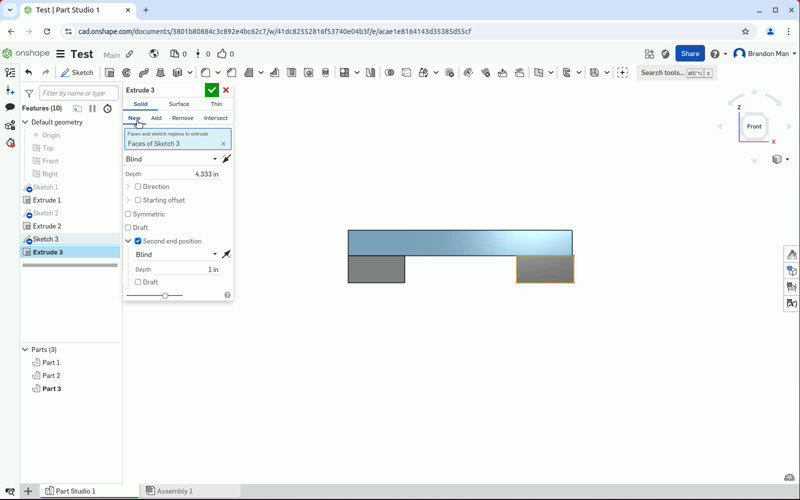
text(7.221)
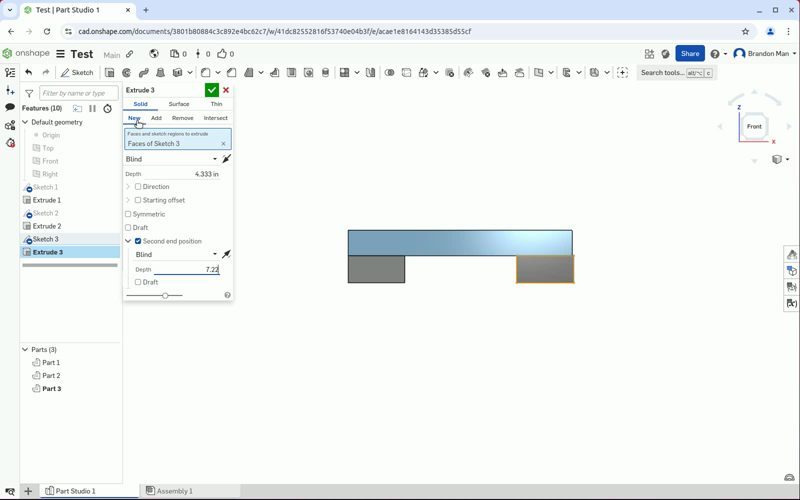
key(enter)
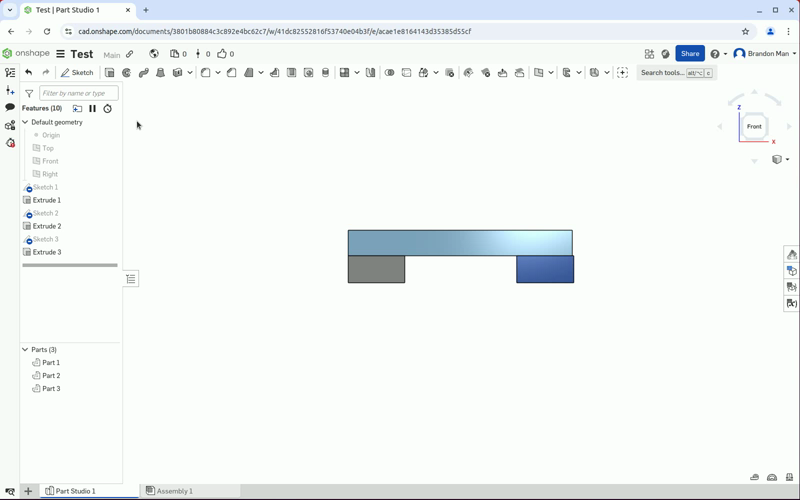
key(shift+h)
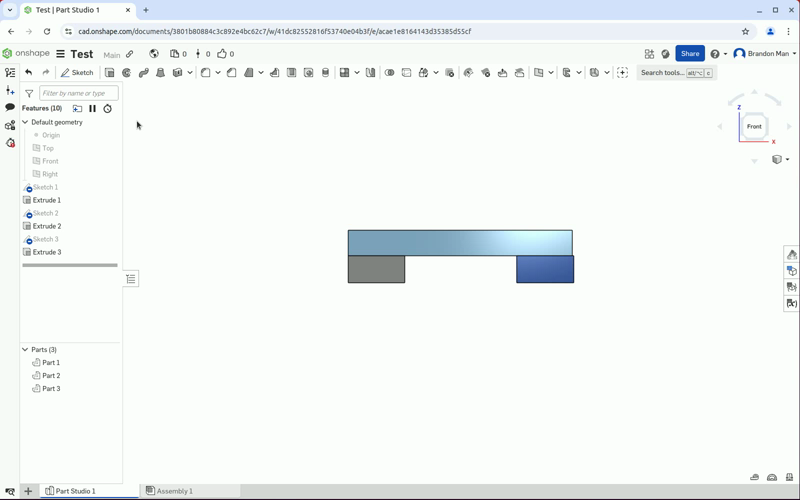
key(shift+h)
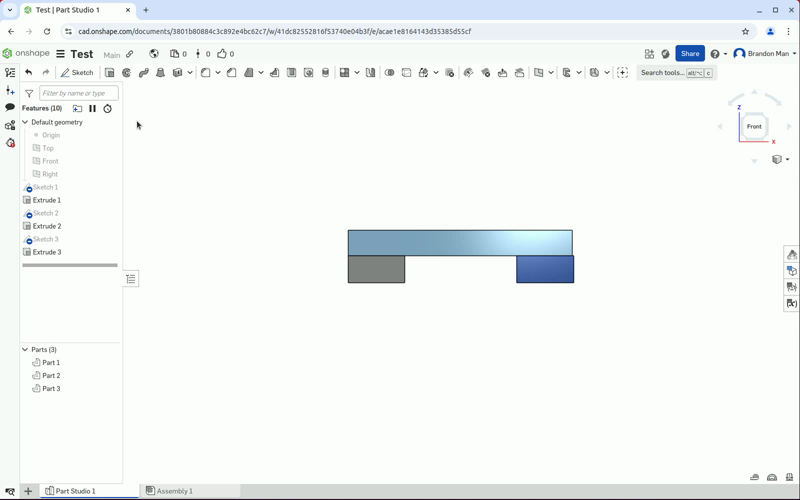
key(shift+7)
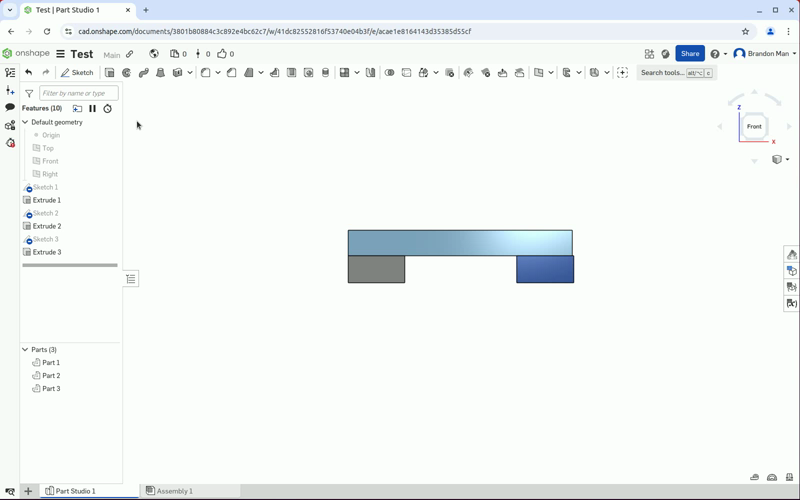
key(left, 2)
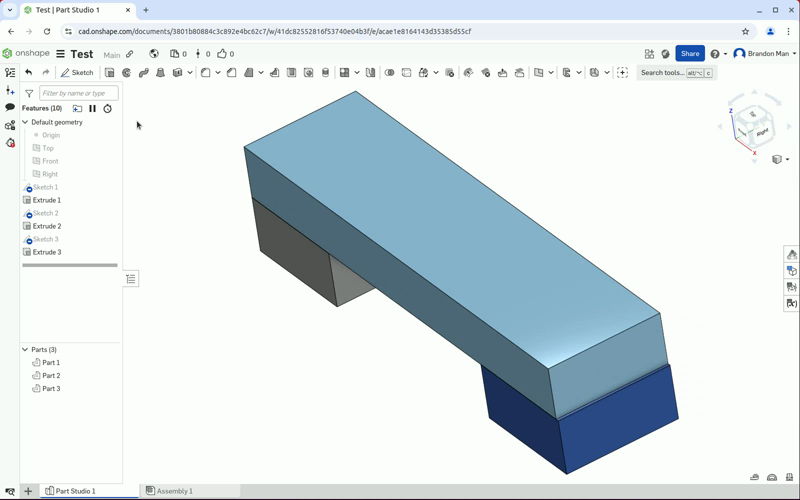
key(down, 2)
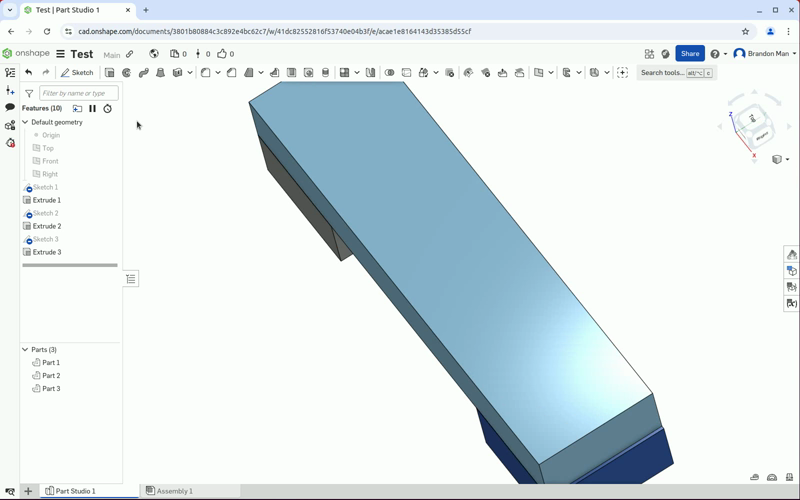
key(up, 2)
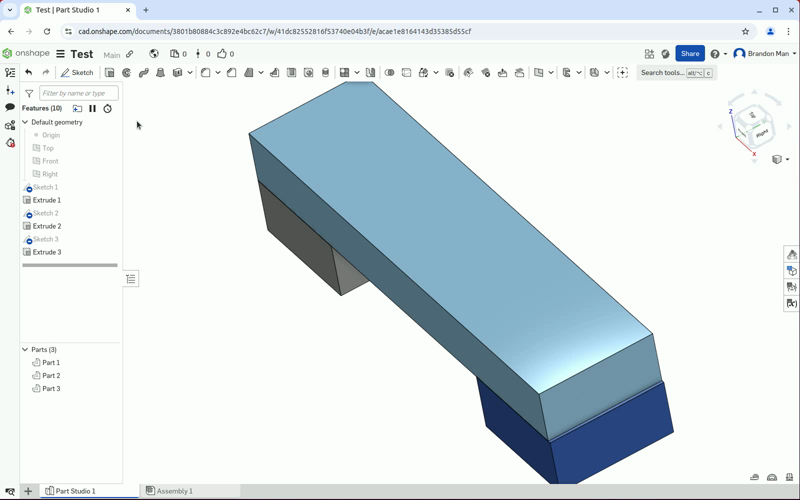
key(right, 2)
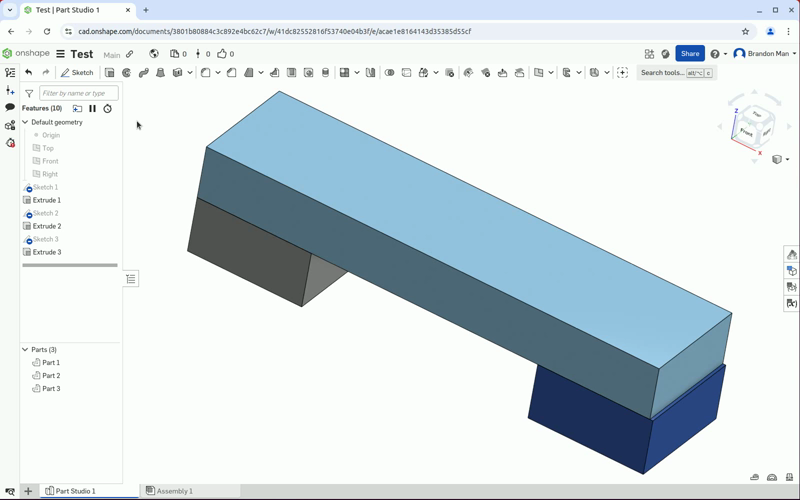
mouse_move(73, 189)
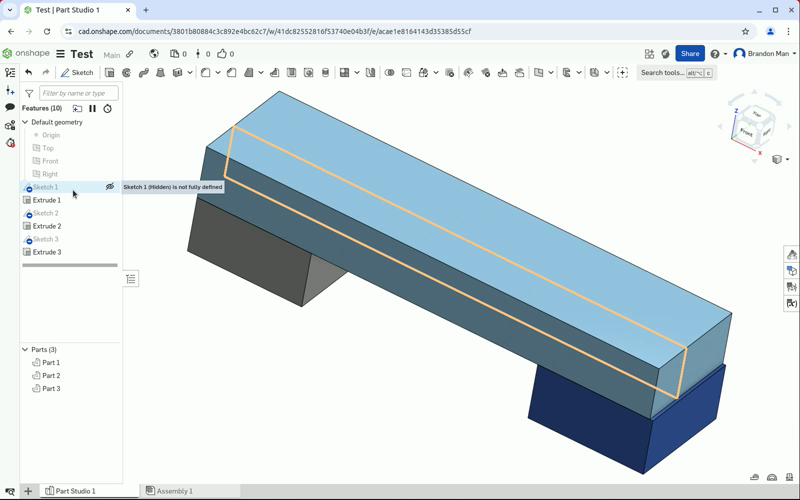
click(73, 189)